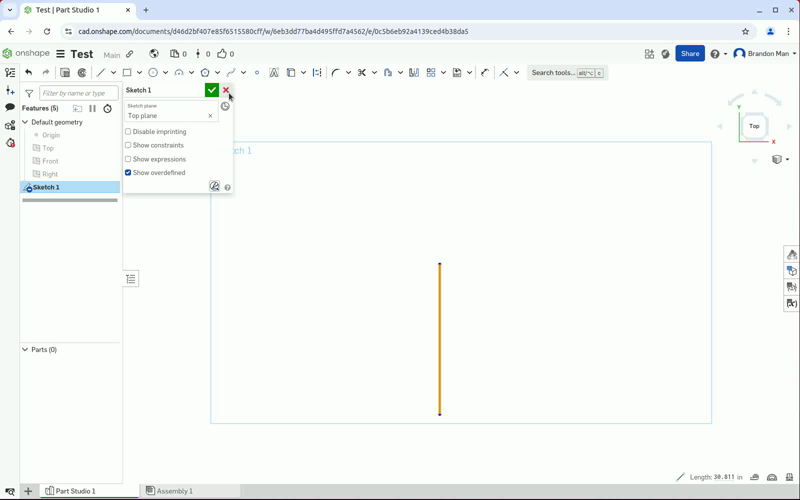
key(shift+h)
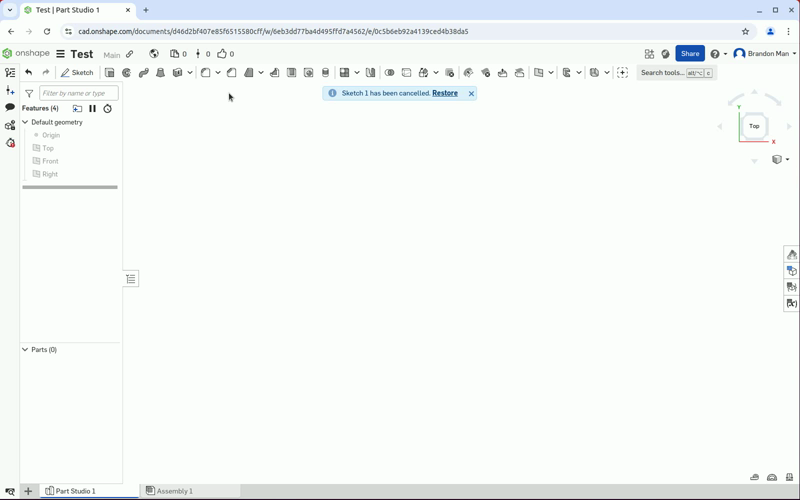
mouse_move(73, 352)
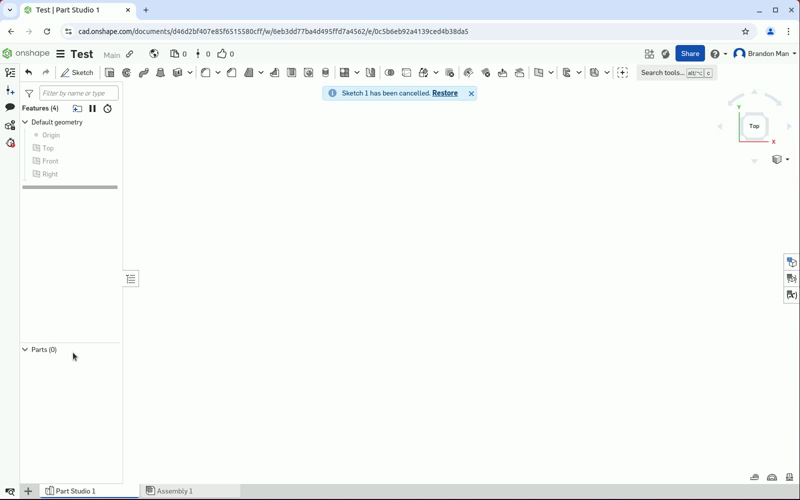
key(y)
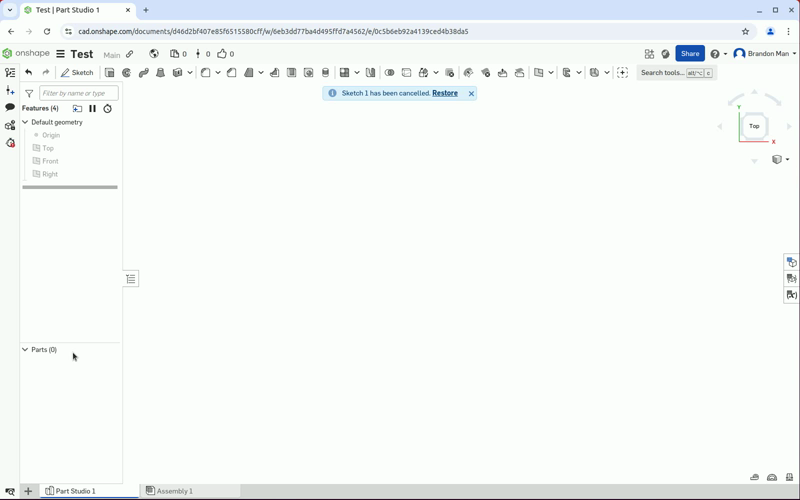
key(shift+p)
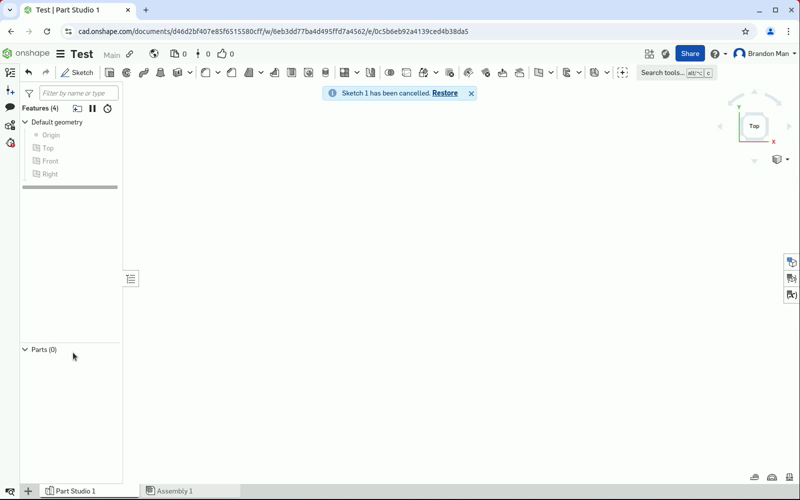
key(space)
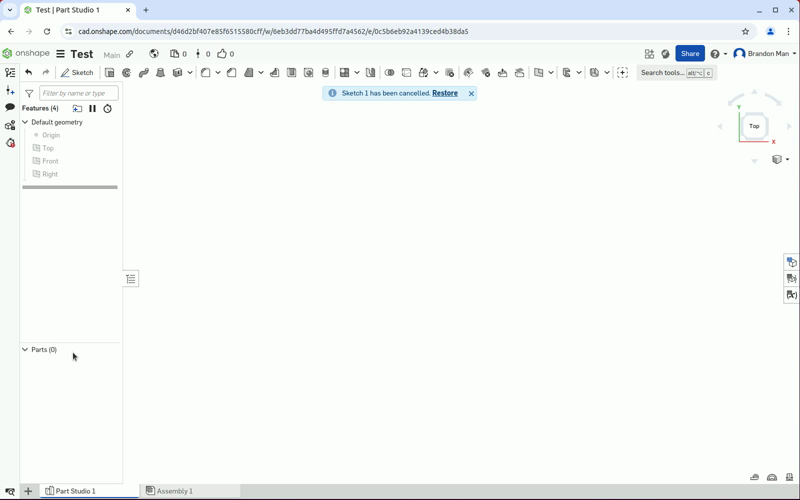
key_down(shift)
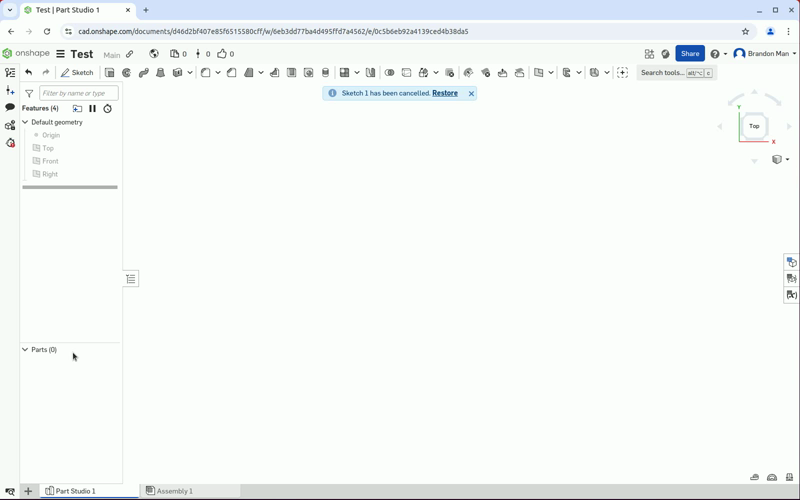
key(up)
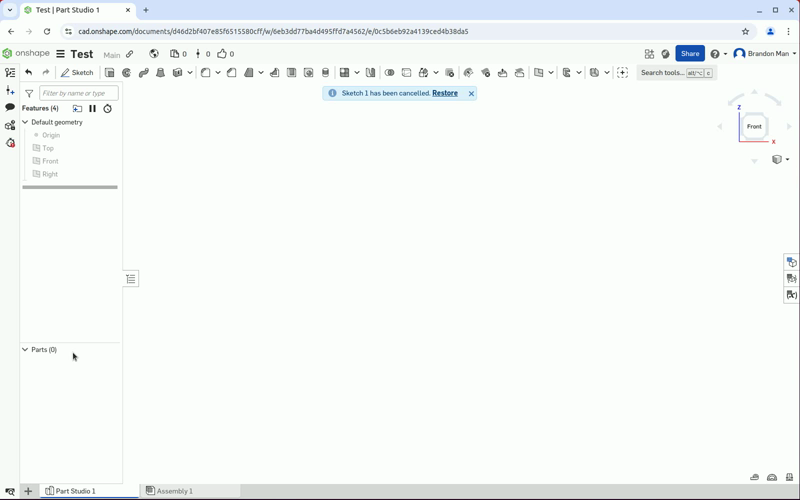
key_up(shift)
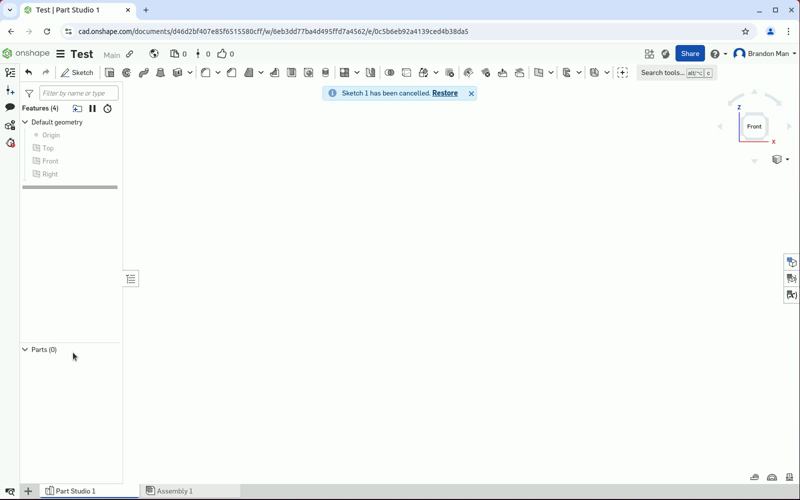
mouse_move(73, 352)
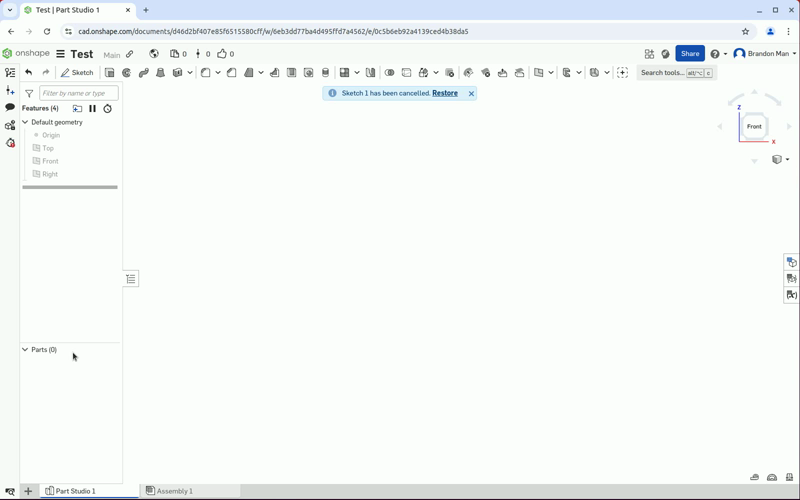
key(shift+y)
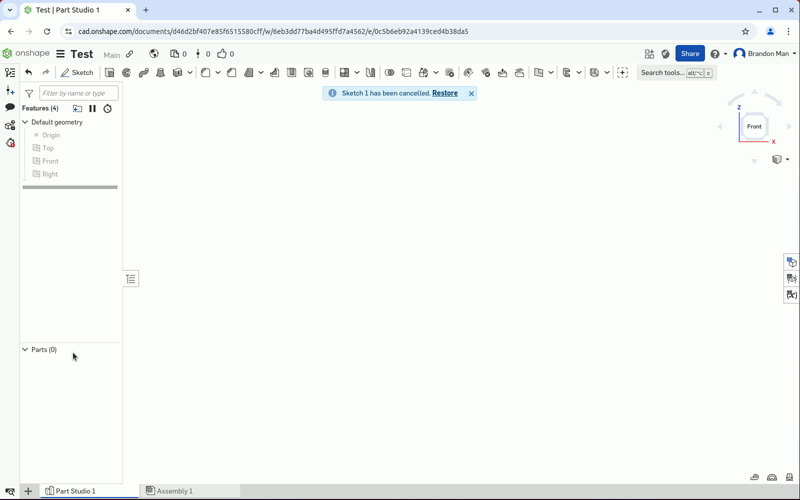
key(shift+s)
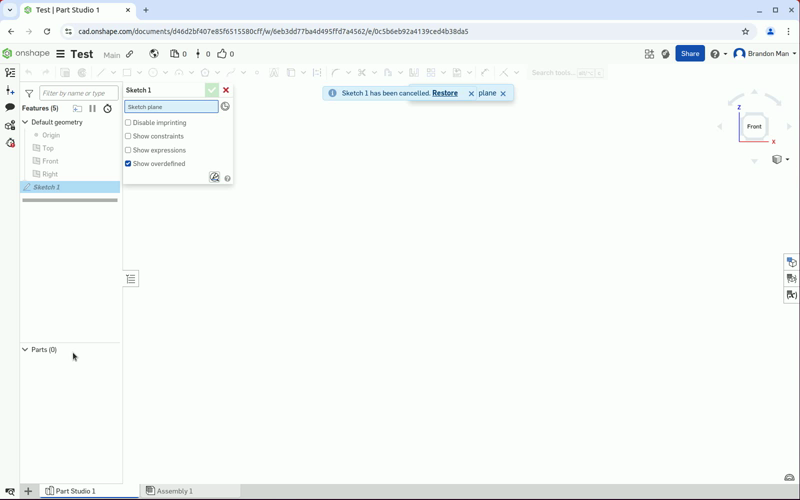
mouse_move(73, 163)
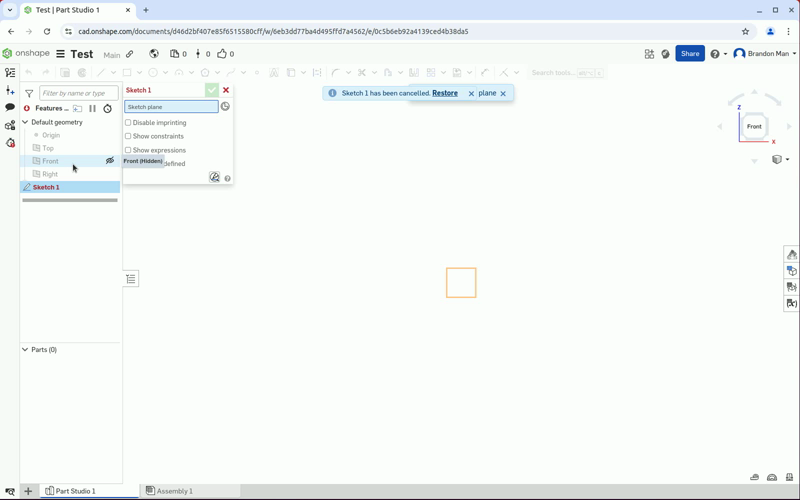
click(73, 163)
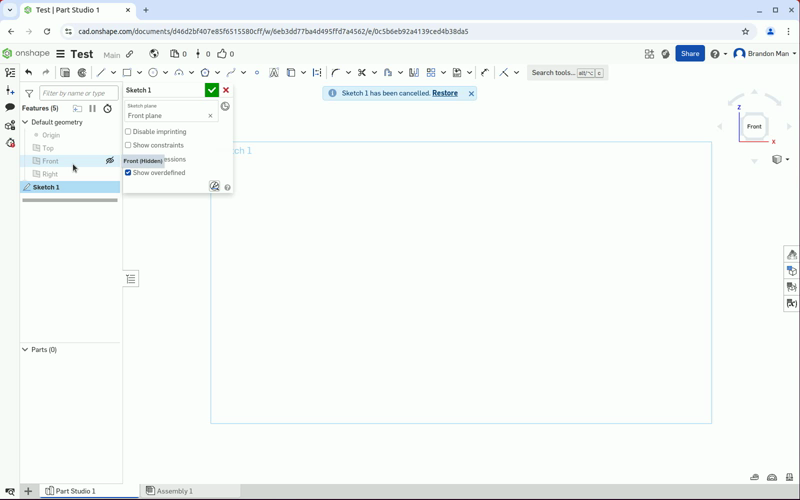
mouse_move(73, 352)
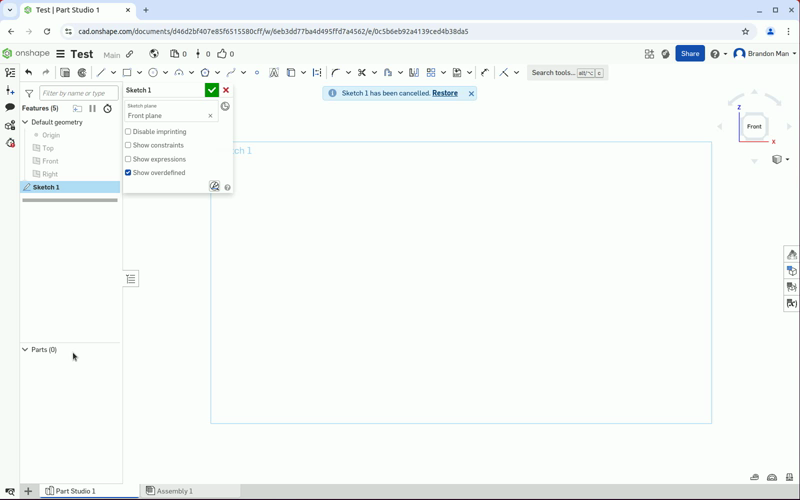
key(y)
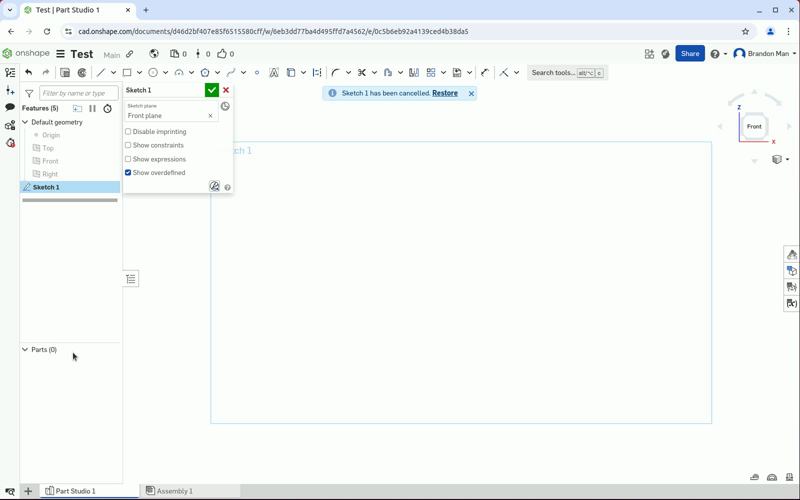
key(l)
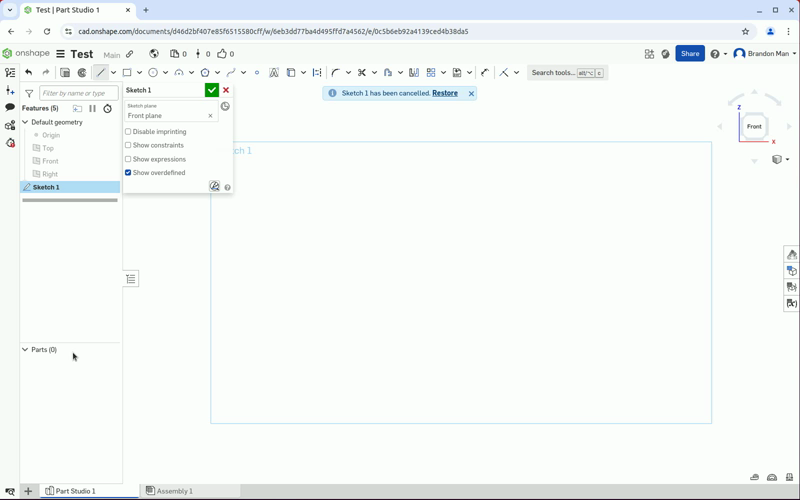
key_down(shift)
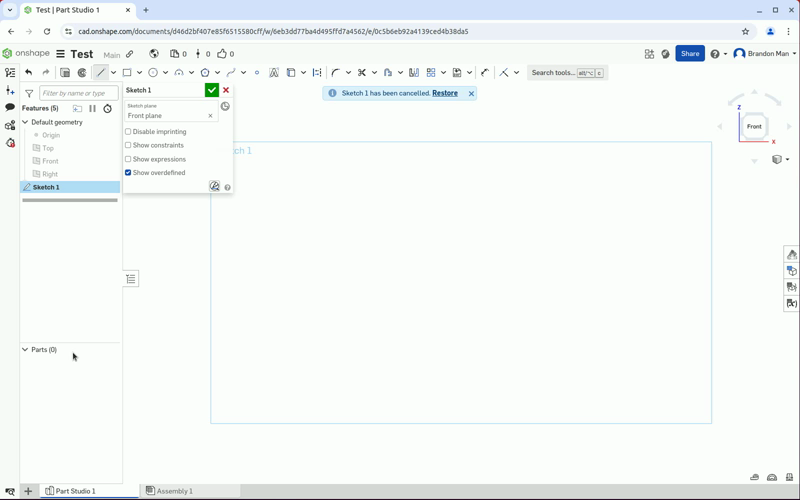
mouse_move(348, 254)
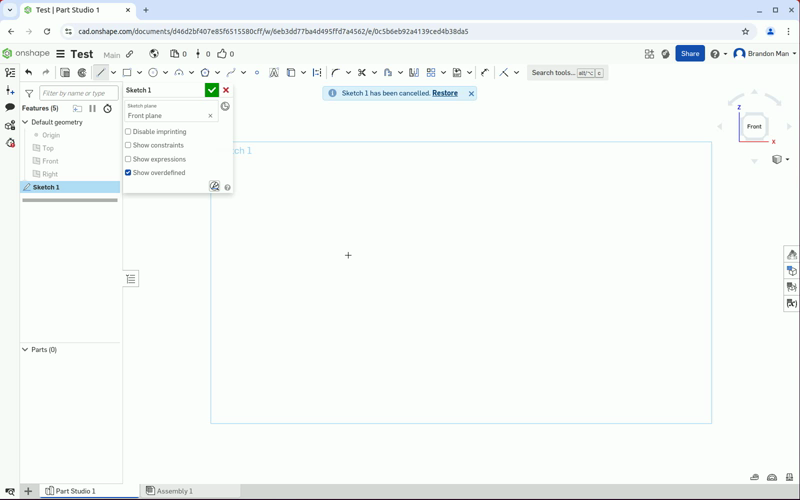
click(348, 254)
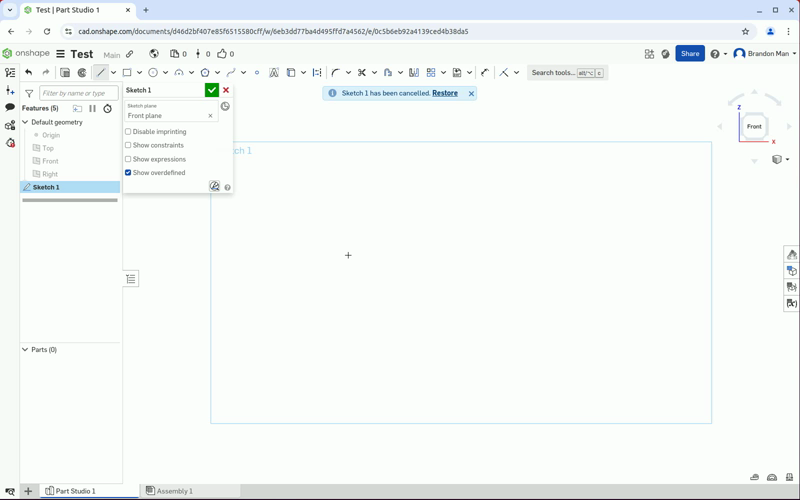
key_up(shift)
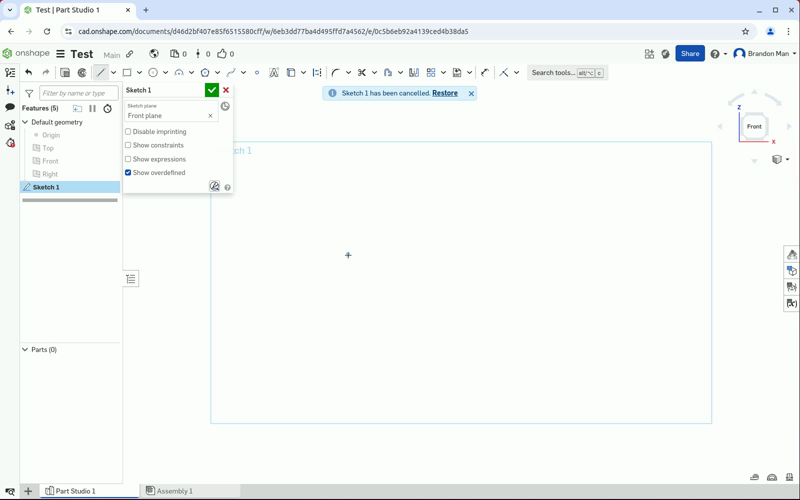
key_down(shift)
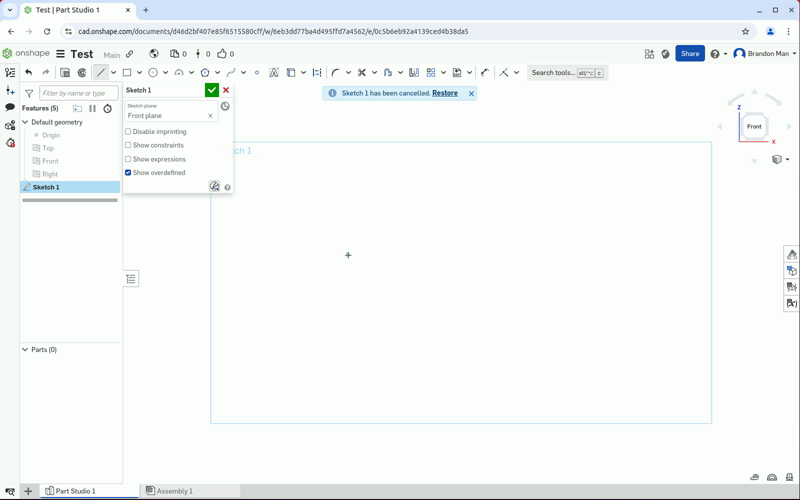
mouse_move(378, 254)
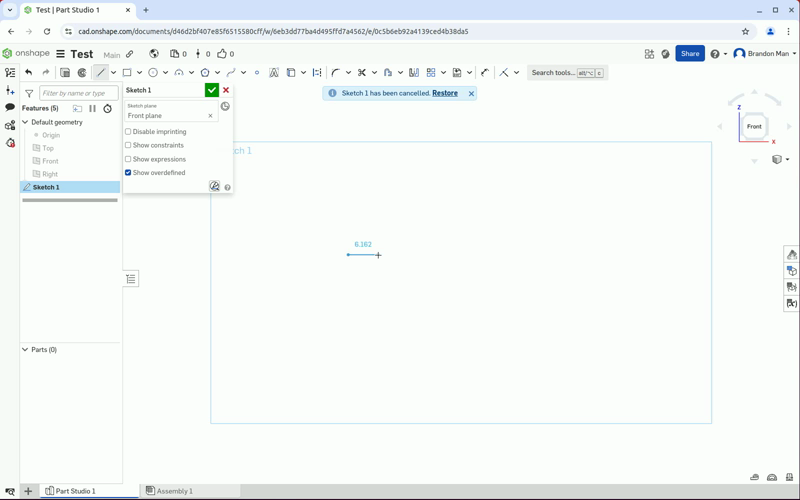
mouse_move(393, 254)
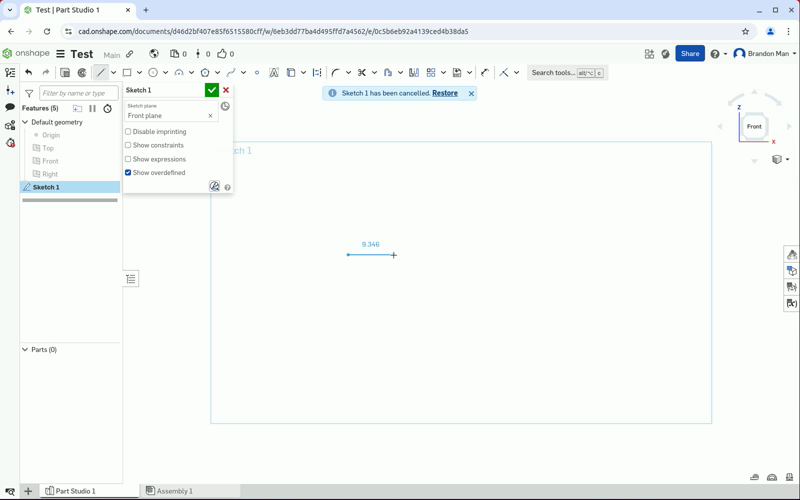
click(393, 254)
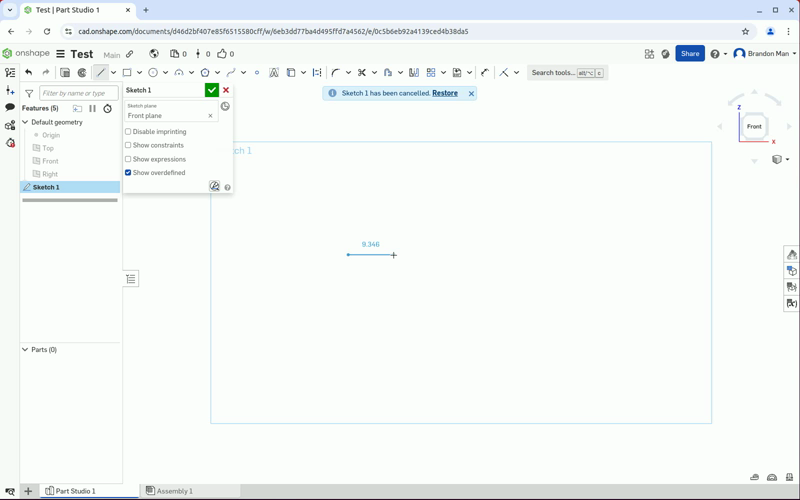
key_up(shift)
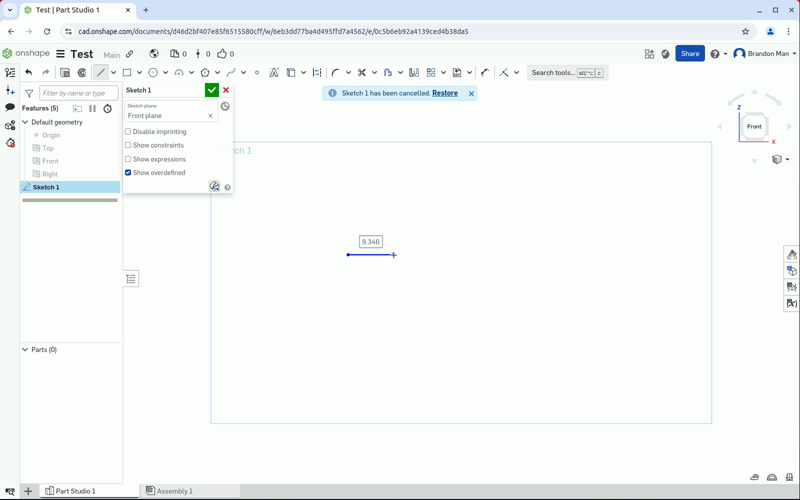
key_down(shift)
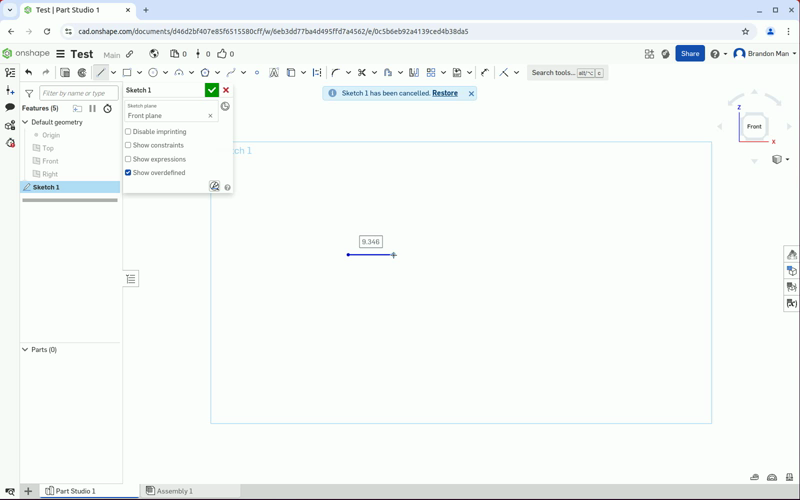
mouse_move(423, 254)
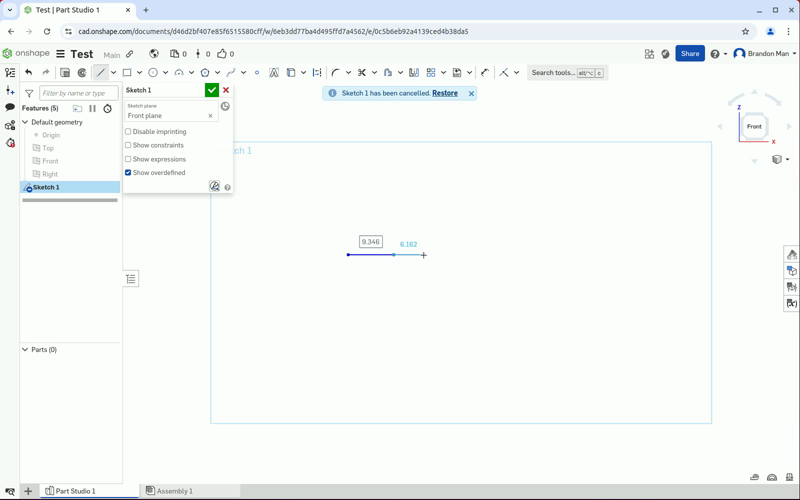
mouse_move(393, 226)
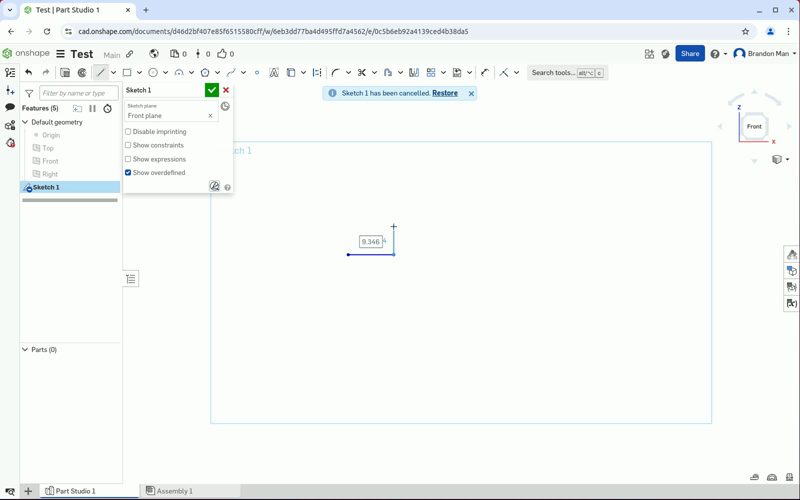
click(393, 226)
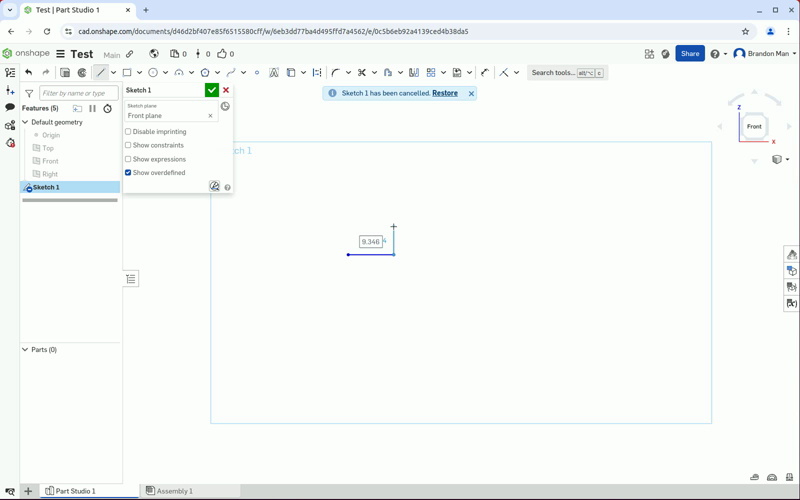
key_up(shift)
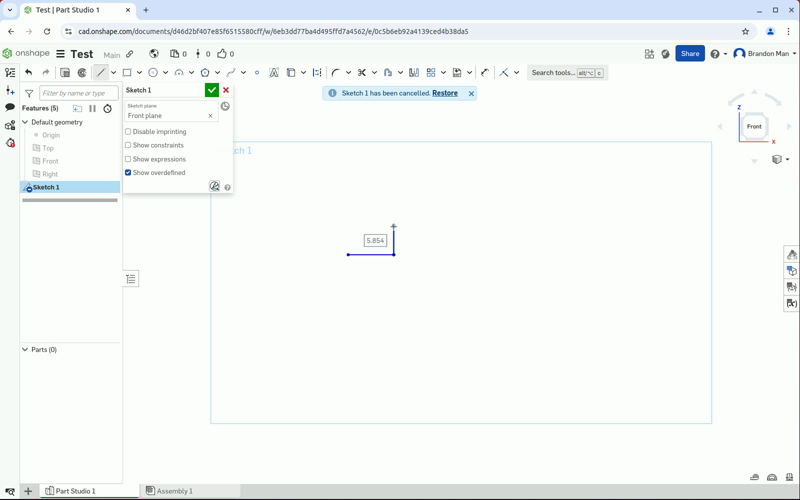
key_down(shift)
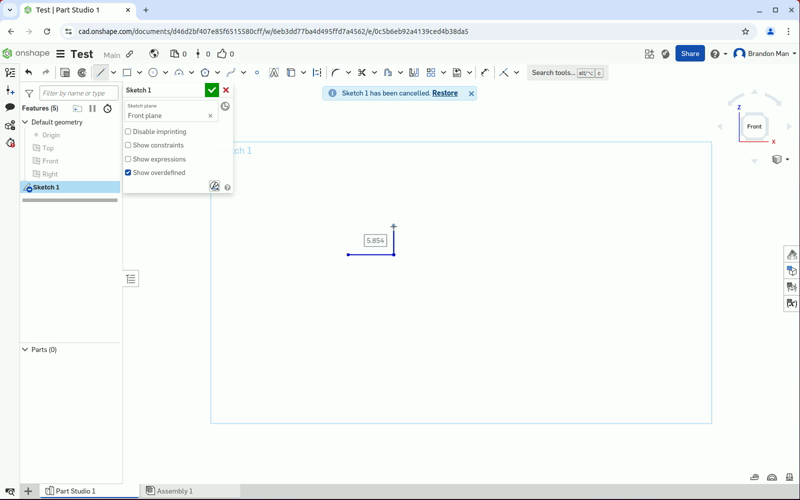
mouse_move(423, 226)
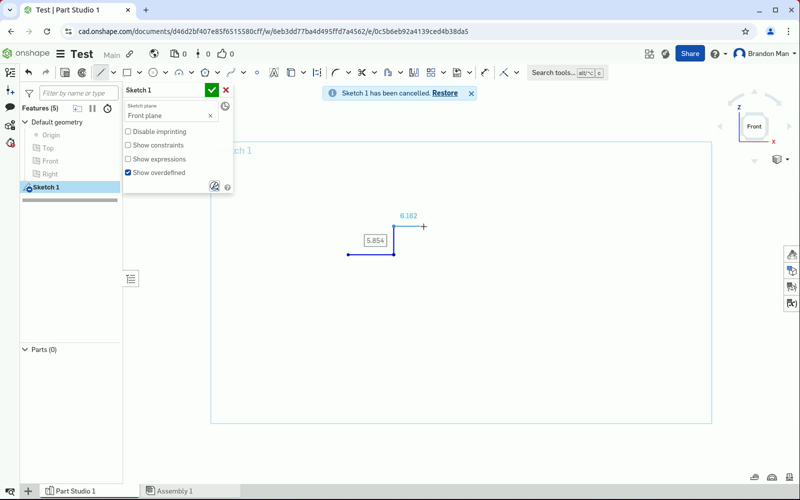
mouse_move(348, 226)
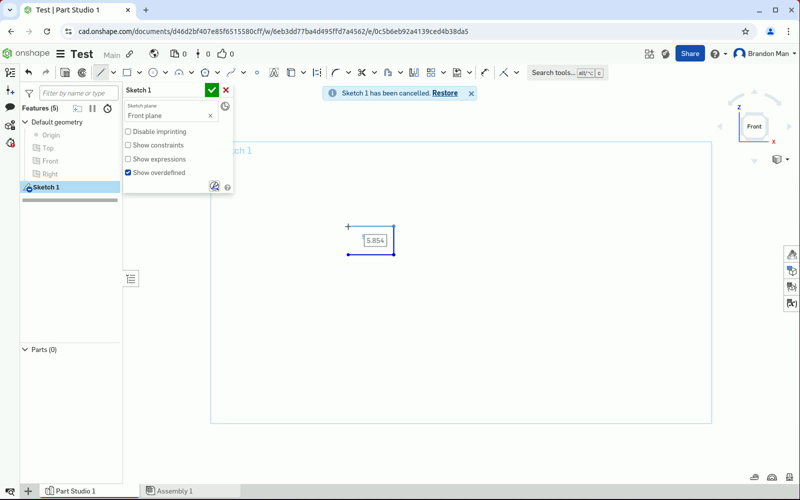
click(348, 226)
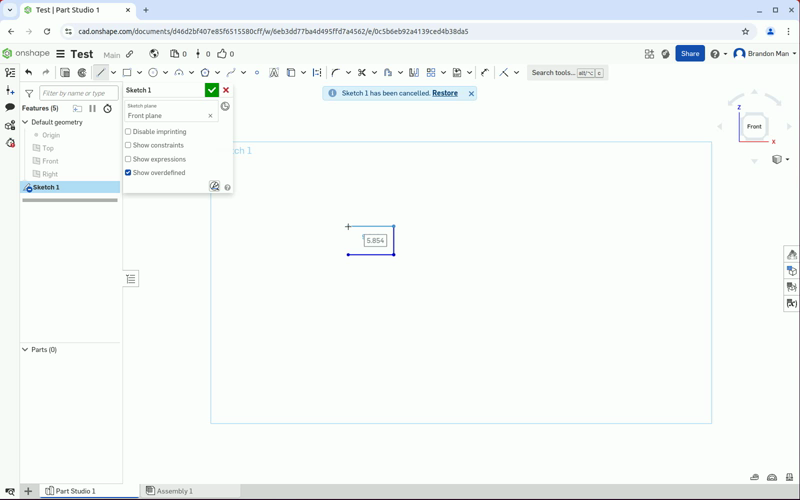
key_up(shift)
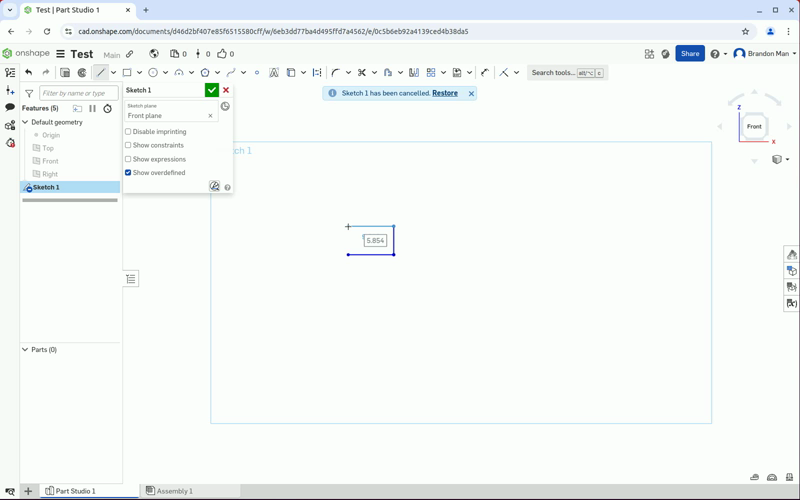
mouse_move(378, 226)
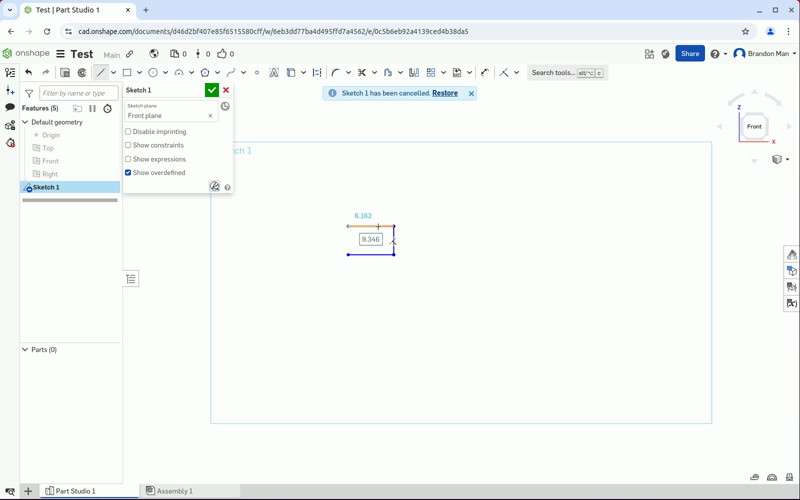
key_down(shift)
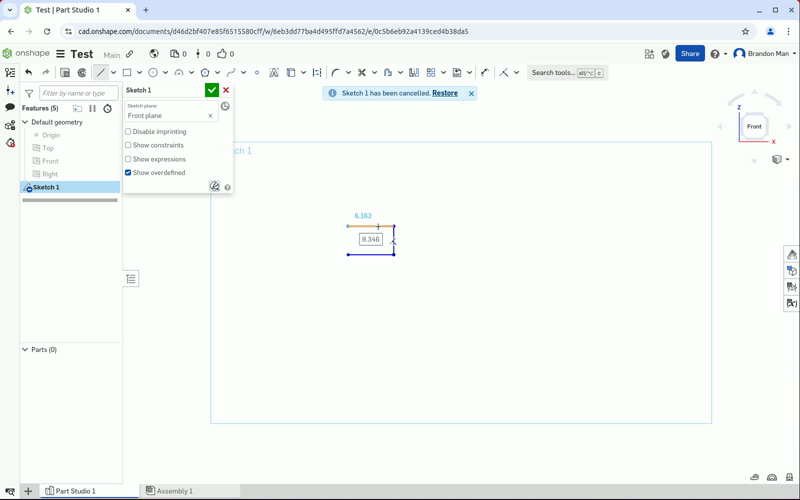
mouse_move(348, 254)
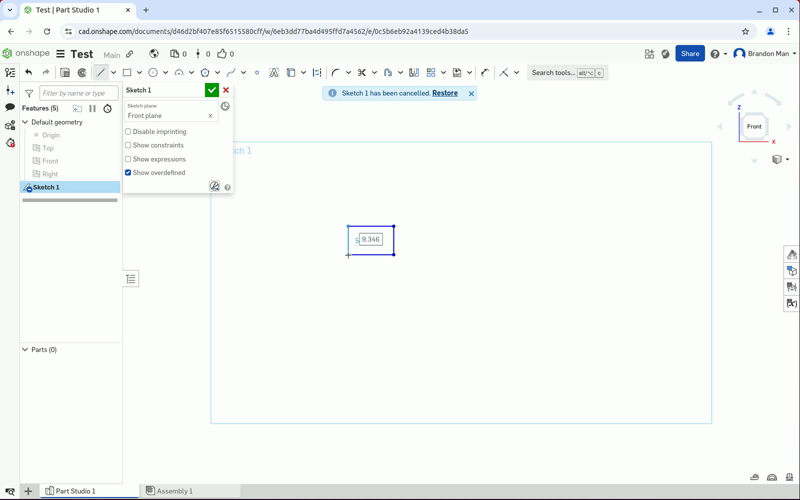
key_up(shift)
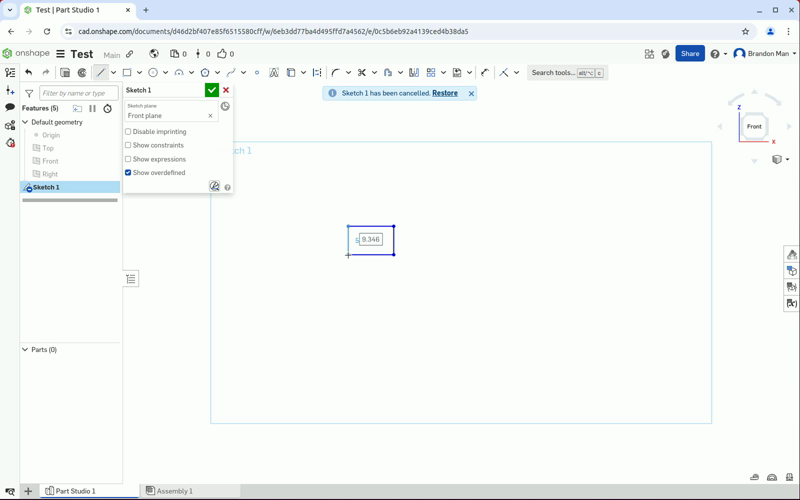
click(348, 254)
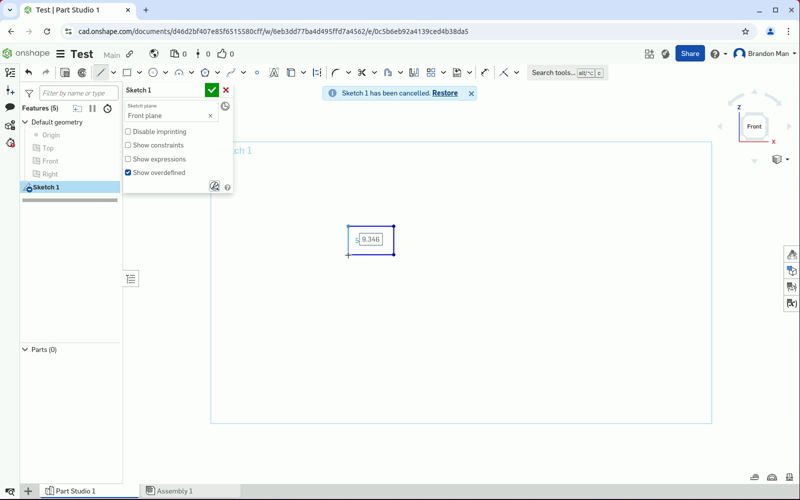
key(esc)
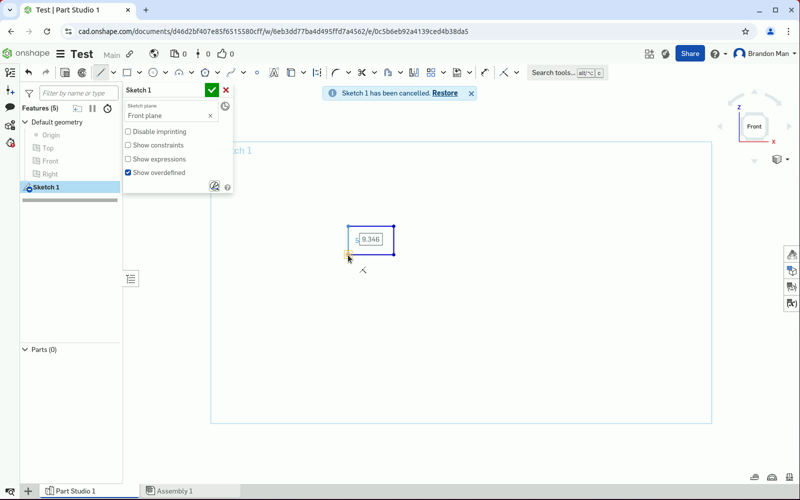
mouse_move(365, 246)
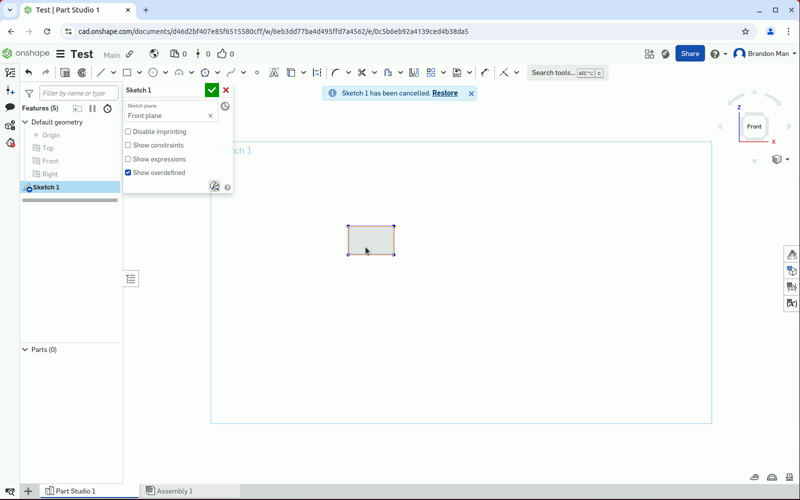
scroll(6)
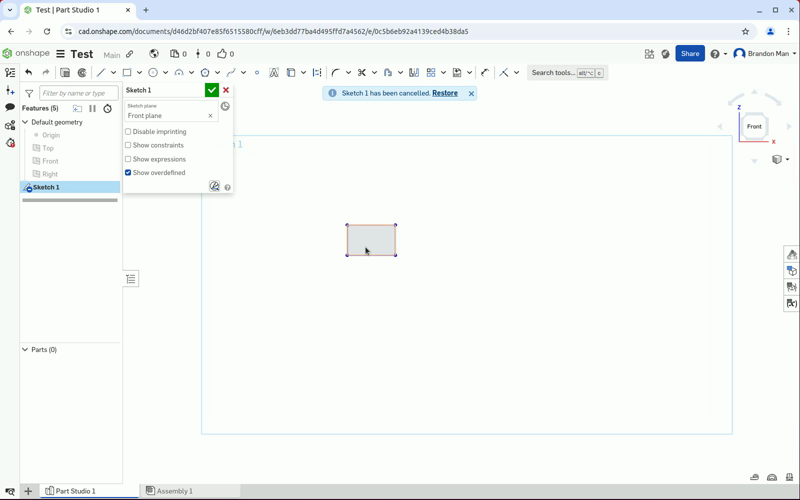
scroll(6)
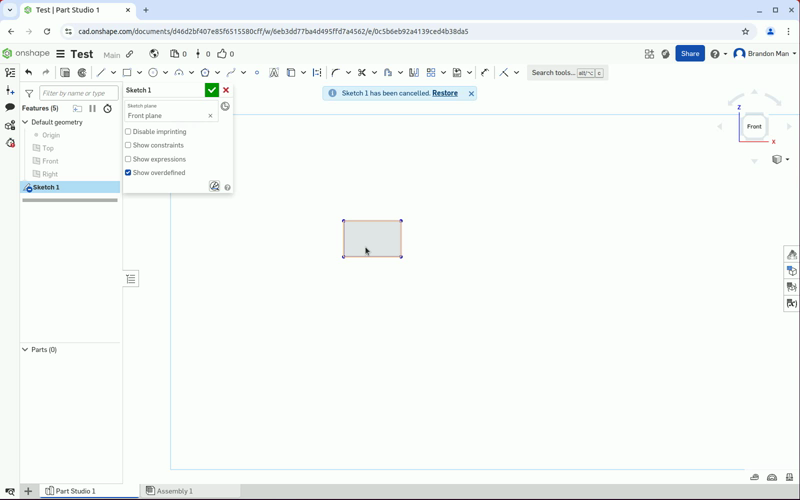
scroll(6)
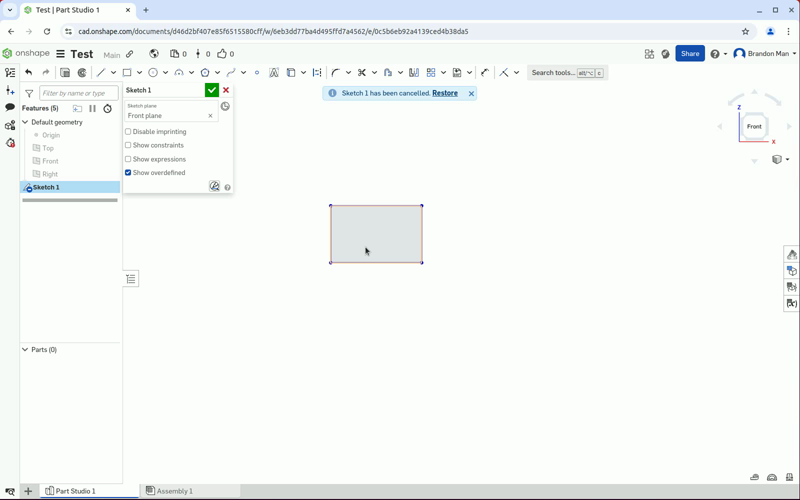
scroll(6)
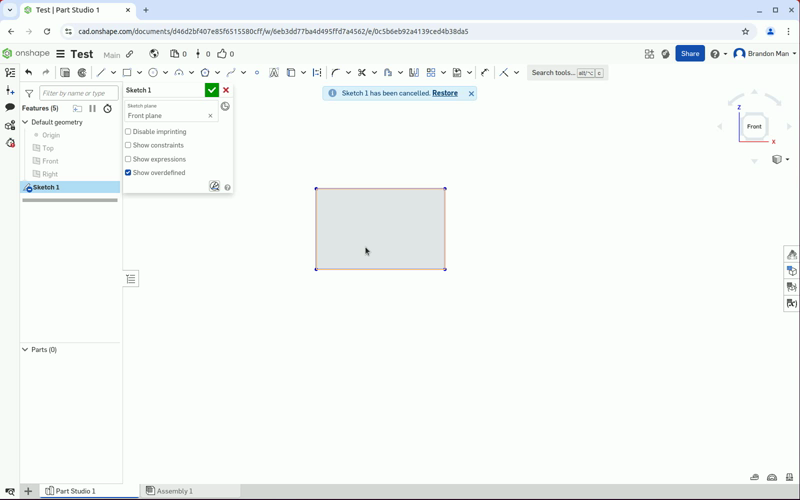
scroll(6)
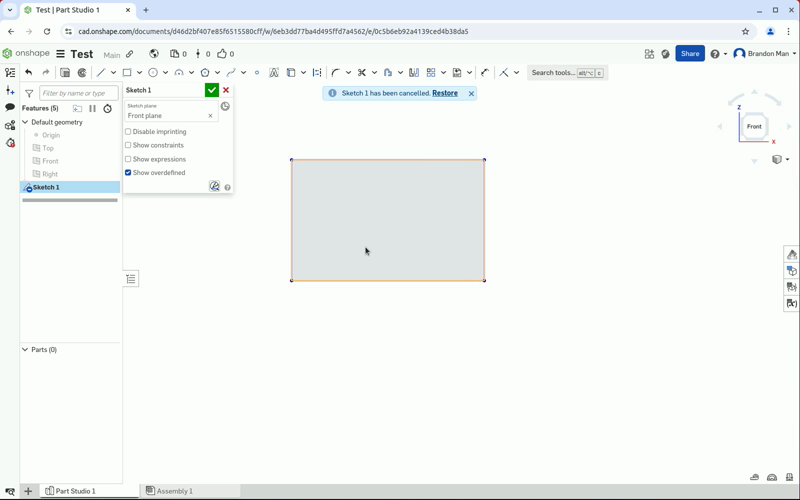
scroll(6)
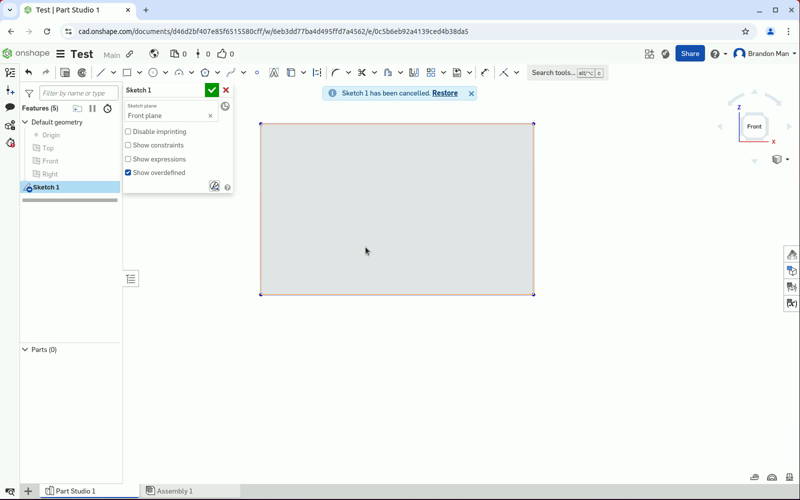
scroll(6)
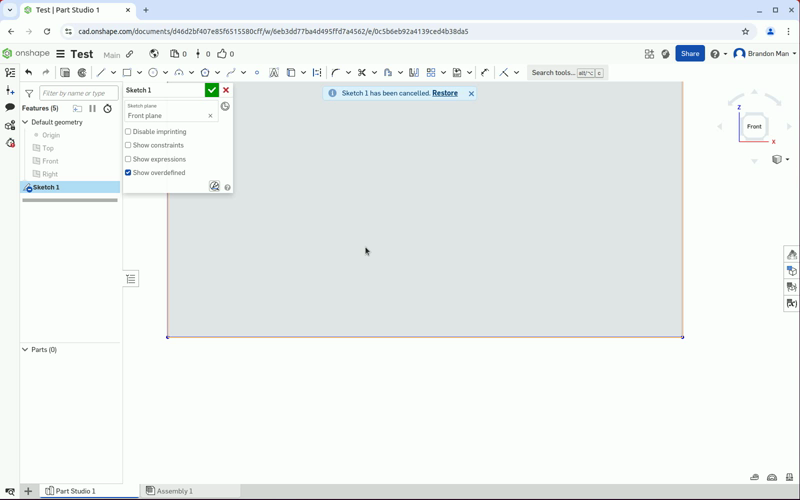
click(365, 246)
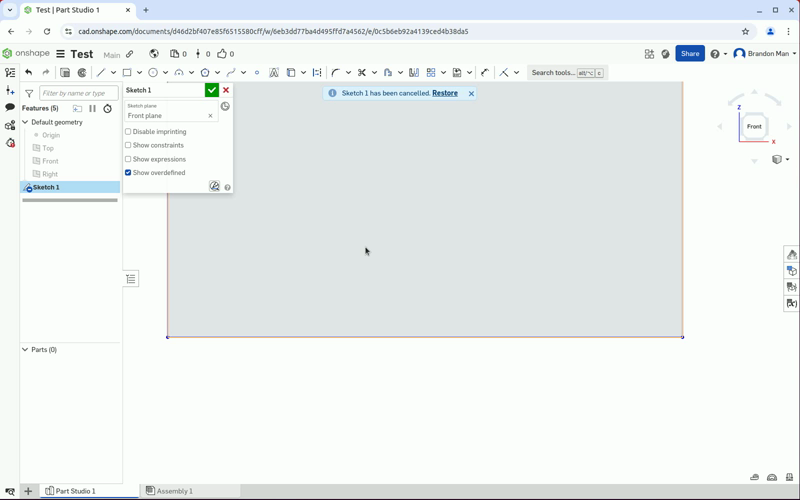
scroll(-6)
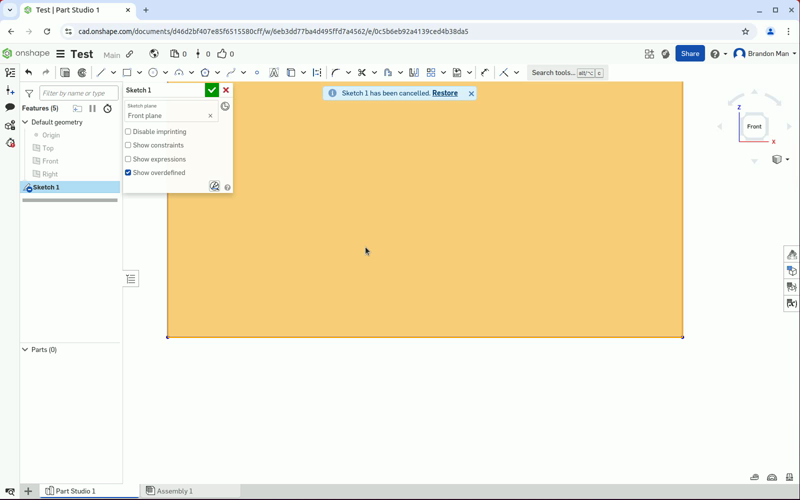
scroll(-6)
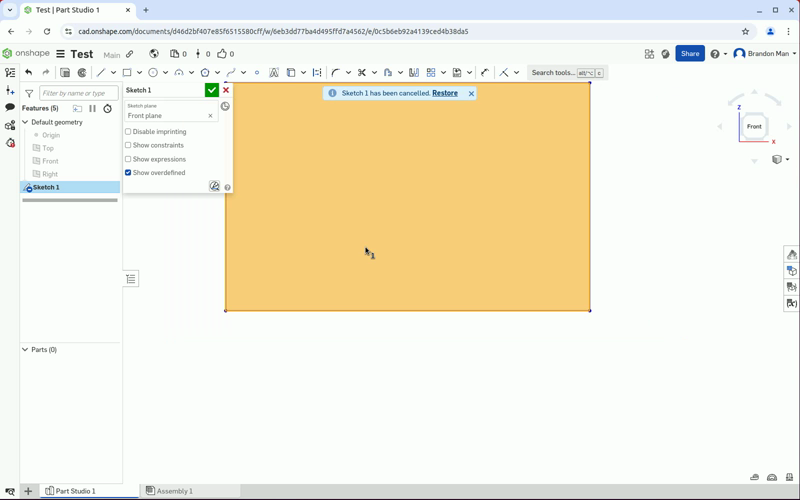
scroll(-6)
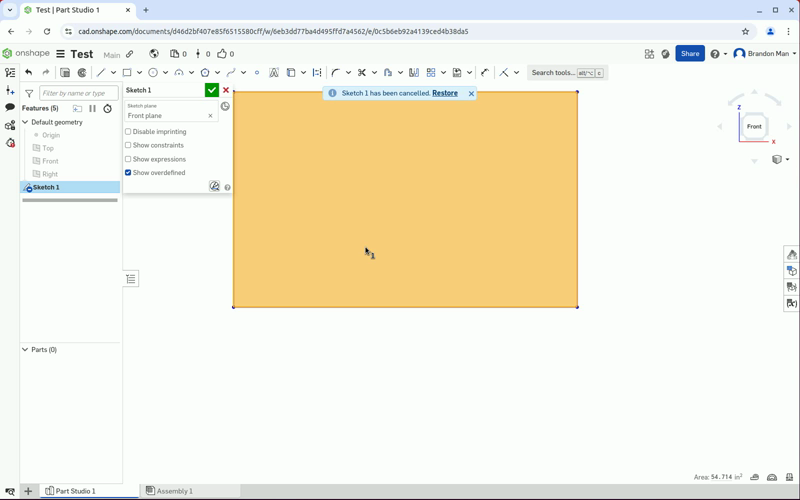
scroll(-6)
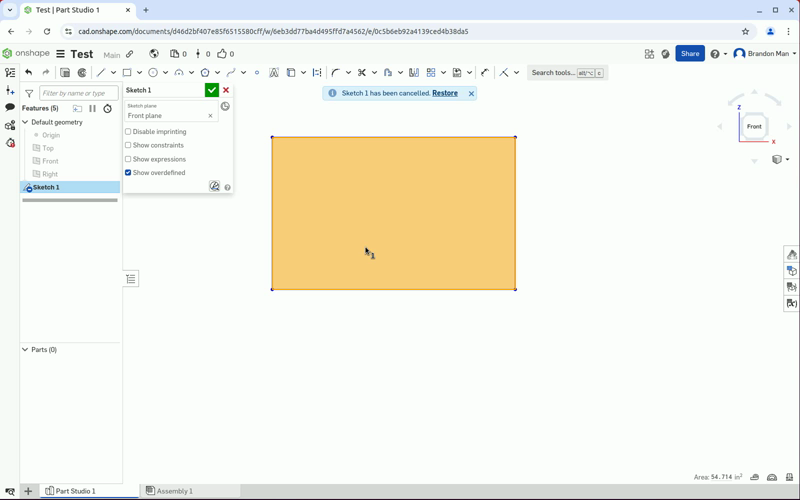
scroll(-6)
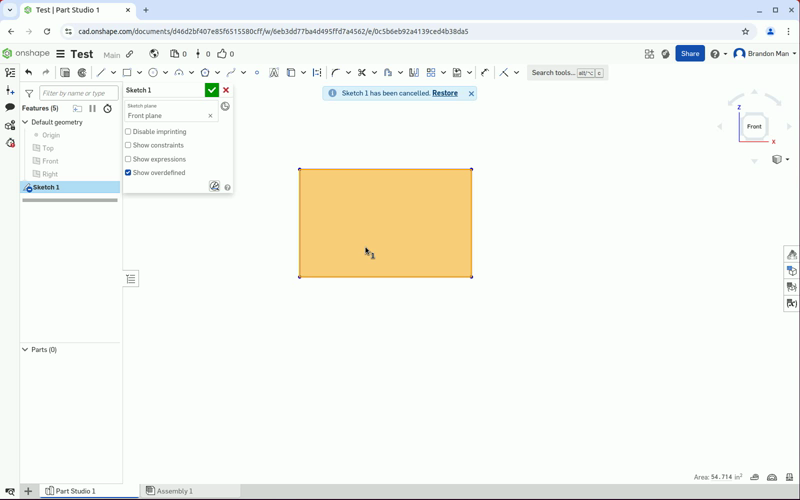
scroll(-6)
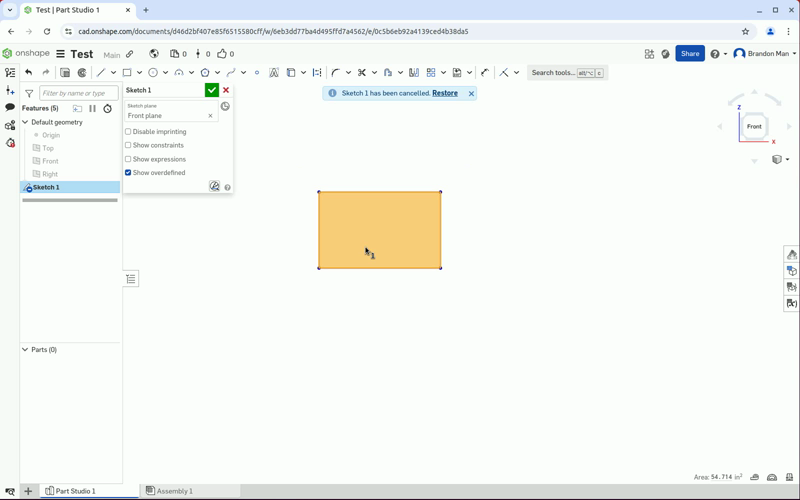
scroll(-6)
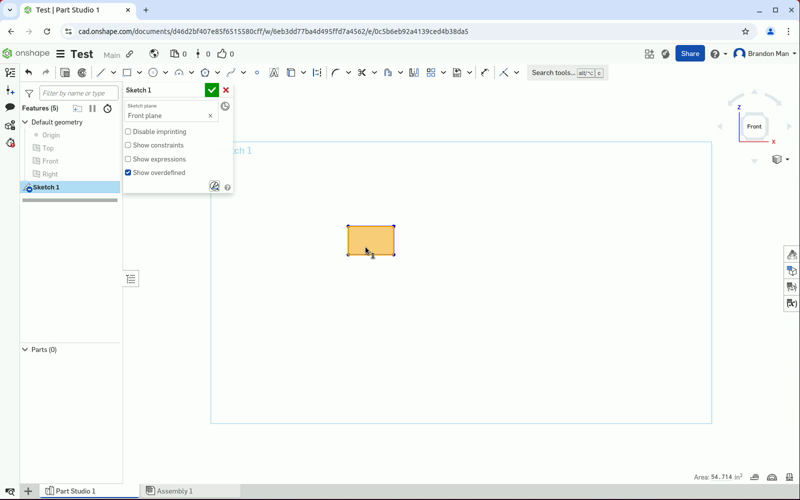
mouse_move(73, 352)
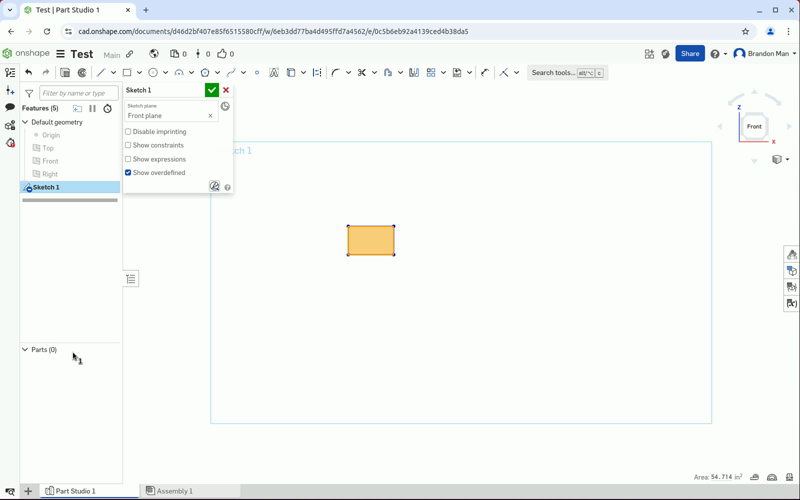
key(shift+y)
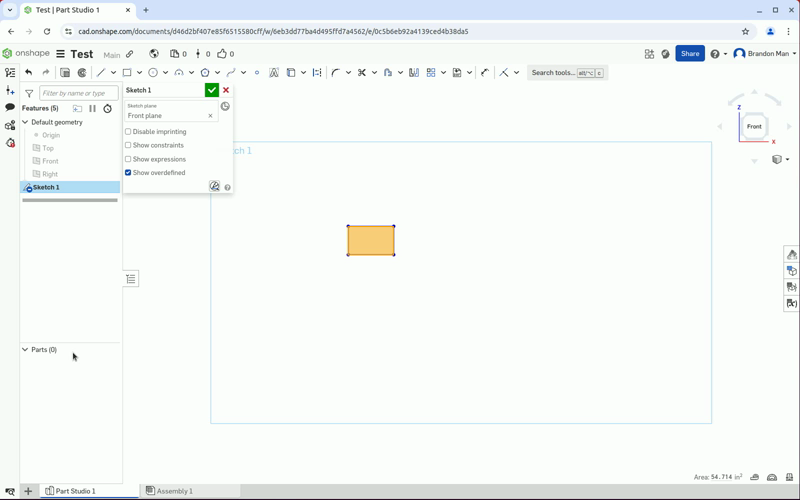
key(shift+e)
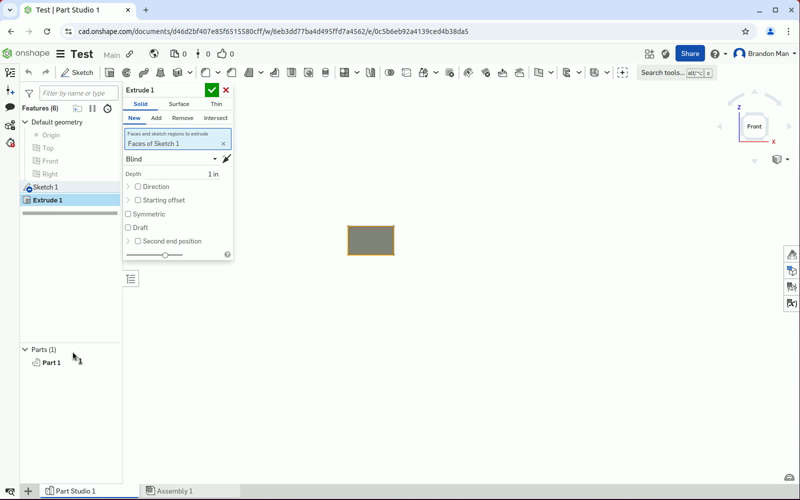
mouse_move(143, 106)
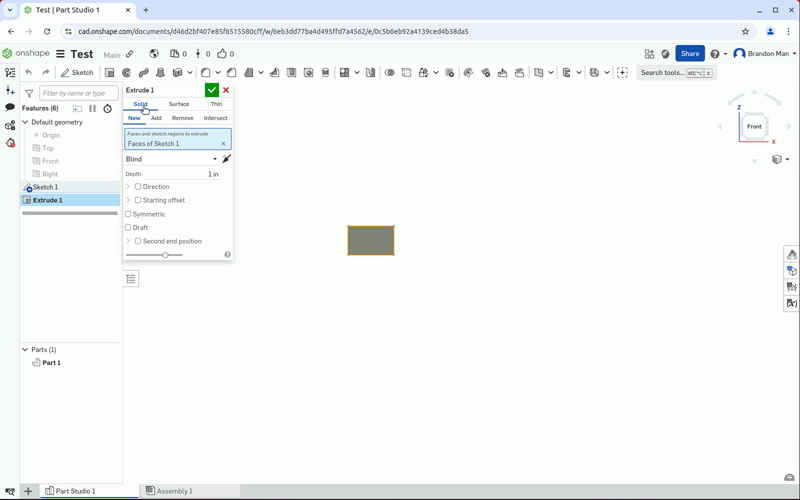
click(143, 106)
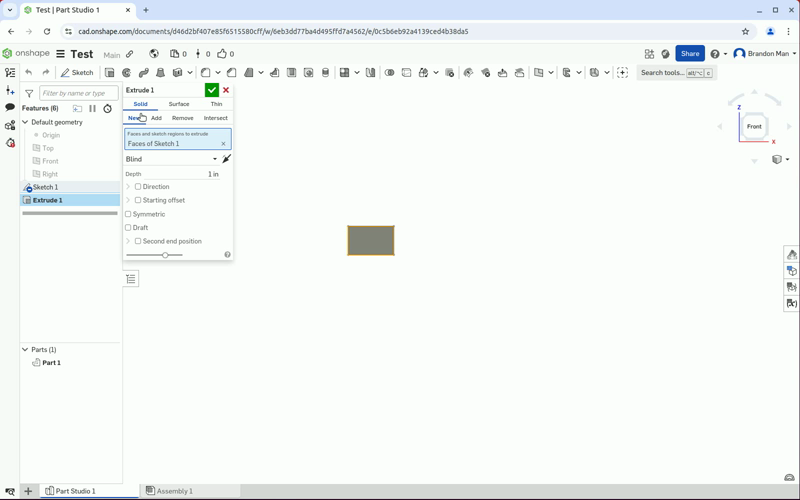
mouse_move(137, 120)
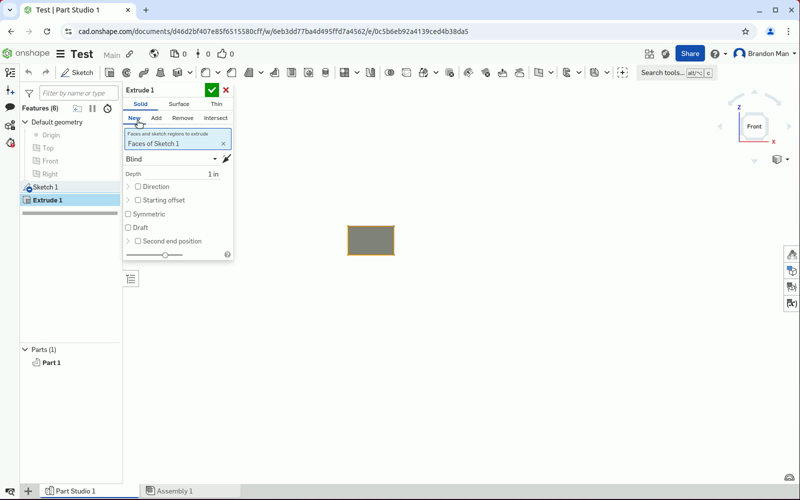
click(137, 120)
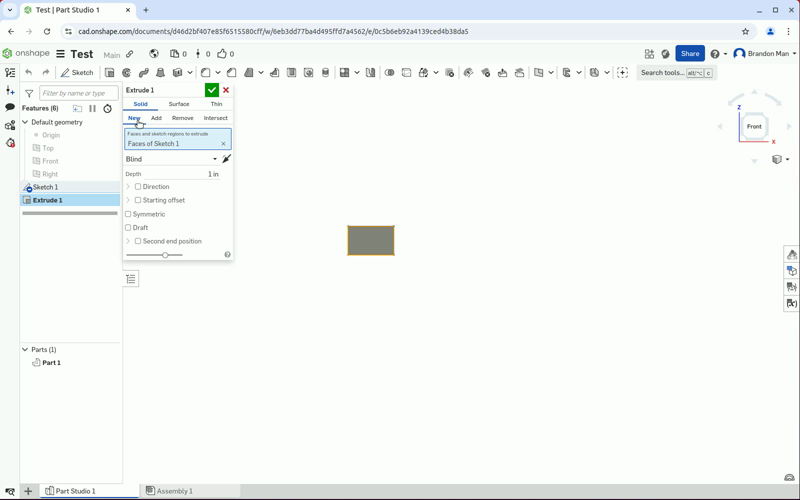
key(tab, 4)
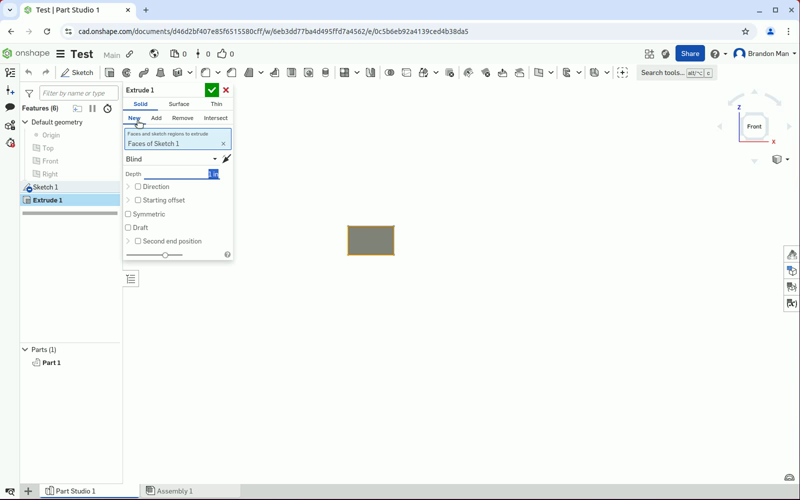
text(4.092)
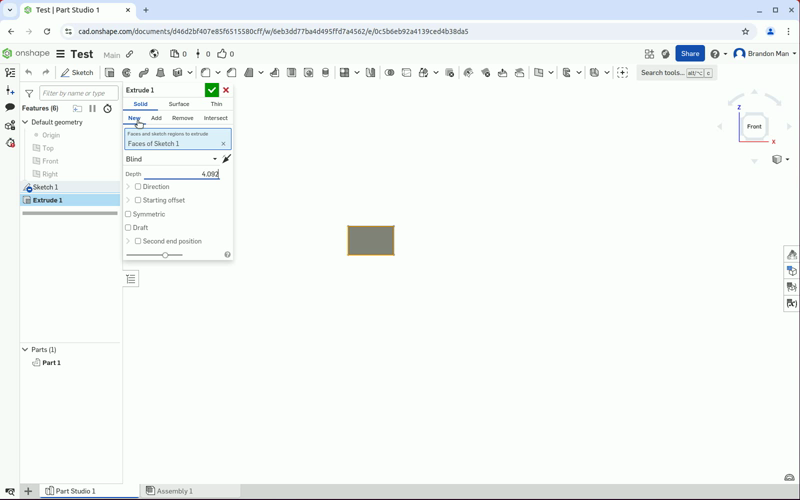
key(enter)
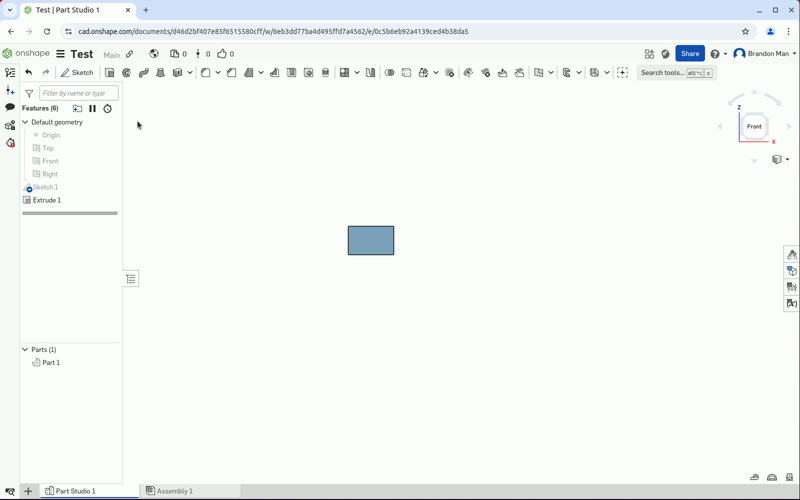
key(shift+h)
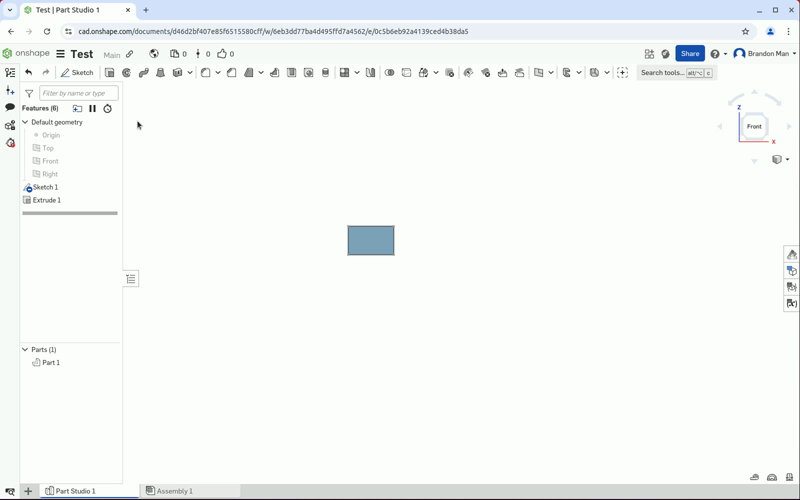
key(shift+h)
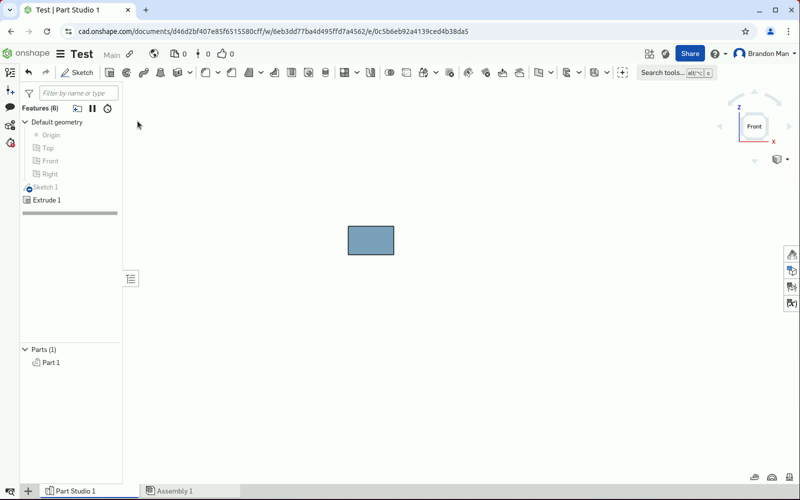
mouse_move(73, 189)
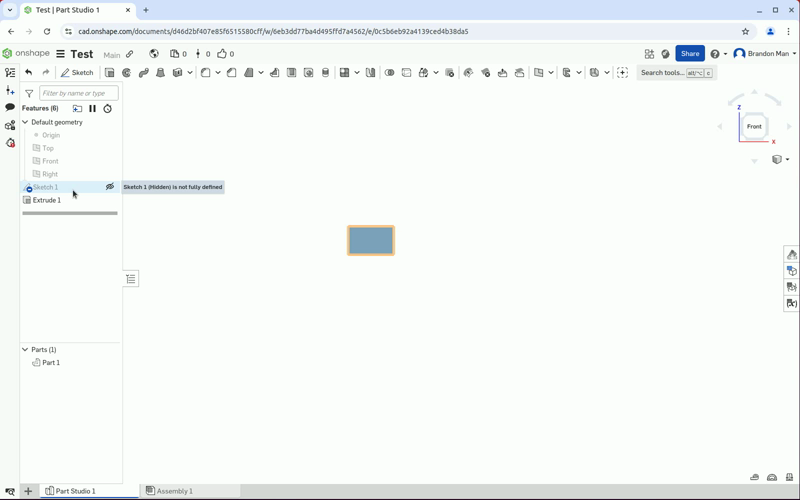
click(73, 189)
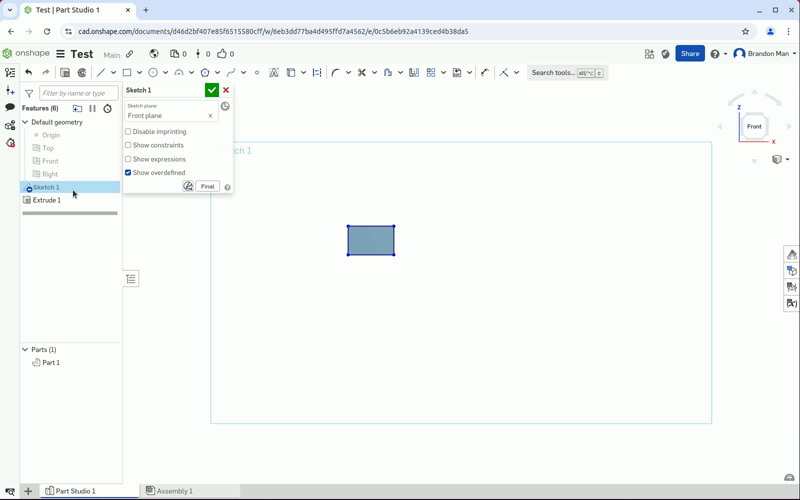
mouse_move(229, 92)
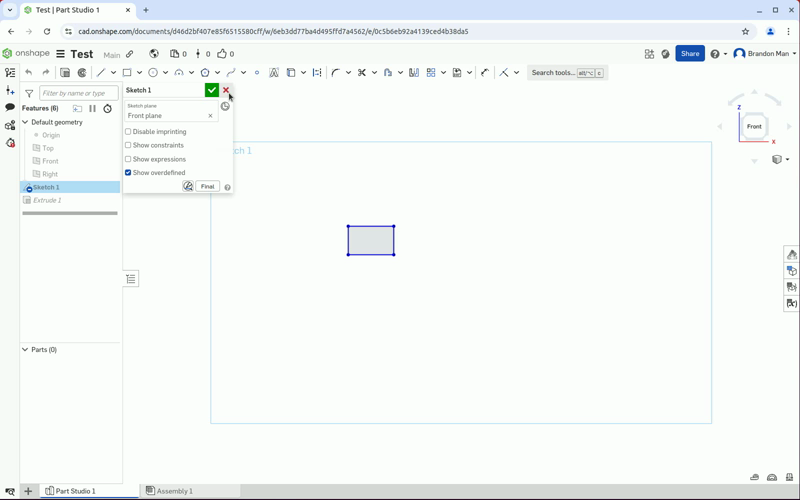
click(229, 92)
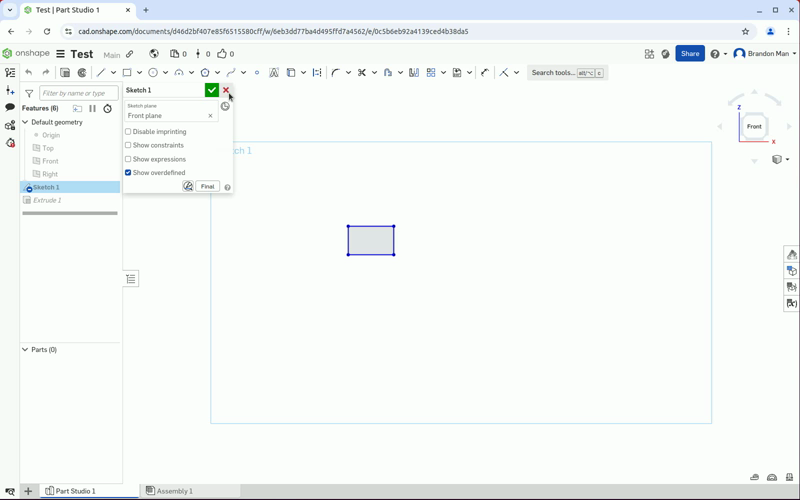
key(shift+s)
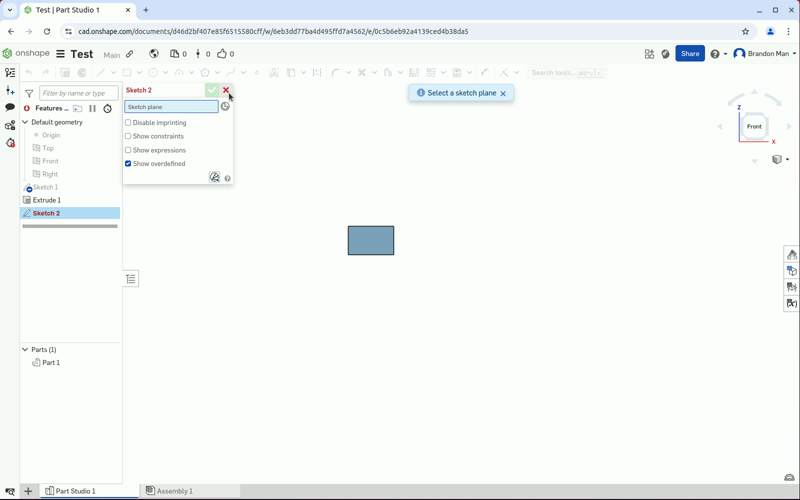
mouse_move(73, 163)
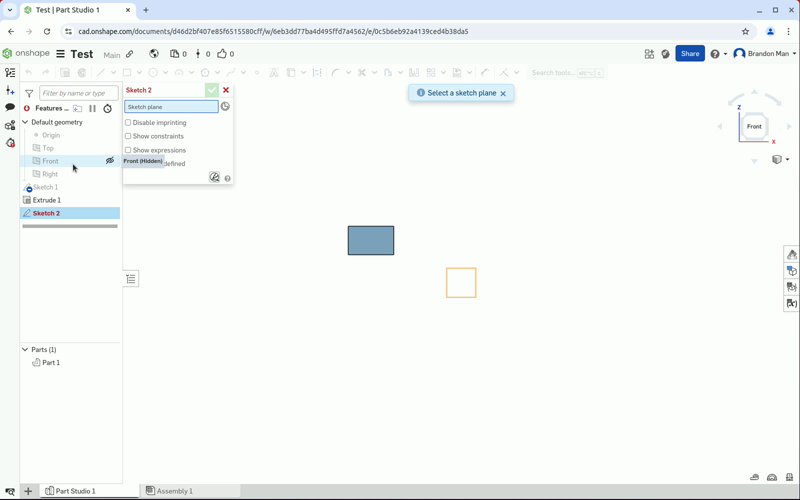
click(73, 163)
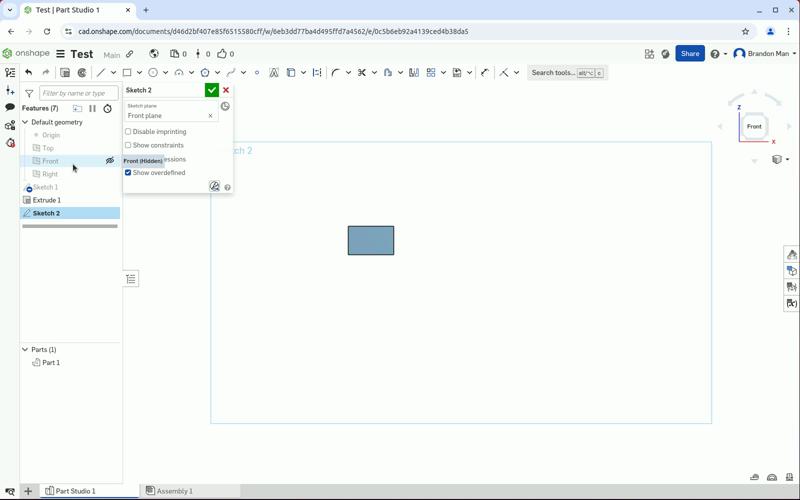
mouse_move(73, 352)
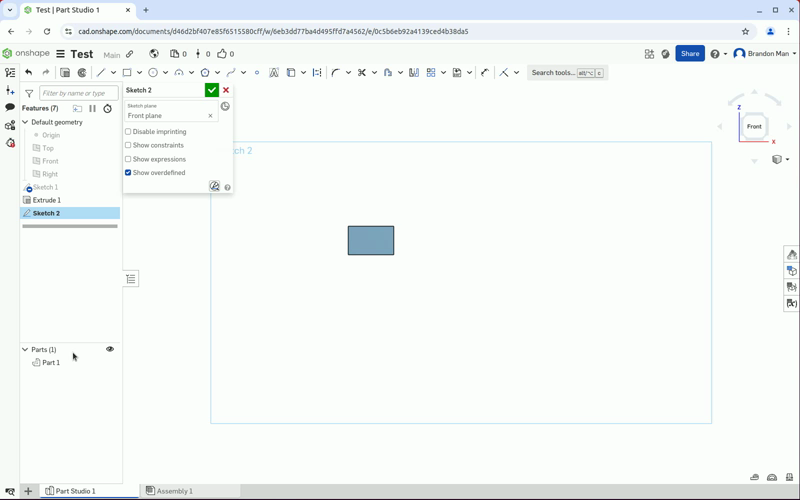
key(y)
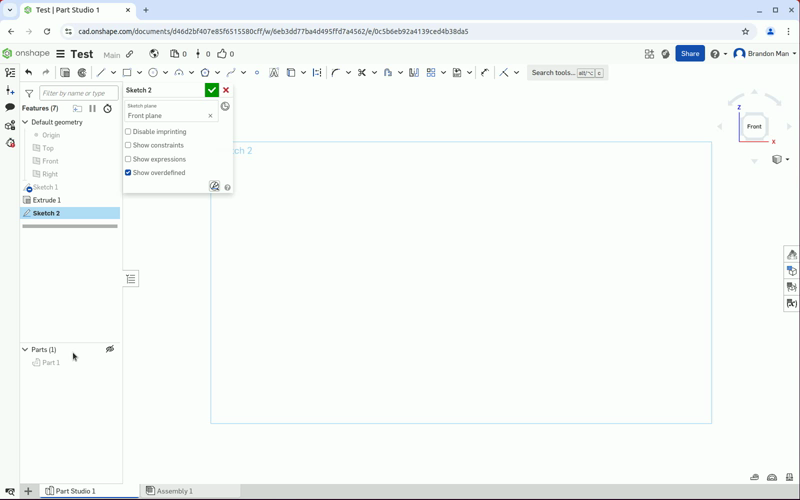
key(l)
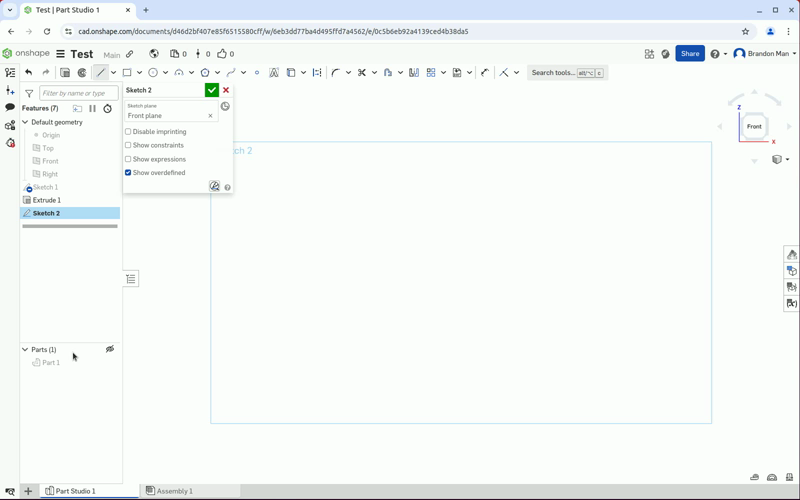
key_down(shift)
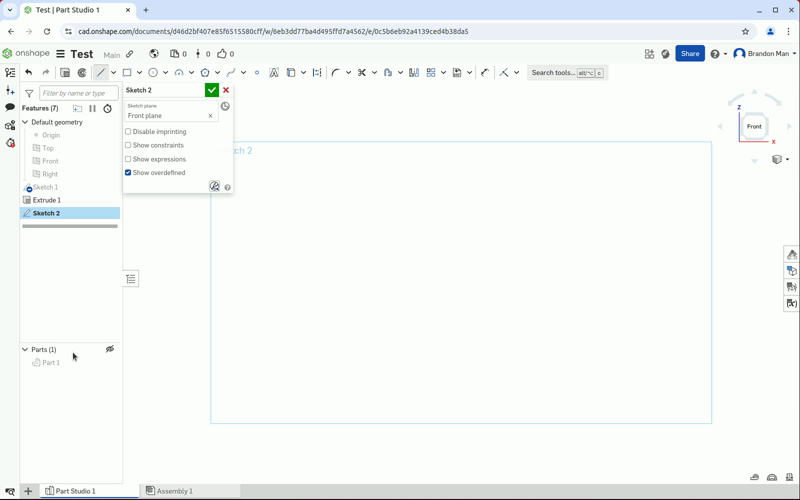
mouse_move(422, 298)
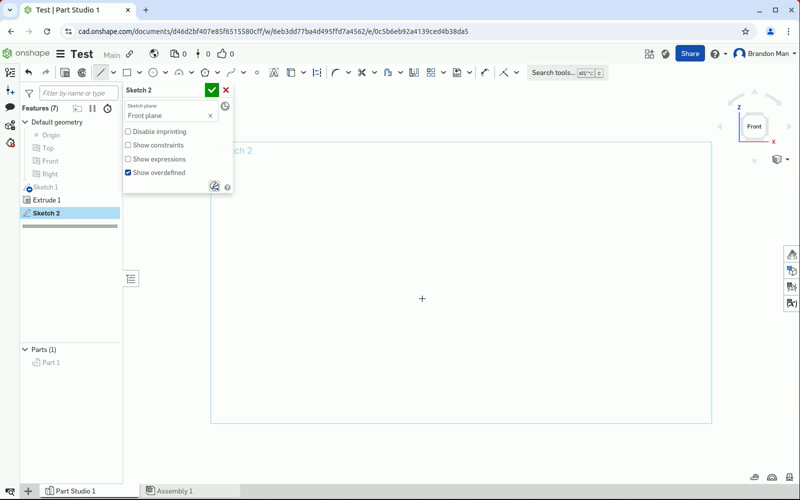
click(422, 298)
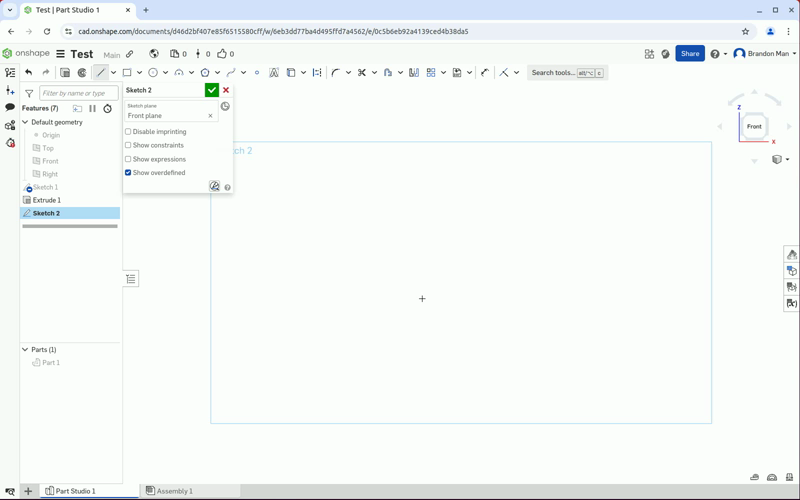
key_up(shift)
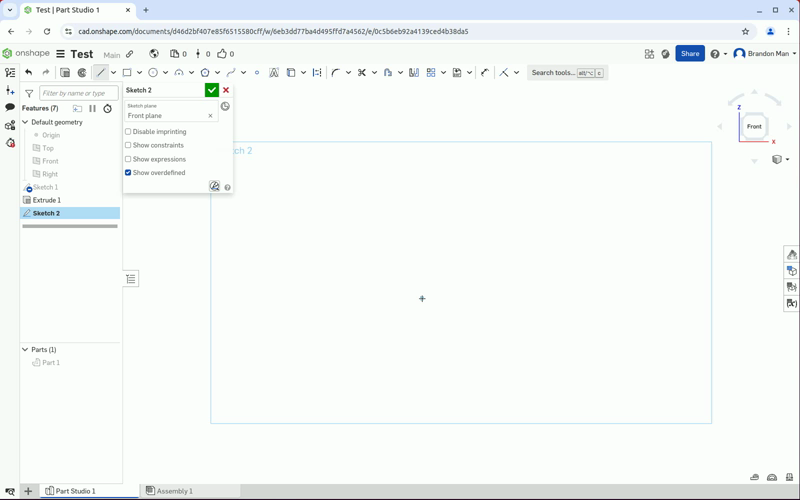
key_down(shift)
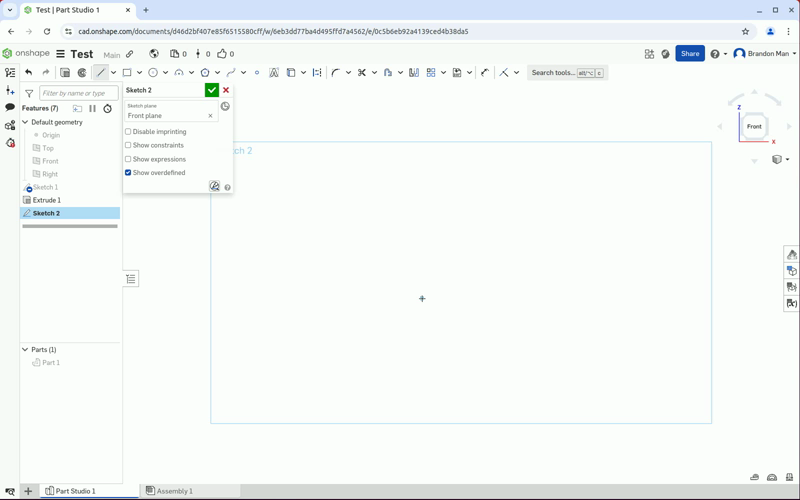
mouse_move(499, 298)
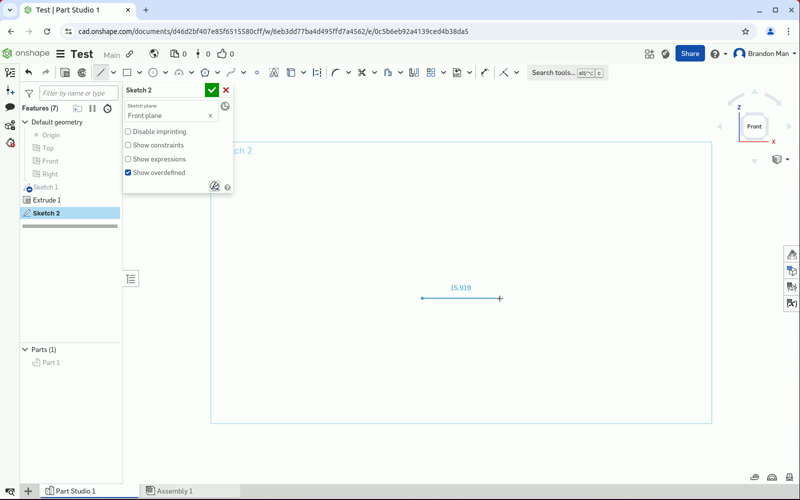
click(499, 298)
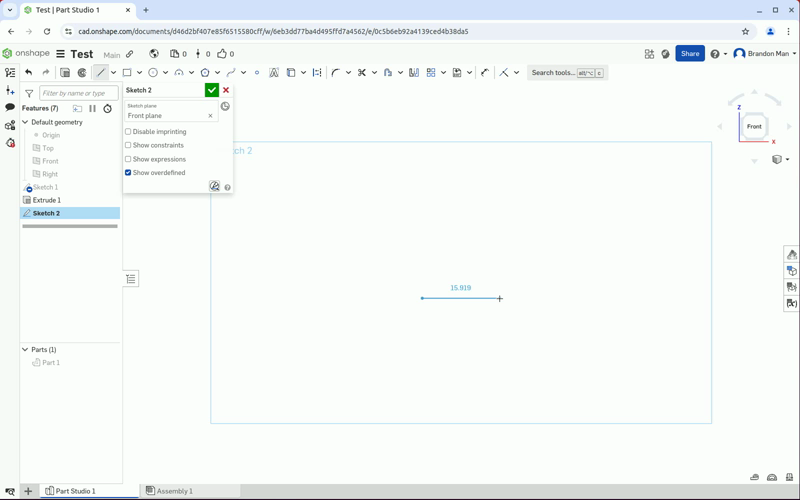
key_up(shift)
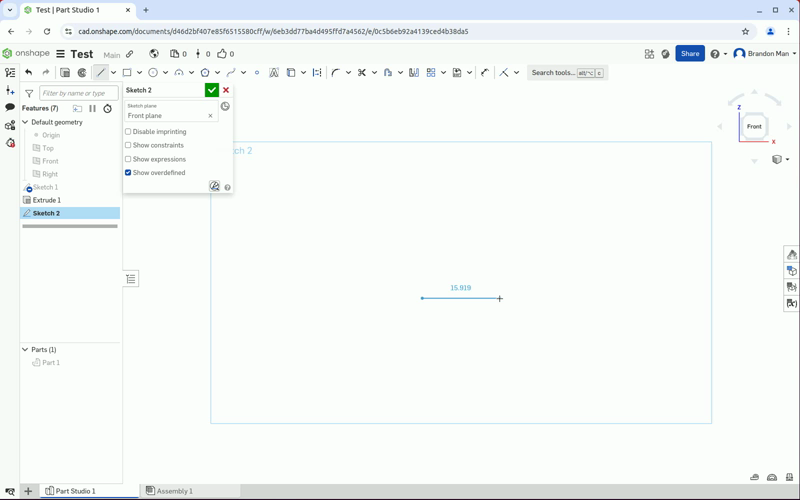
key_down(shift)
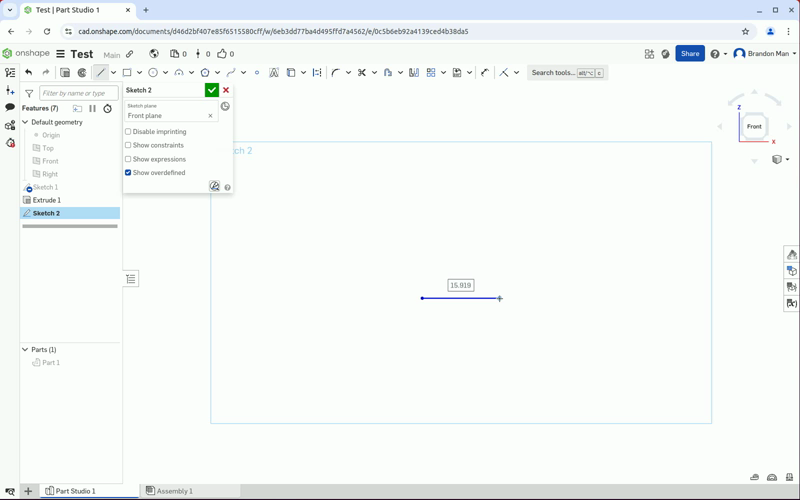
mouse_move(529, 298)
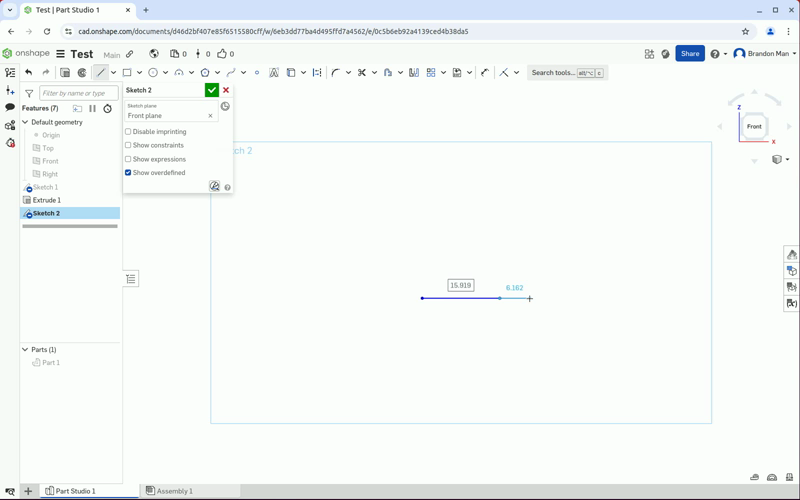
mouse_move(499, 267)
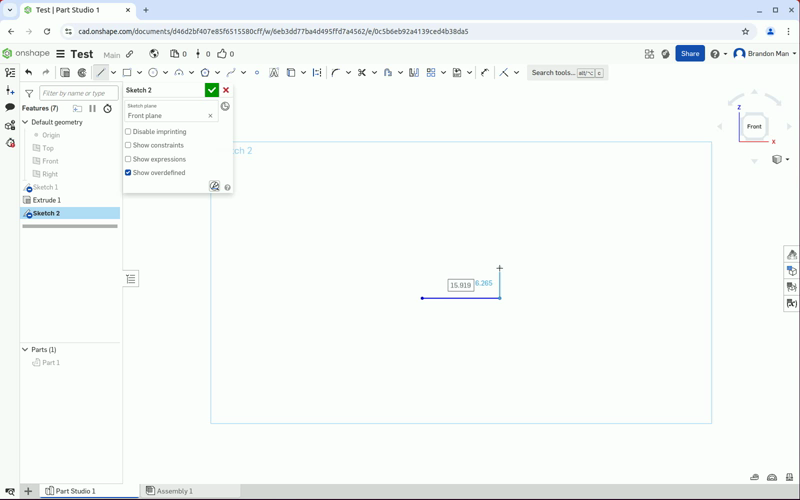
click(499, 267)
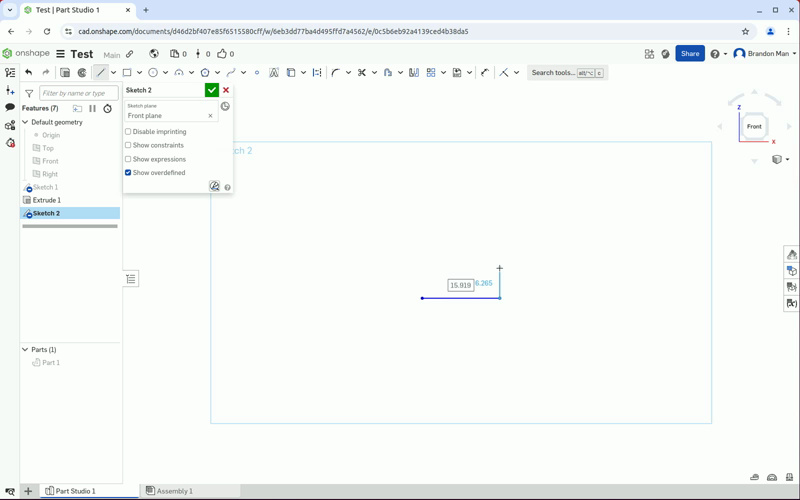
key_up(shift)
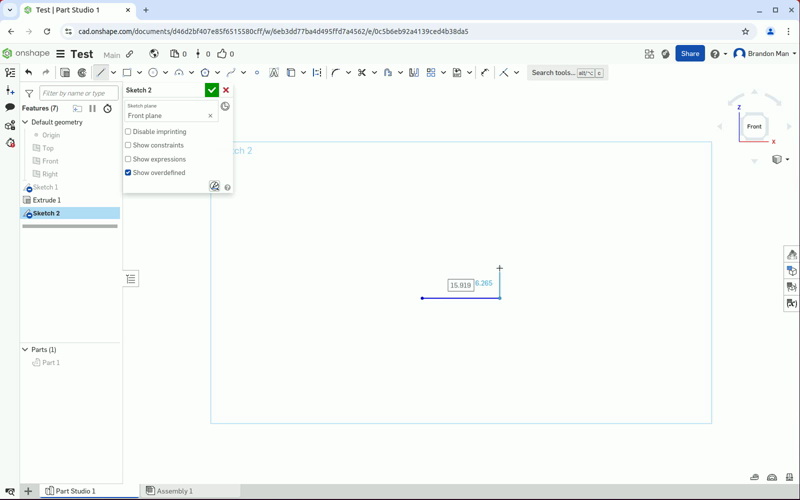
key_down(shift)
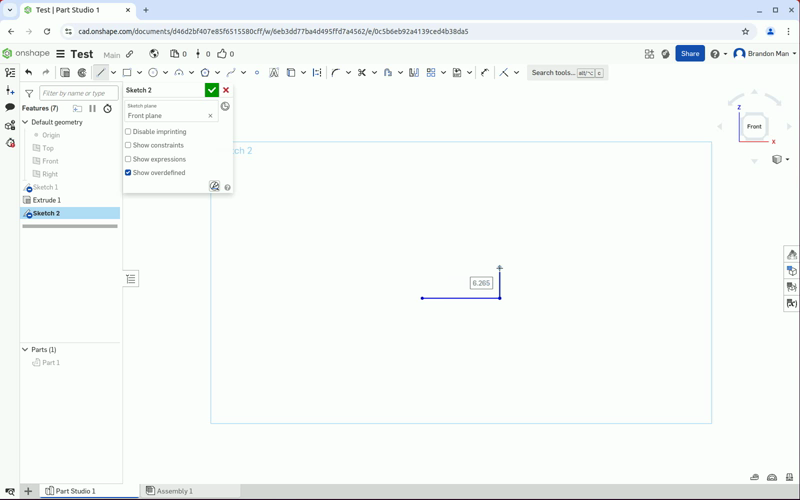
mouse_move(422, 267)
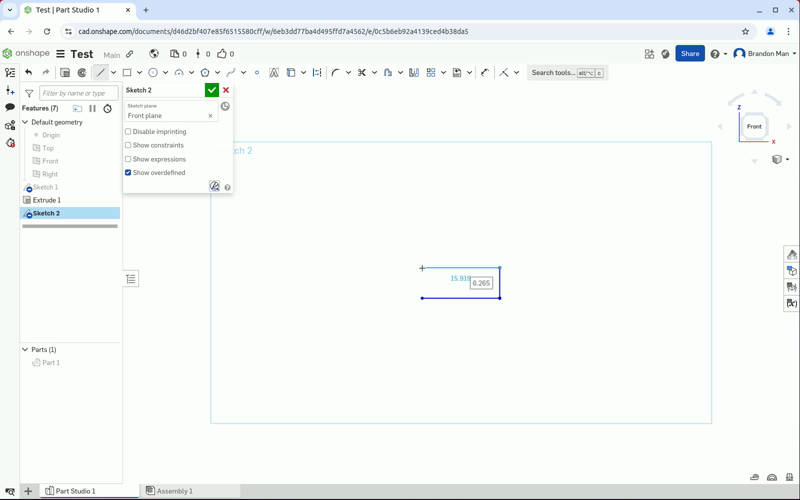
click(422, 267)
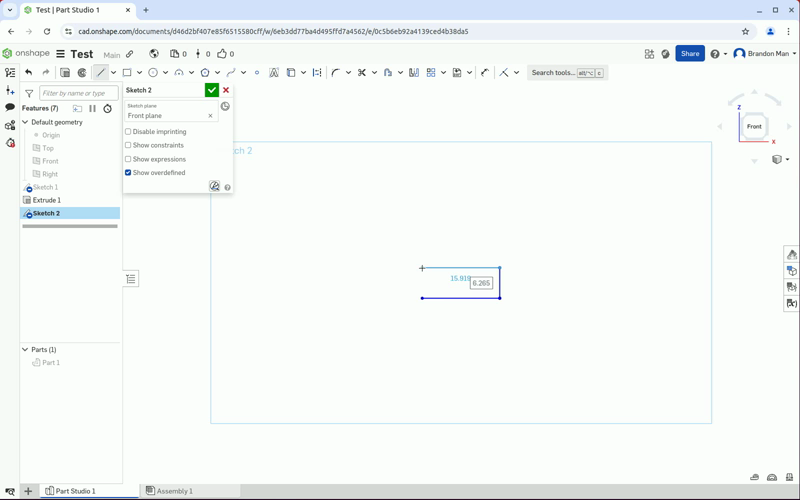
key_up(shift)
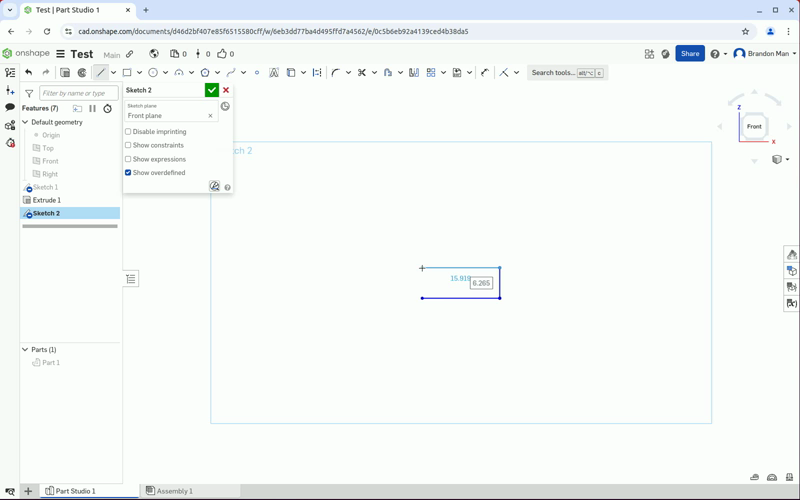
key_down(shift)
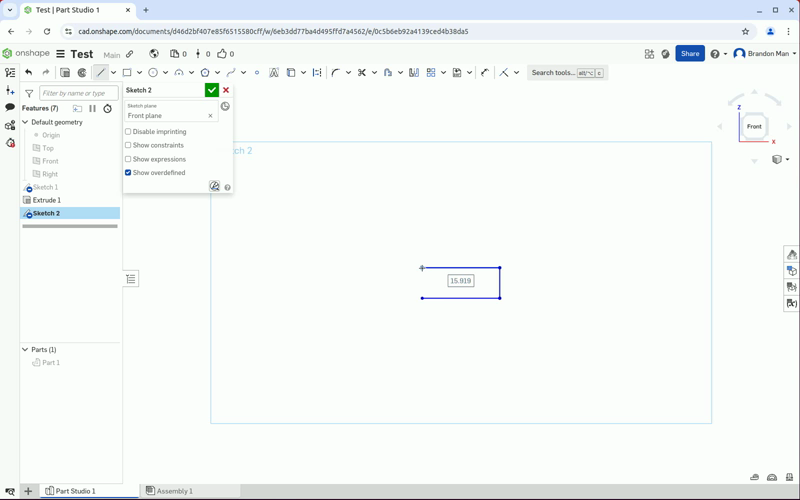
mouse_move(452, 267)
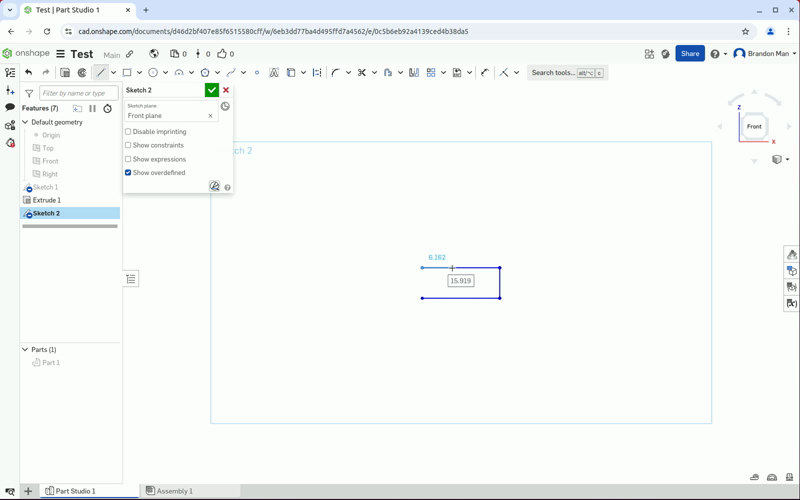
mouse_move(422, 280)
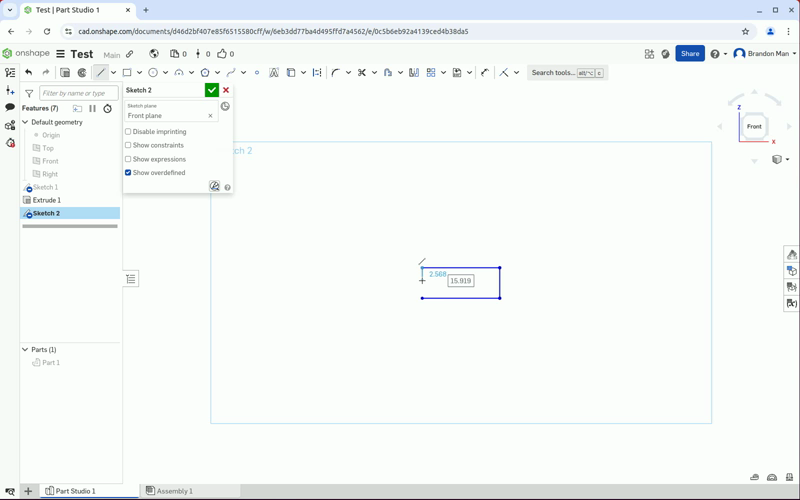
click(422, 280)
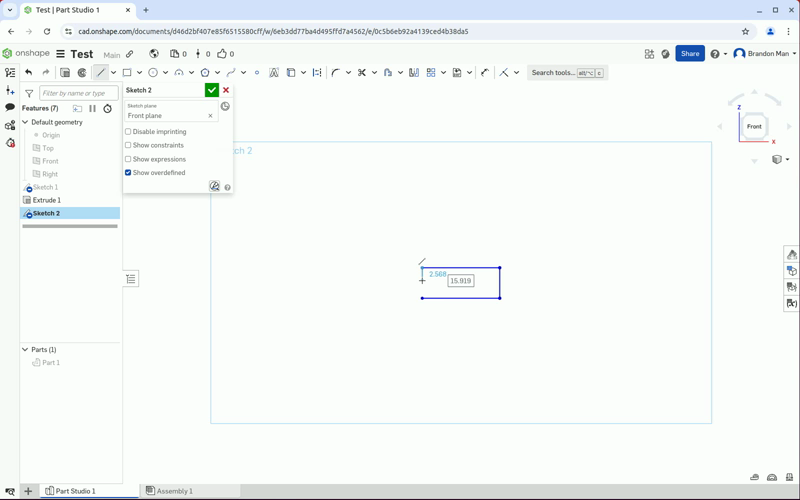
key_up(shift)
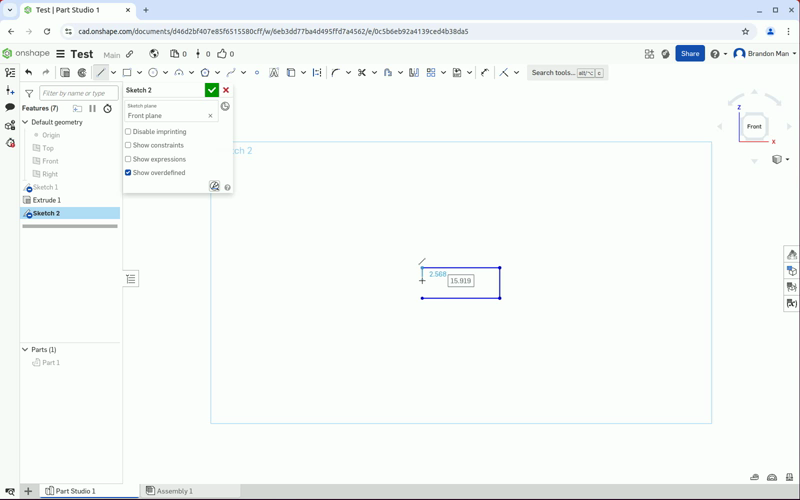
mouse_move(452, 280)
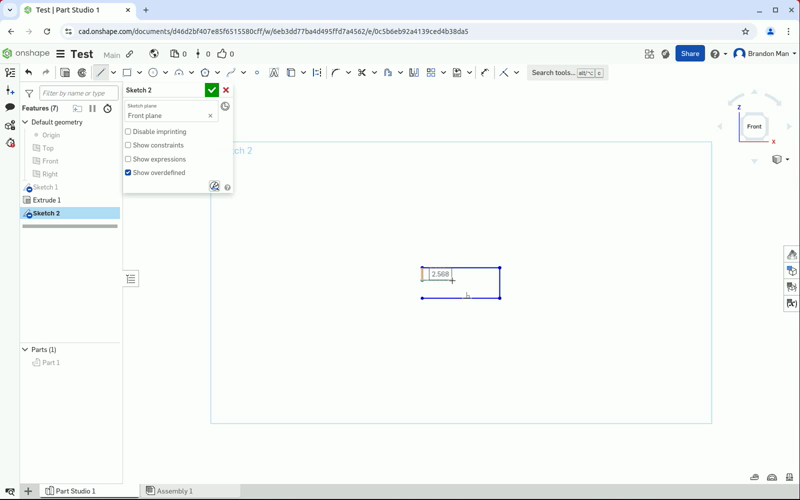
key_down(shift)
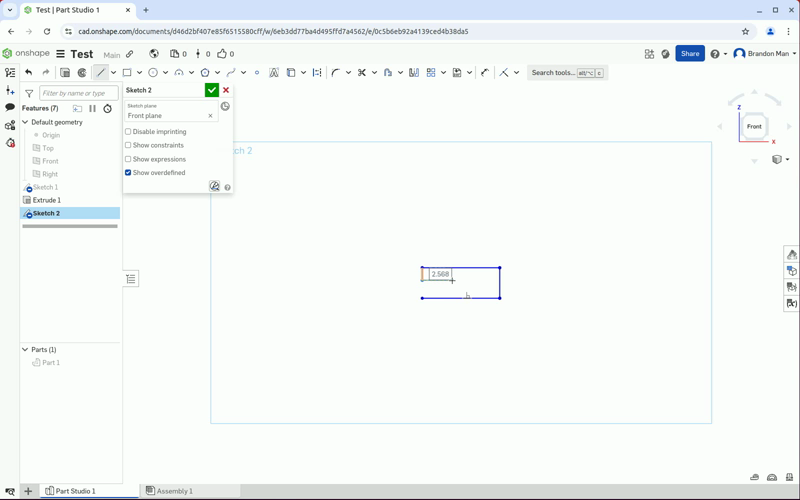
mouse_move(422, 298)
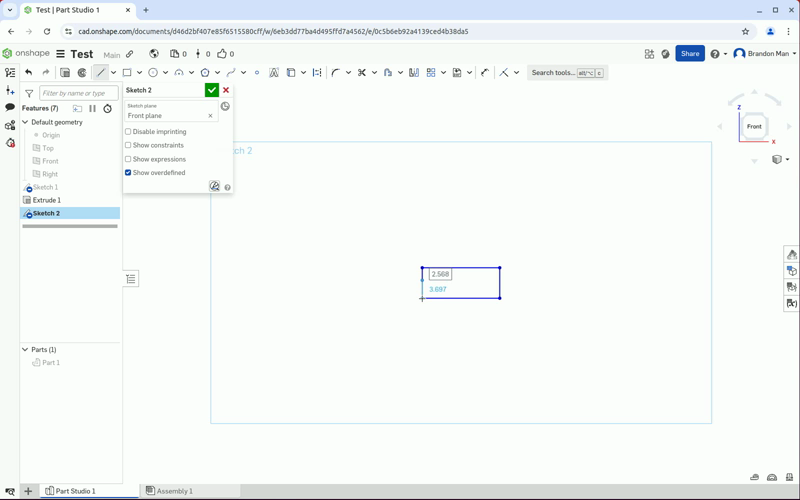
key_up(shift)
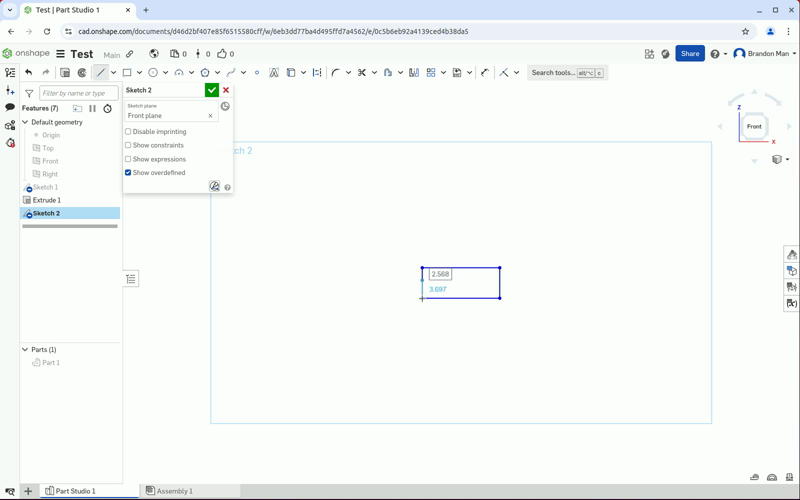
click(422, 298)
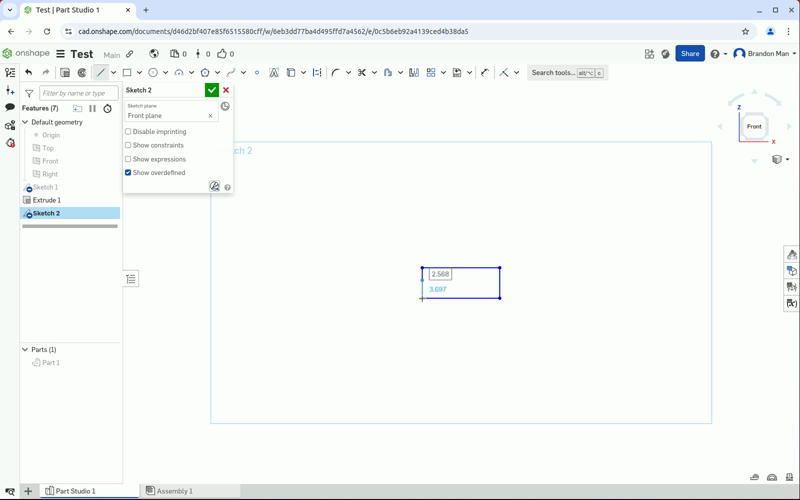
key(esc)
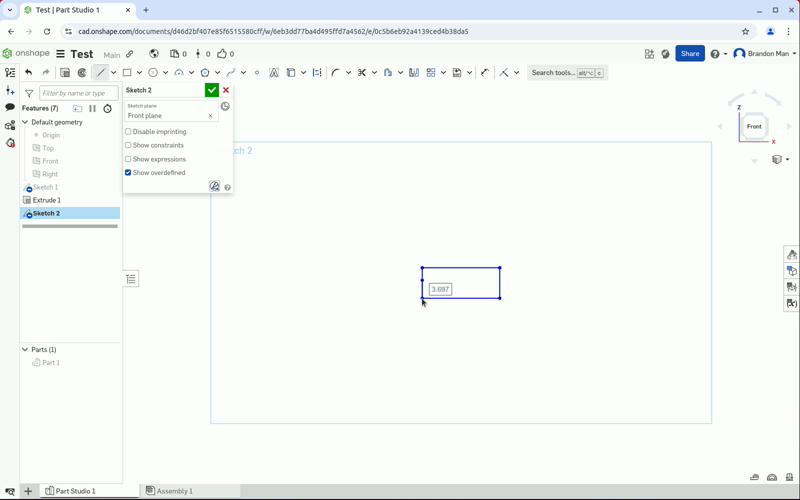
mouse_move(426, 277)
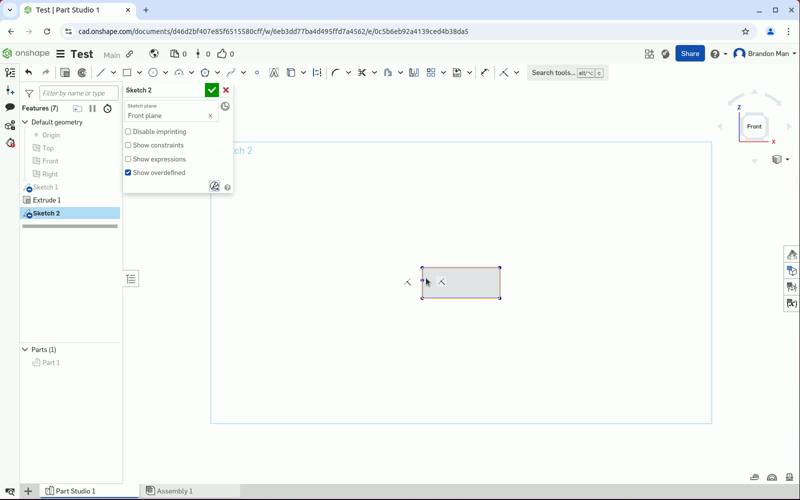
click(426, 277)
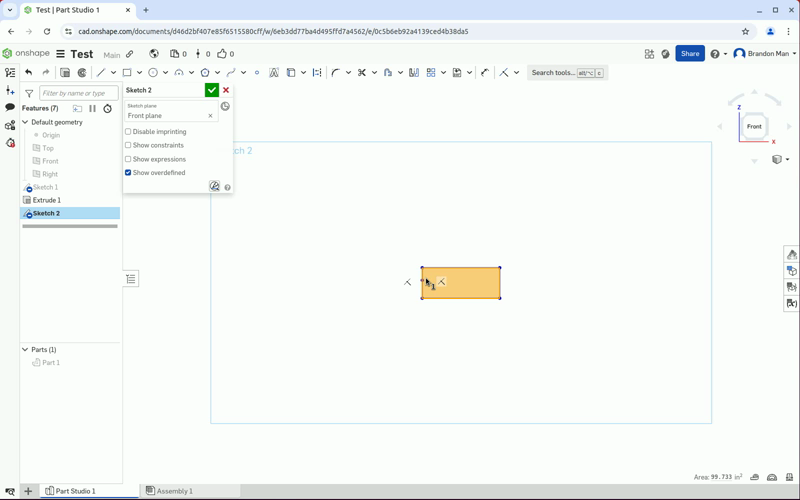
mouse_move(73, 352)
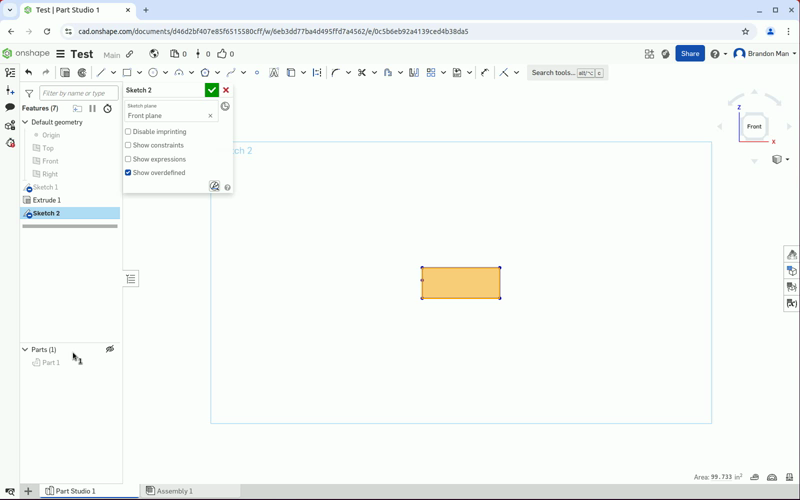
key(shift+y)
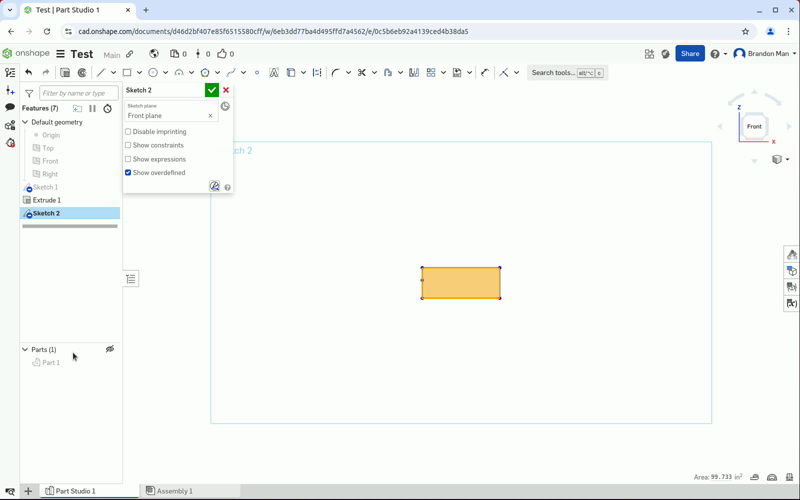
key(shift+e)
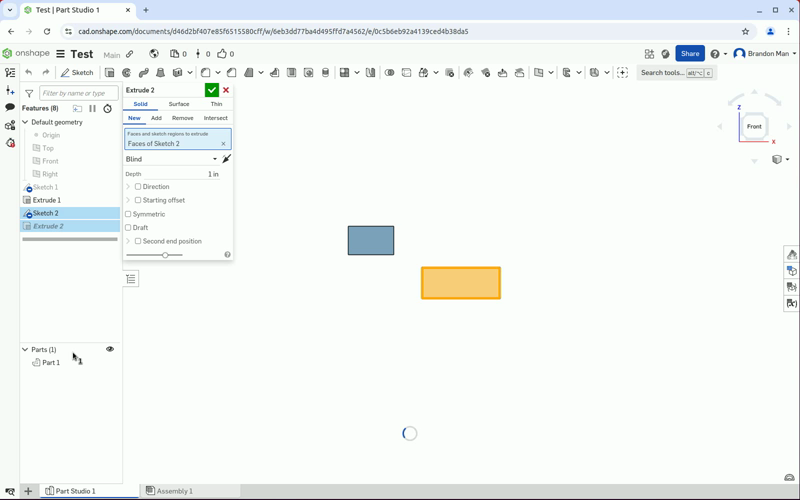
mouse_move(143, 106)
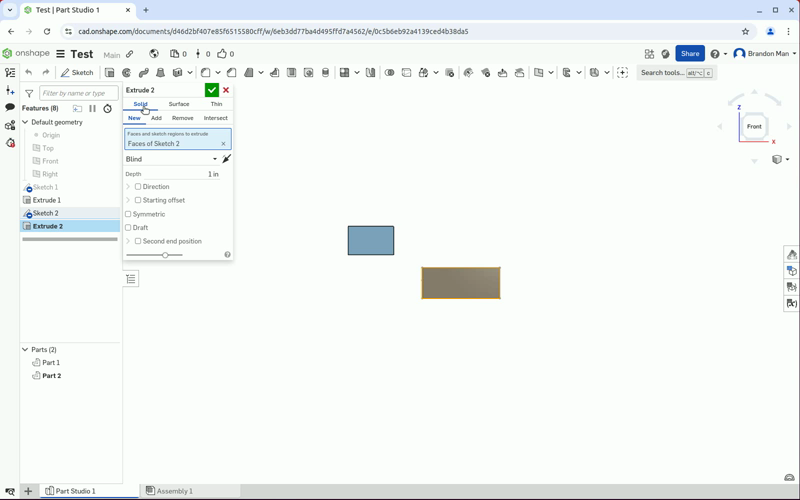
click(143, 106)
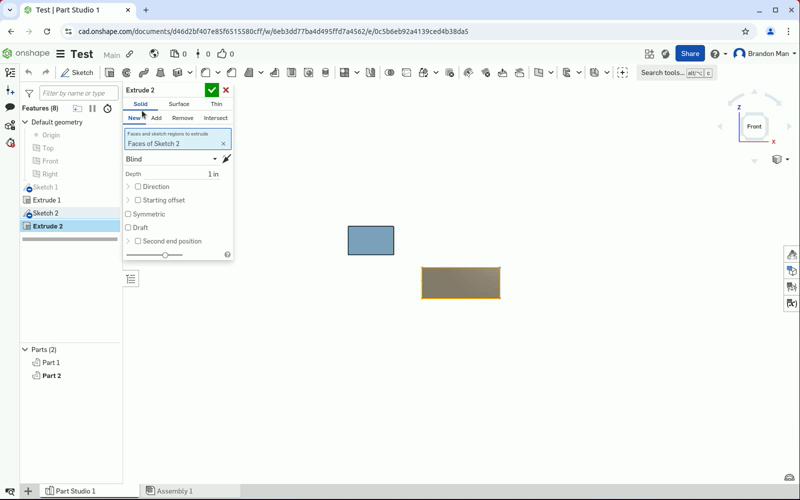
mouse_move(137, 120)
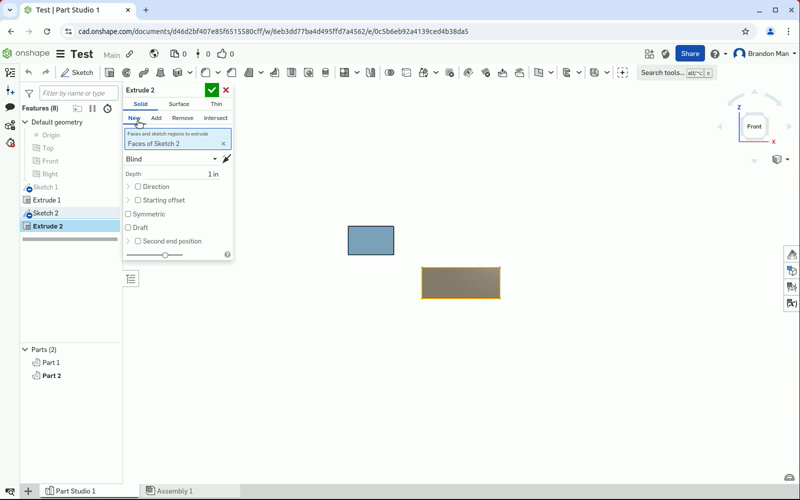
click(137, 120)
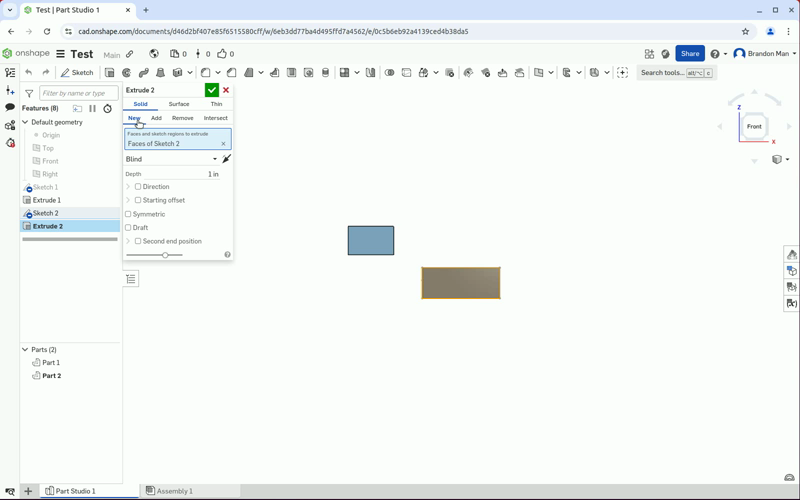
key(tab, 4)
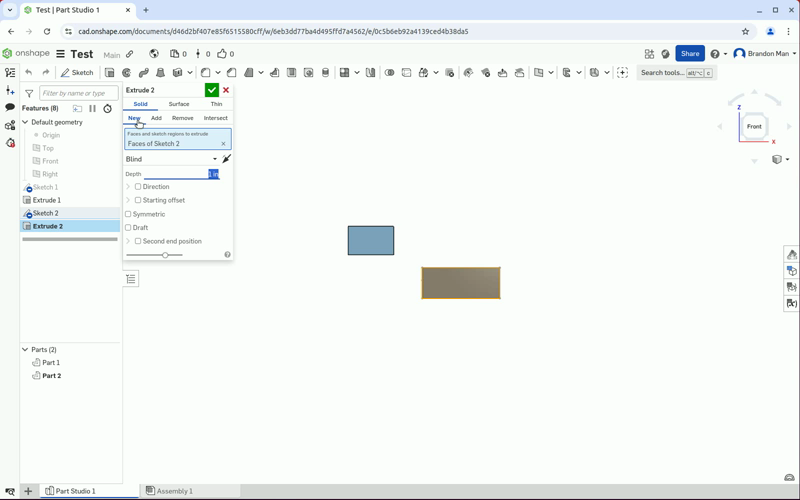
text(4.092)
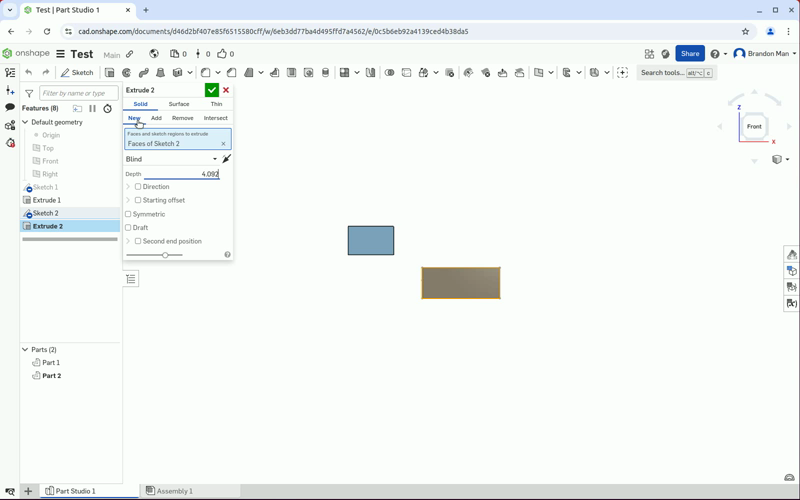
key(enter)
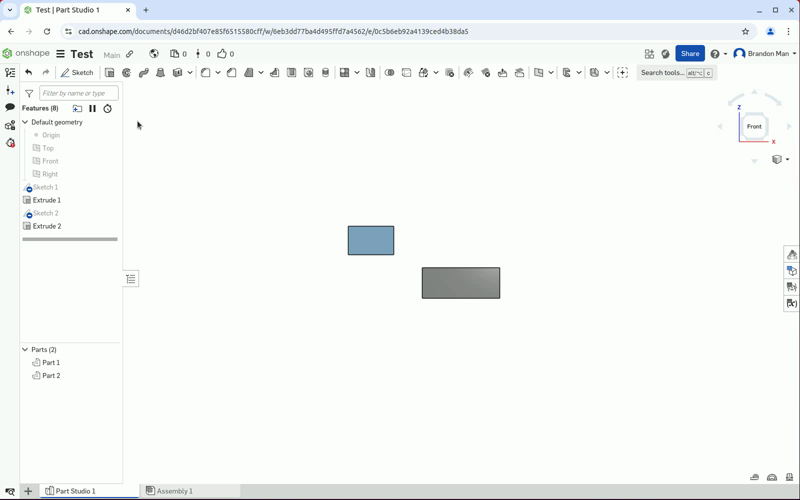
key(shift+h)
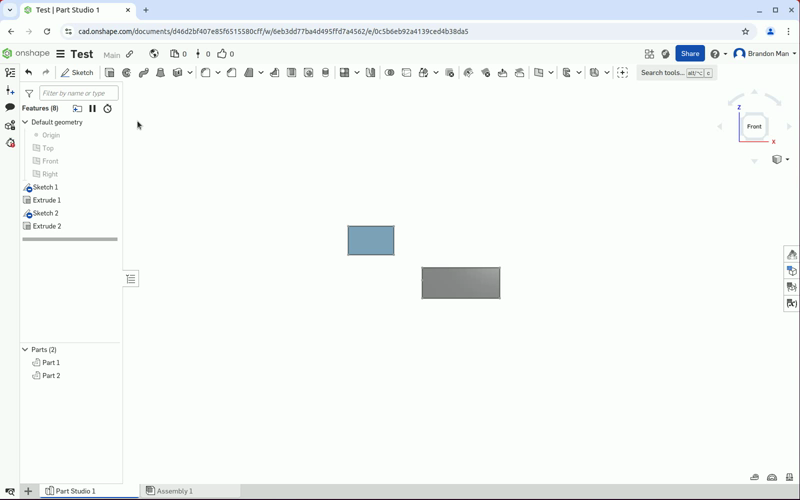
key(shift+h)
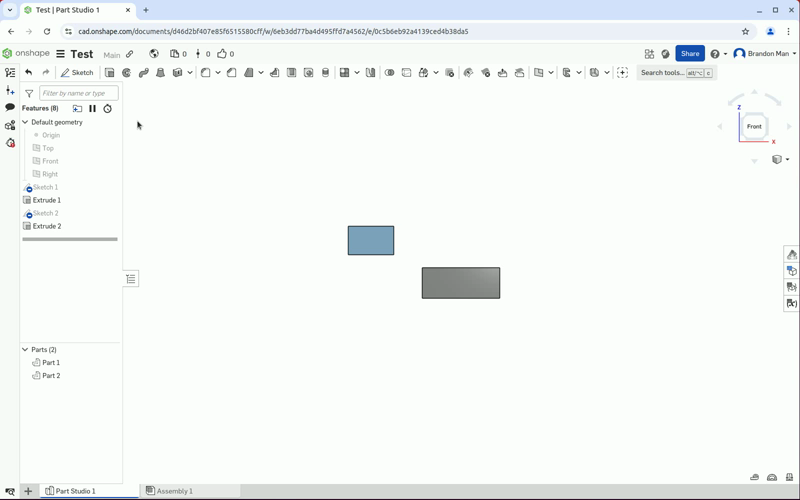
mouse_move(73, 189)
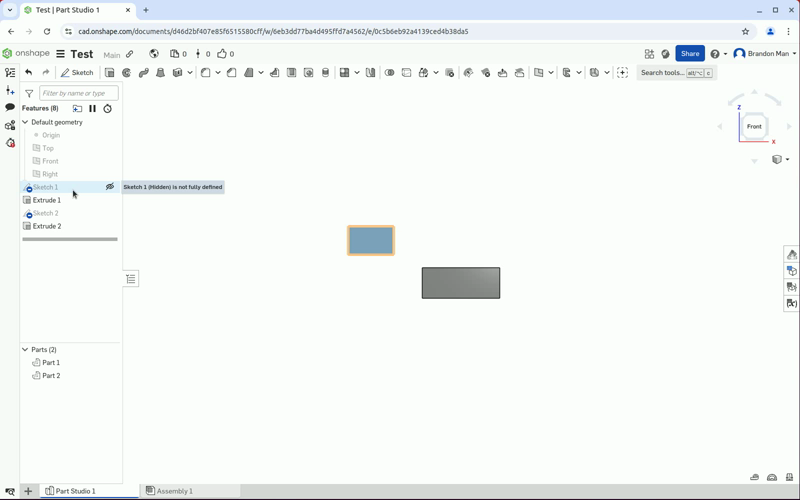
click(73, 189)
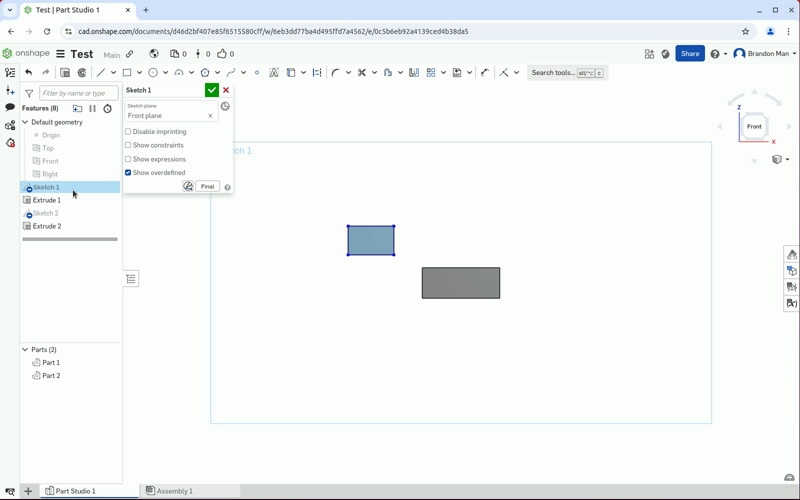
mouse_move(229, 92)
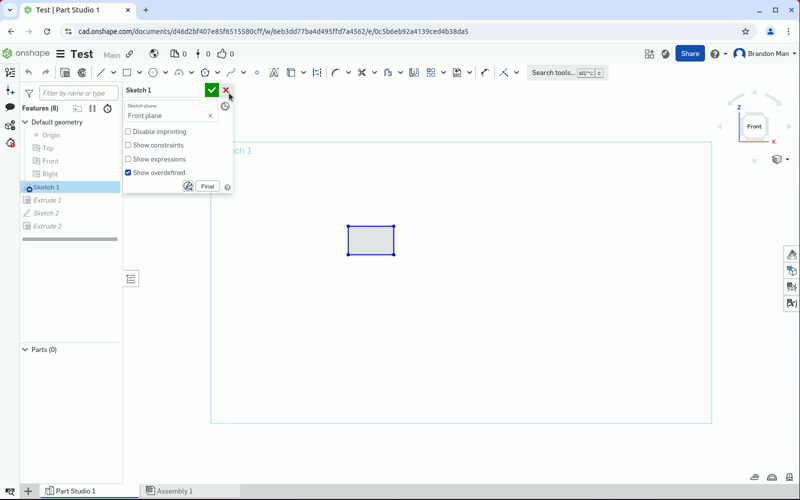
click(229, 92)
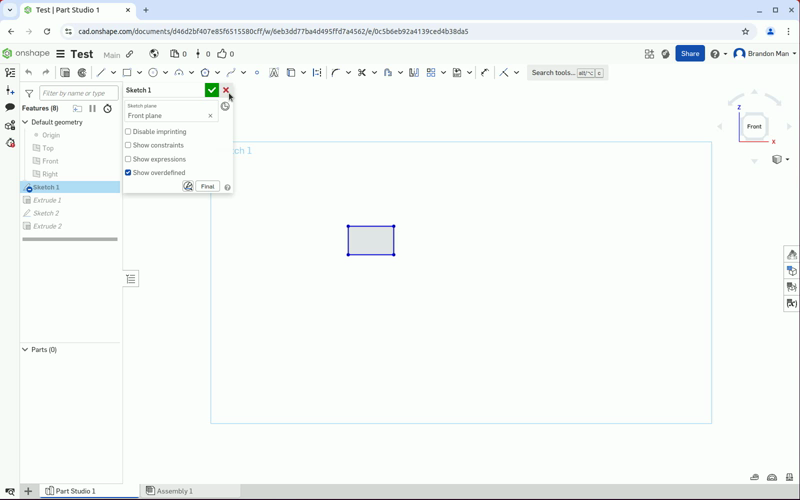
key(shift+s)
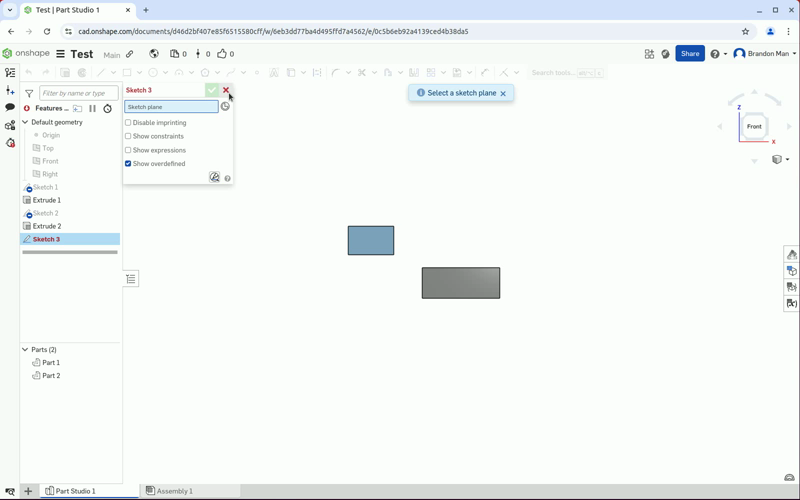
mouse_move(73, 163)
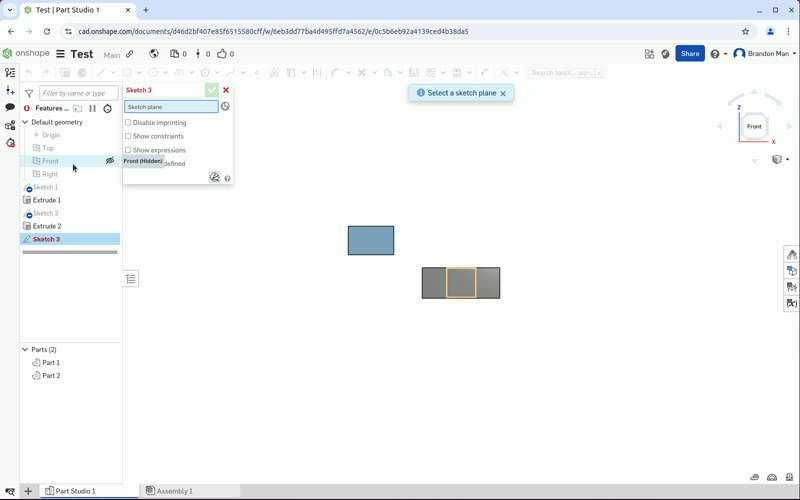
click(73, 163)
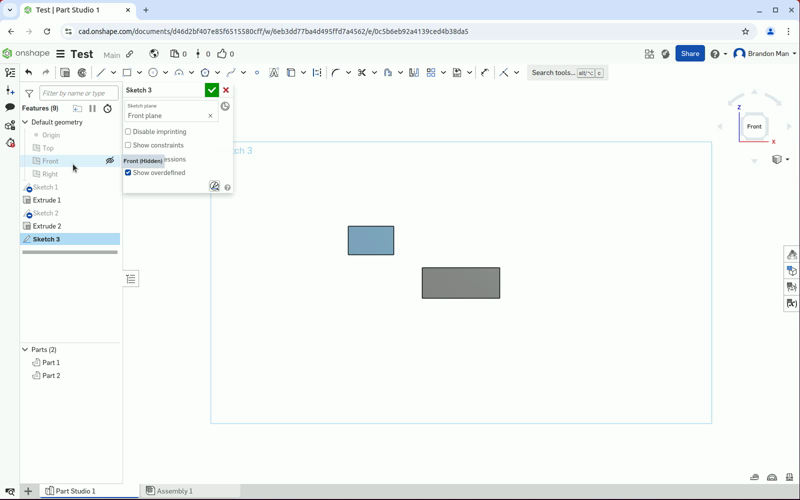
mouse_move(73, 352)
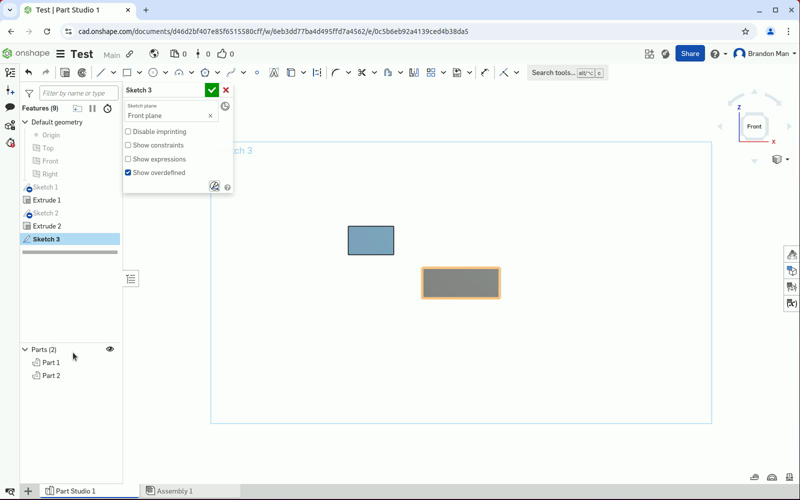
key(y)
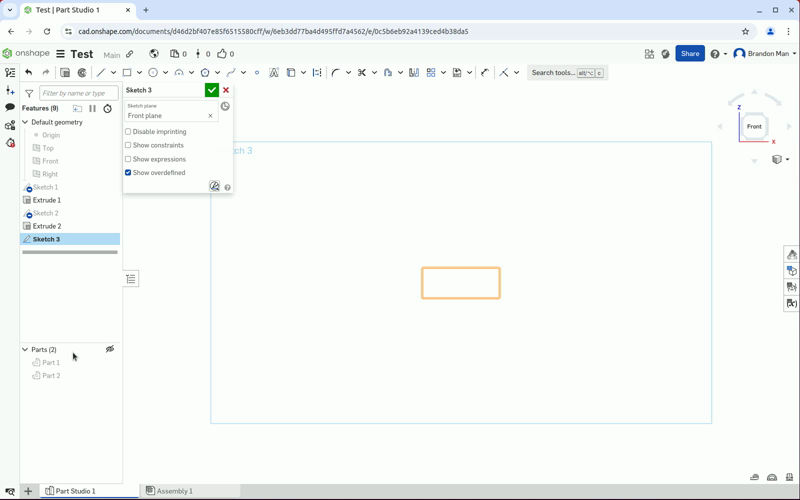
key(l)
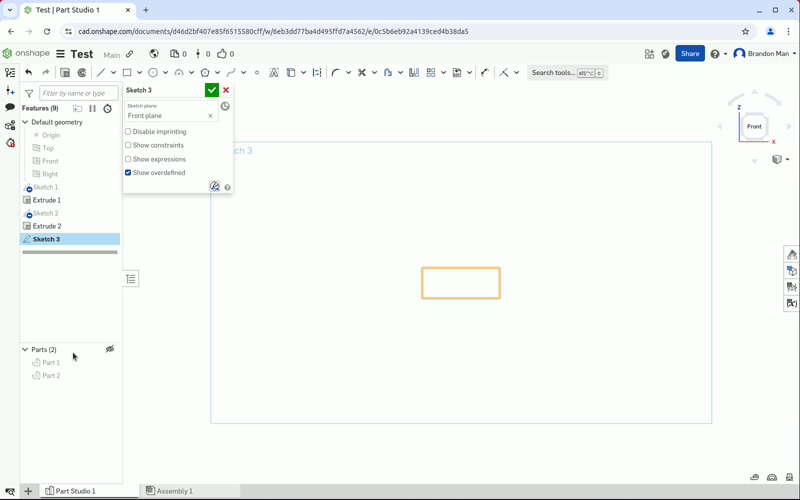
key_down(shift)
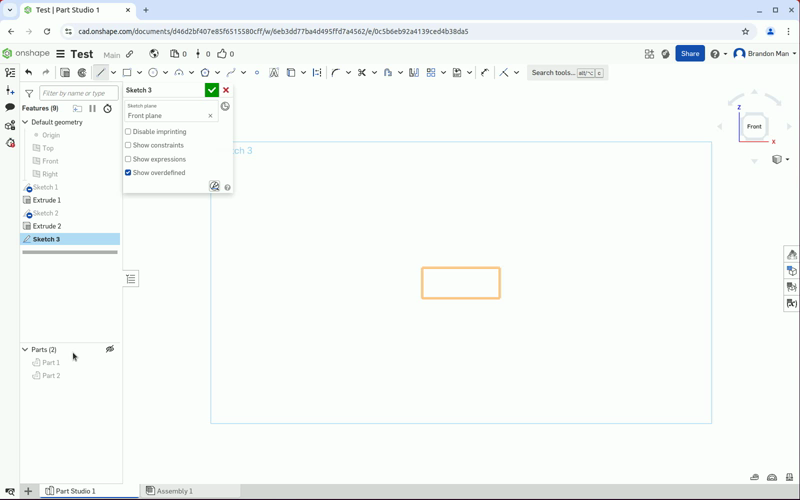
mouse_move(348, 254)
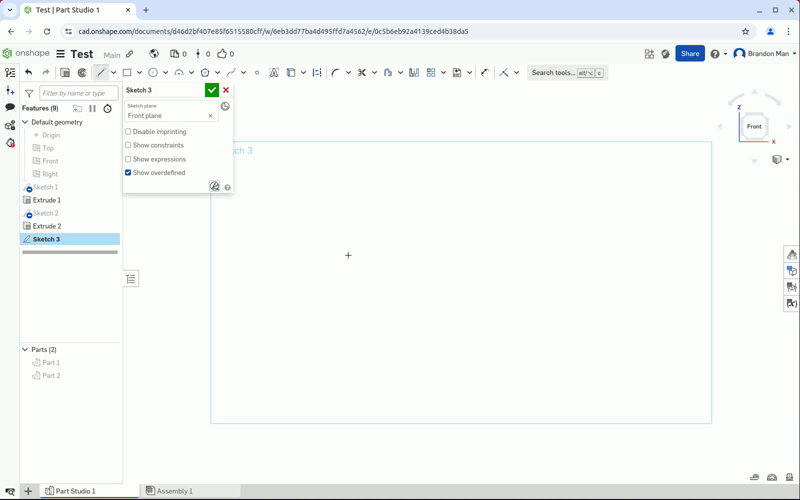
click(348, 254)
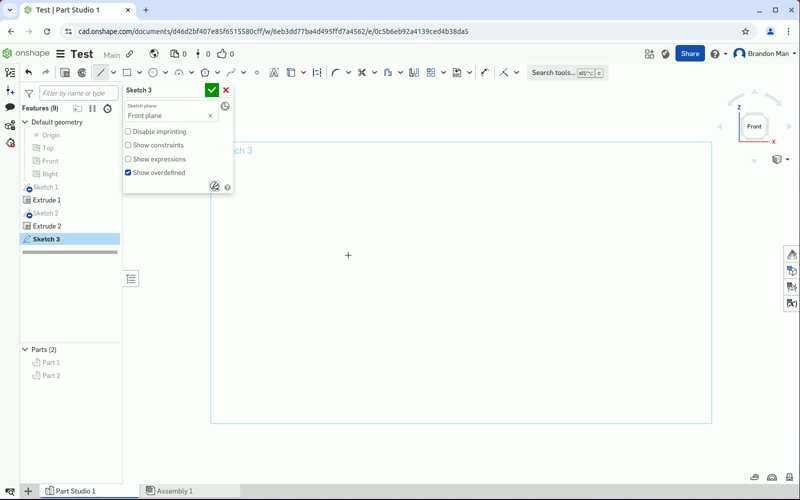
key_up(shift)
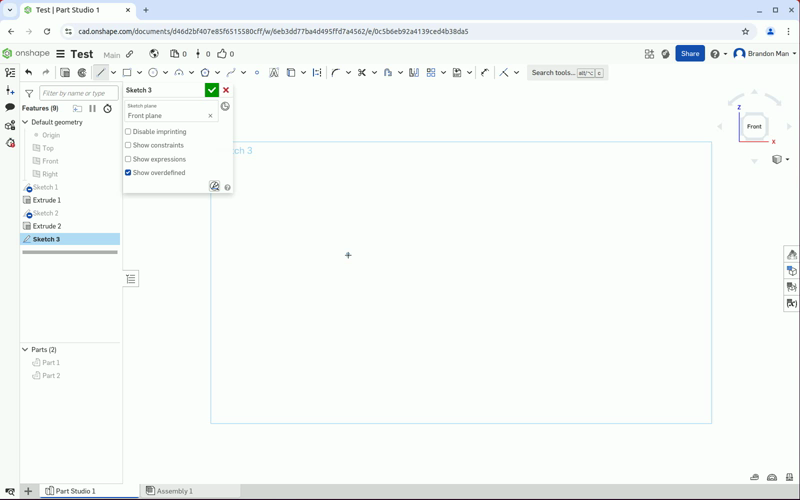
key_down(shift)
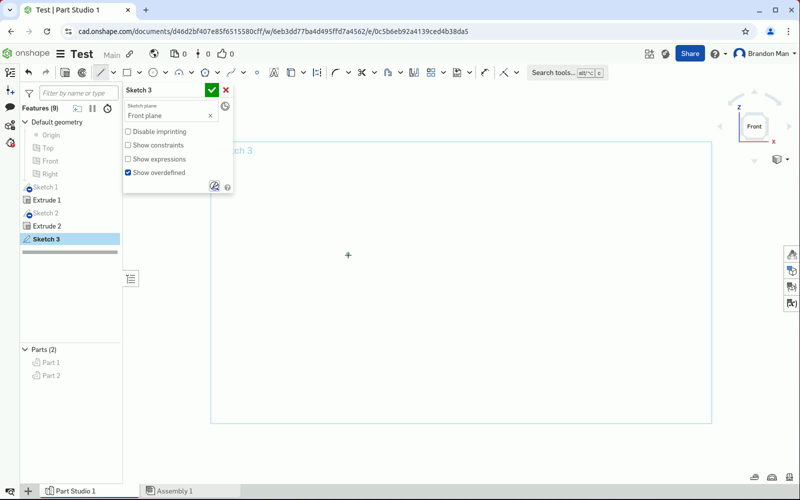
mouse_move(378, 254)
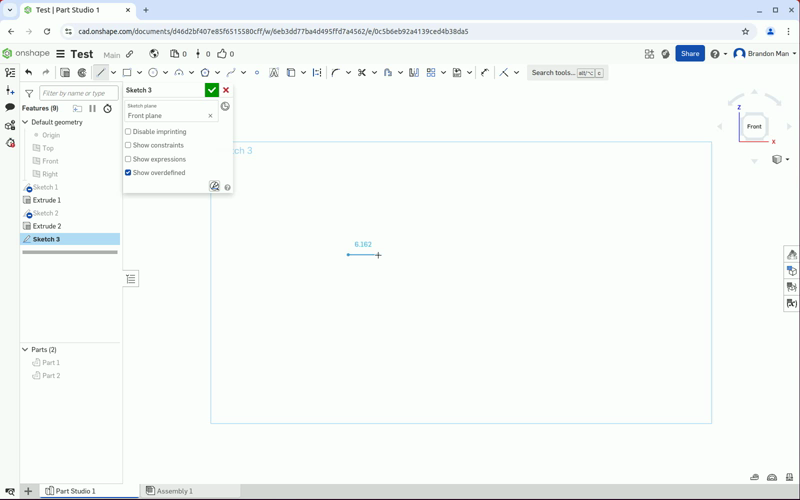
mouse_move(393, 254)
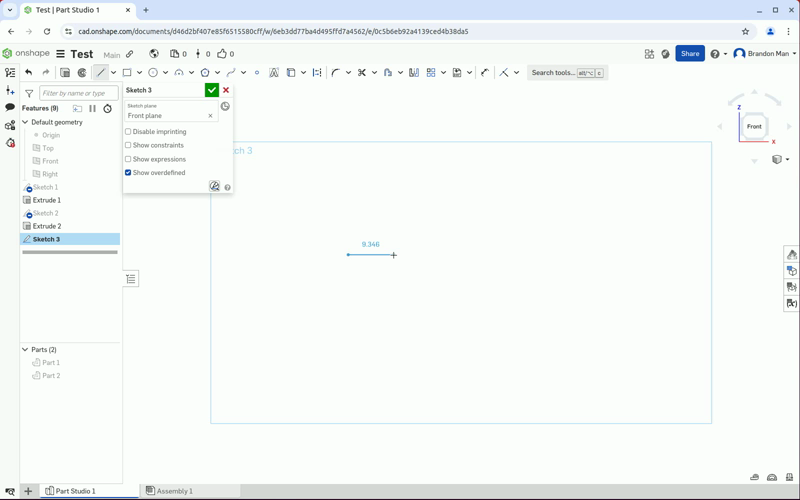
click(393, 254)
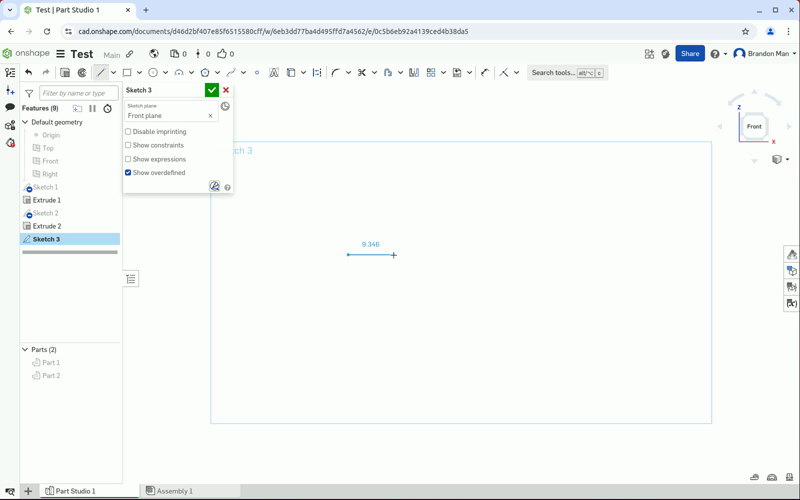
key_up(shift)
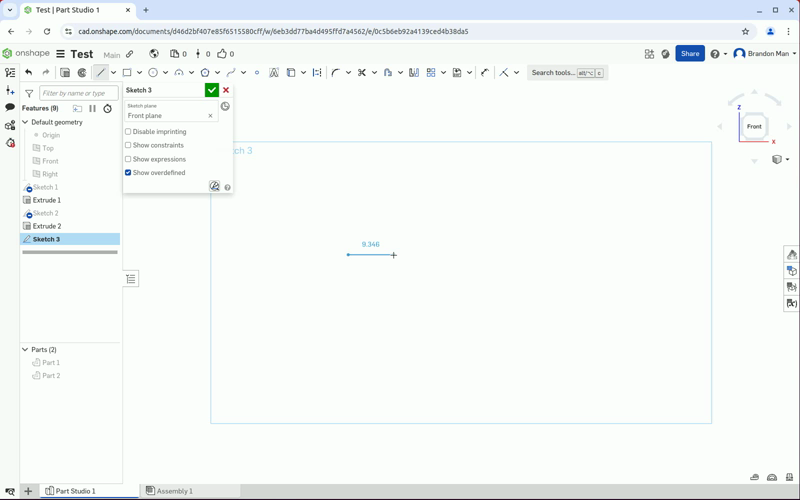
key_down(shift)
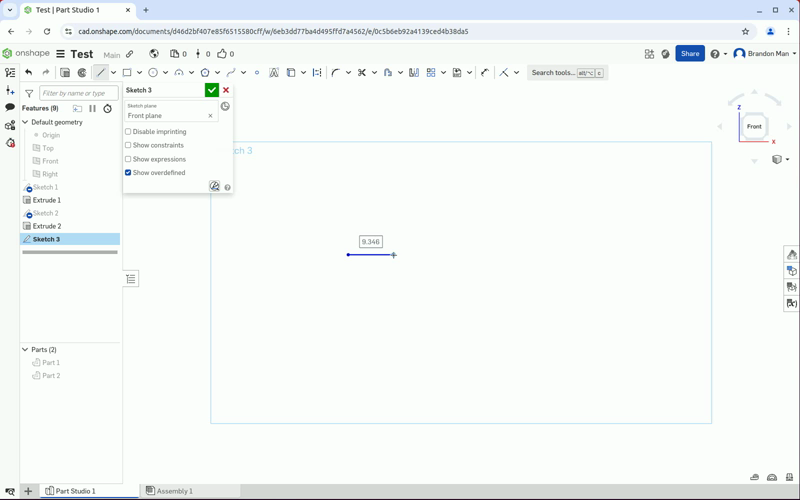
mouse_move(423, 254)
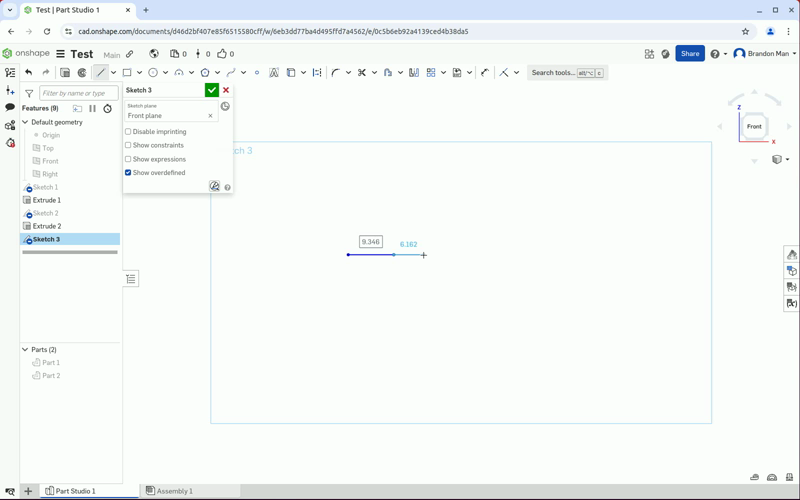
mouse_move(393, 226)
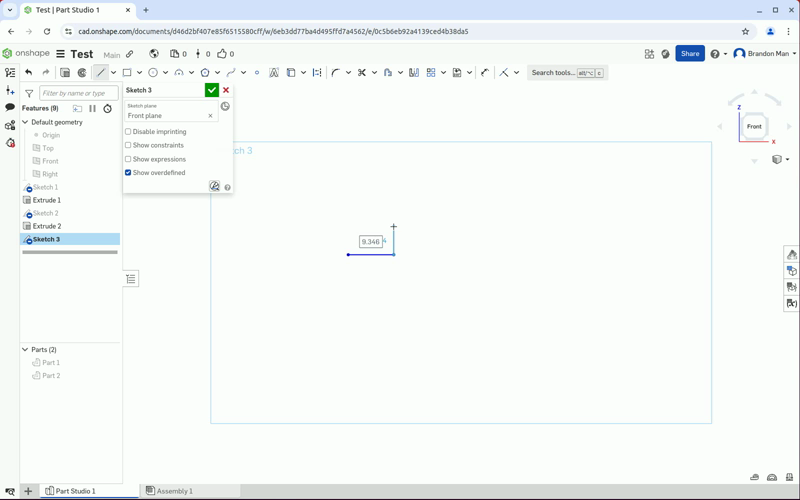
click(393, 226)
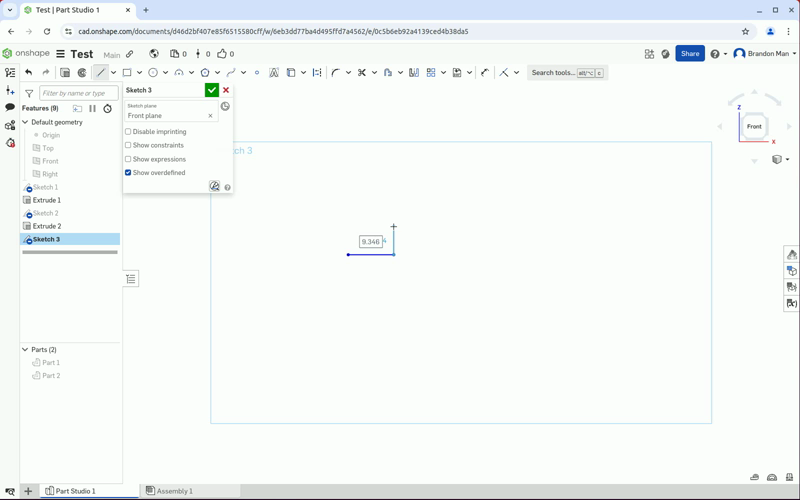
key_up(shift)
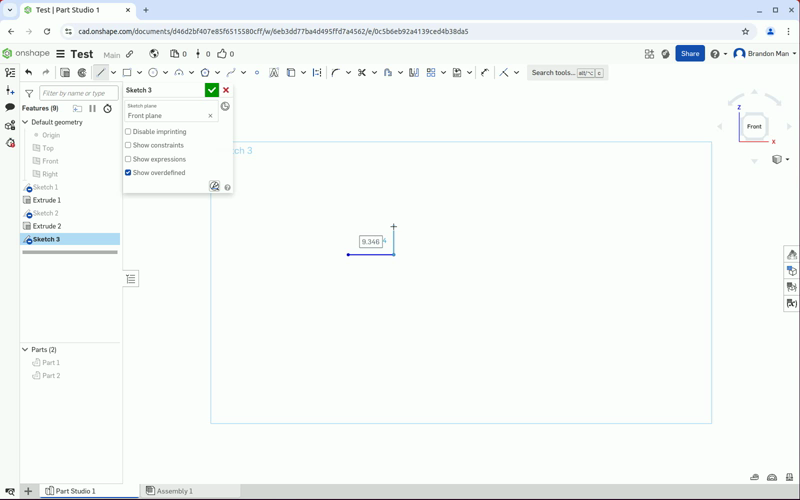
key_down(shift)
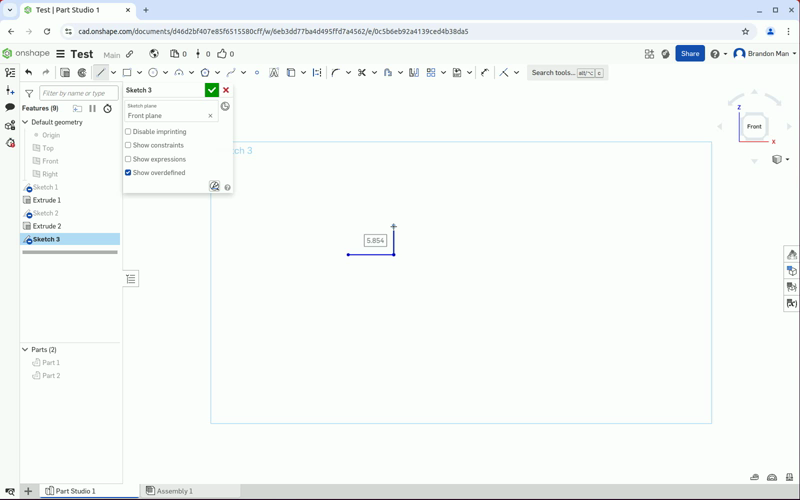
mouse_move(423, 226)
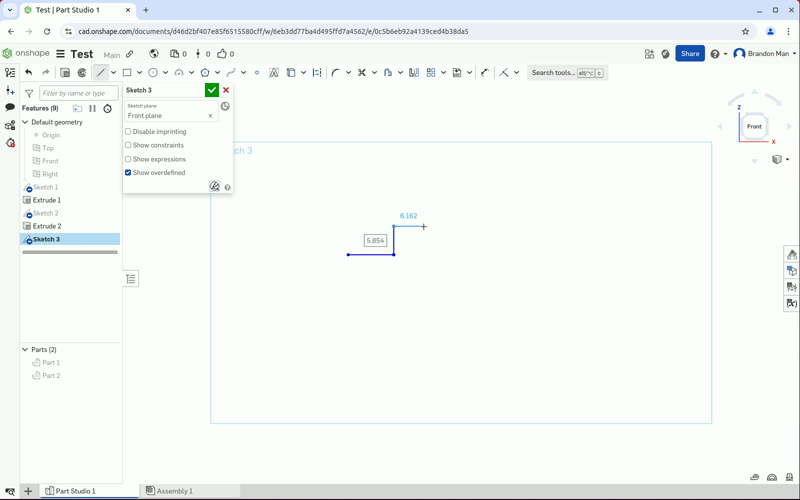
mouse_move(348, 226)
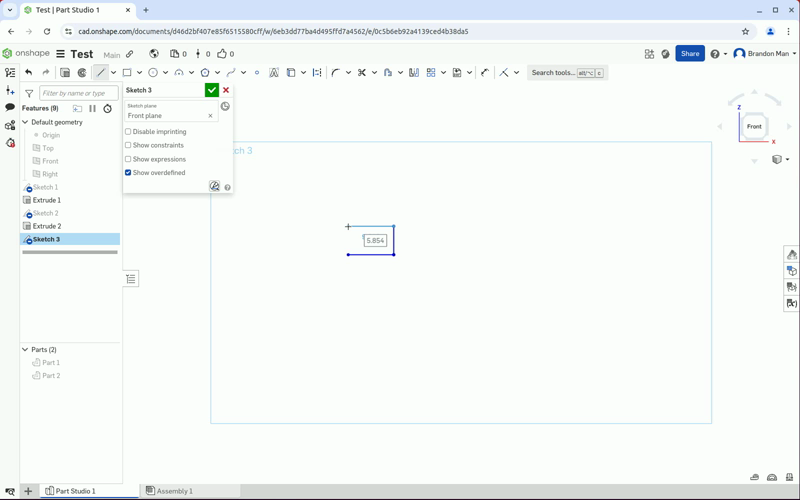
click(348, 226)
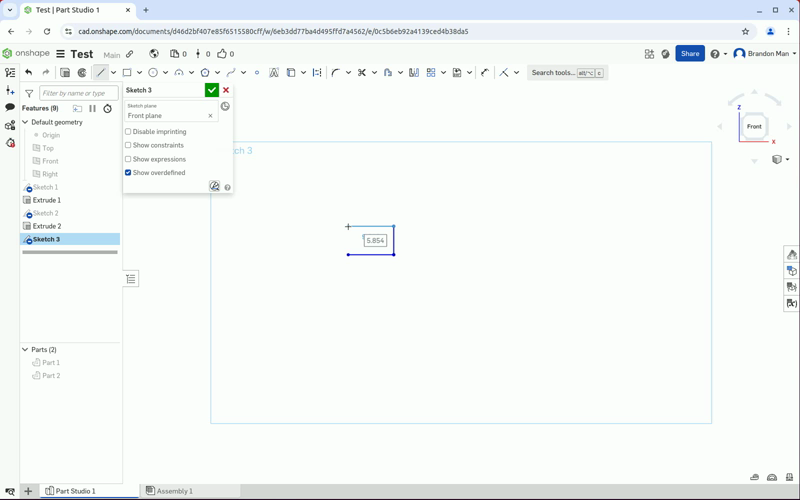
key_up(shift)
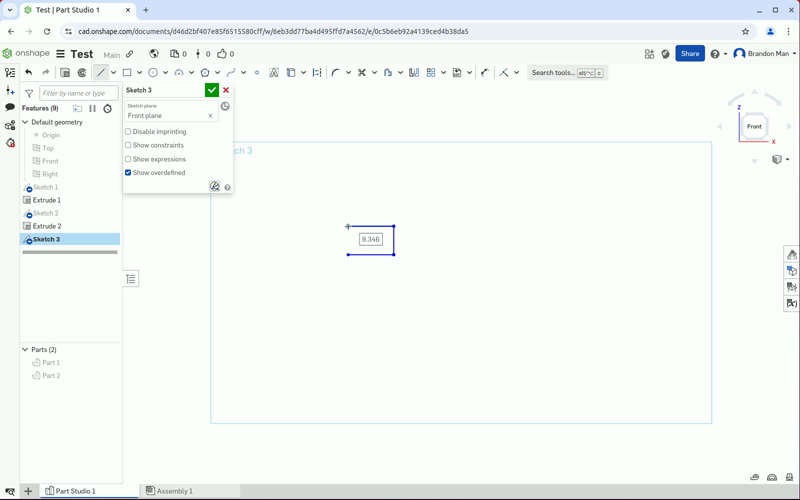
mouse_move(378, 226)
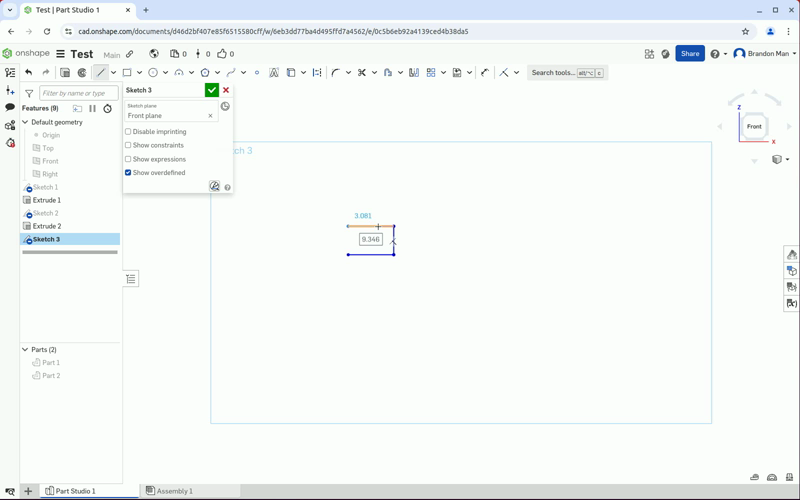
key_down(shift)
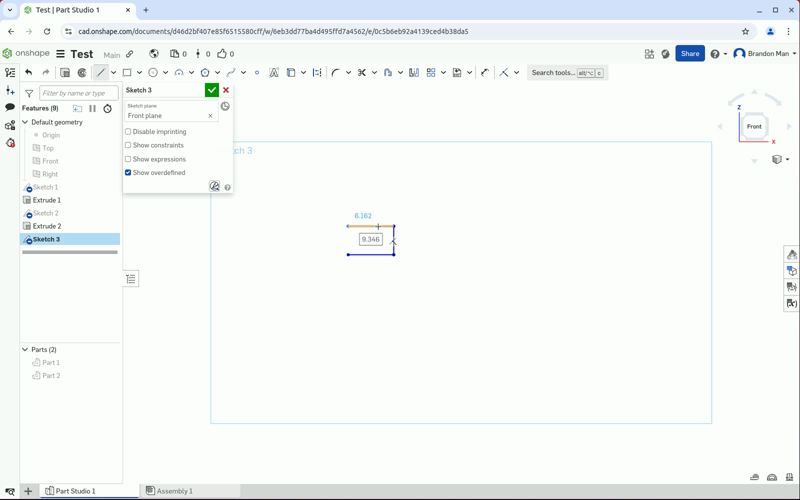
mouse_move(348, 254)
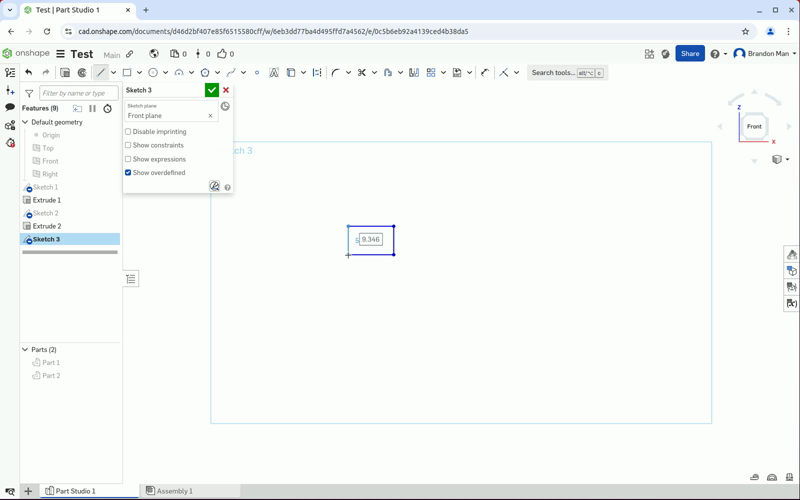
key_up(shift)
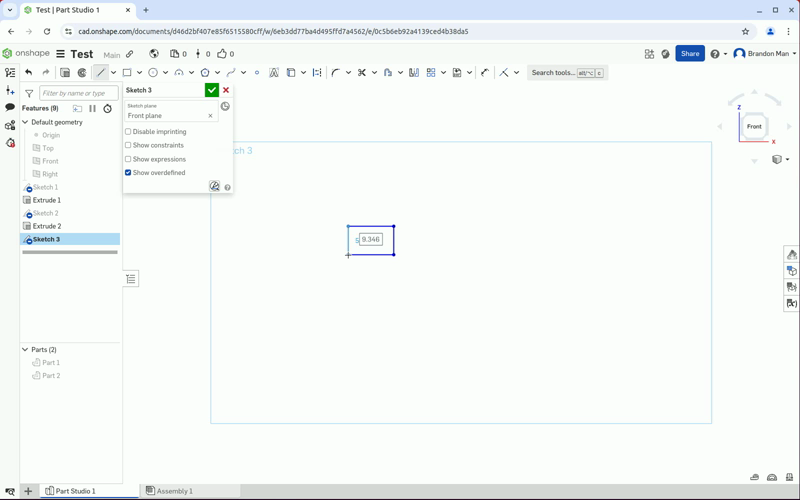
click(348, 254)
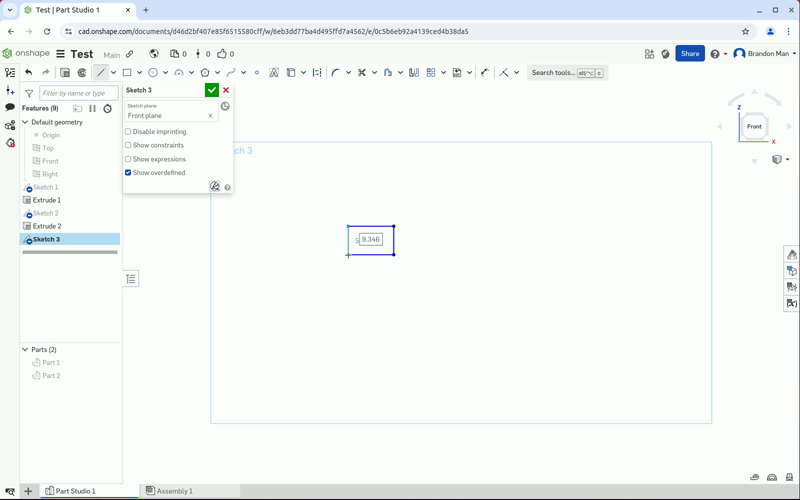
key(esc)
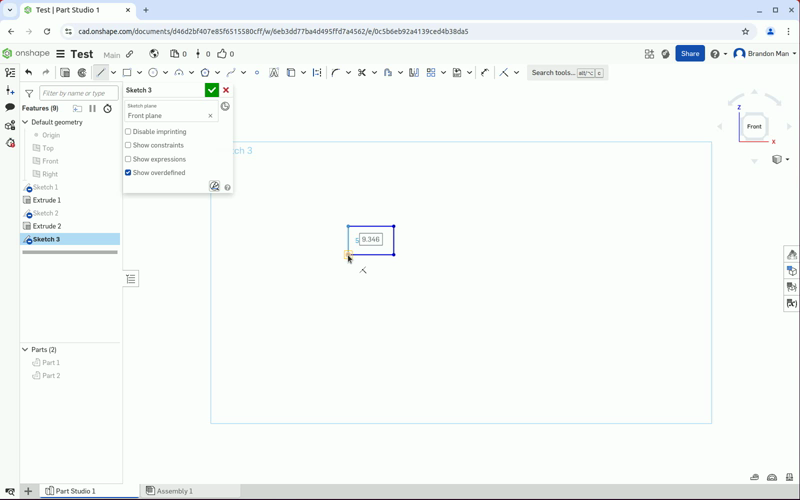
mouse_move(374, 235)
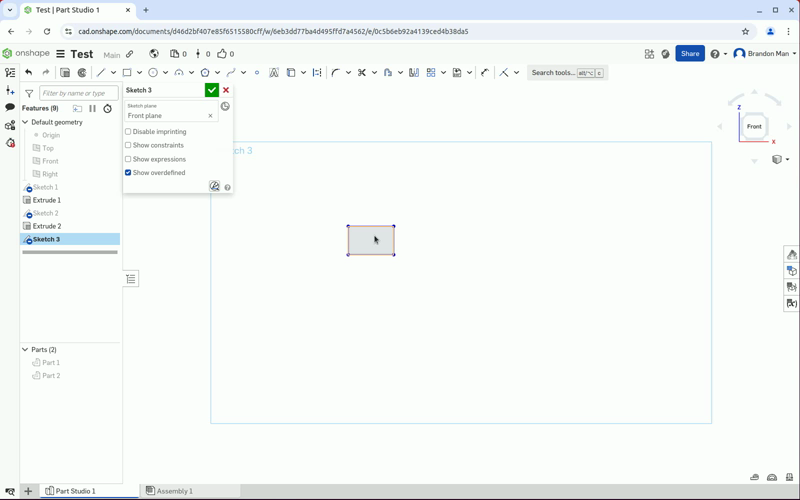
scroll(6)
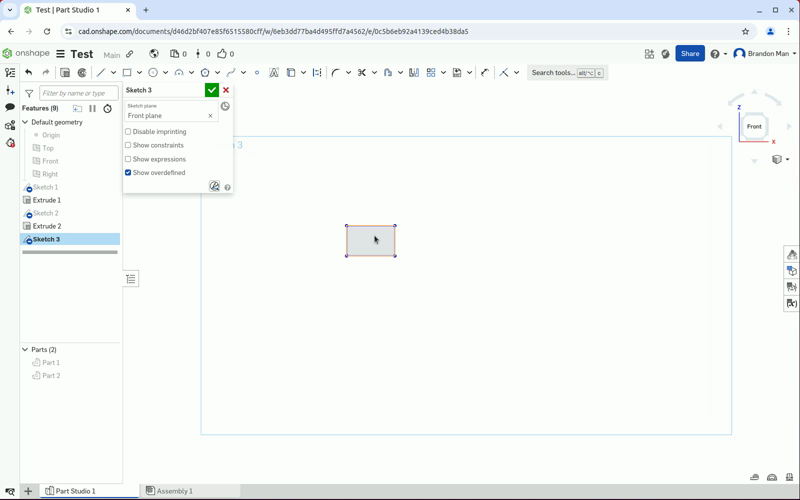
scroll(6)
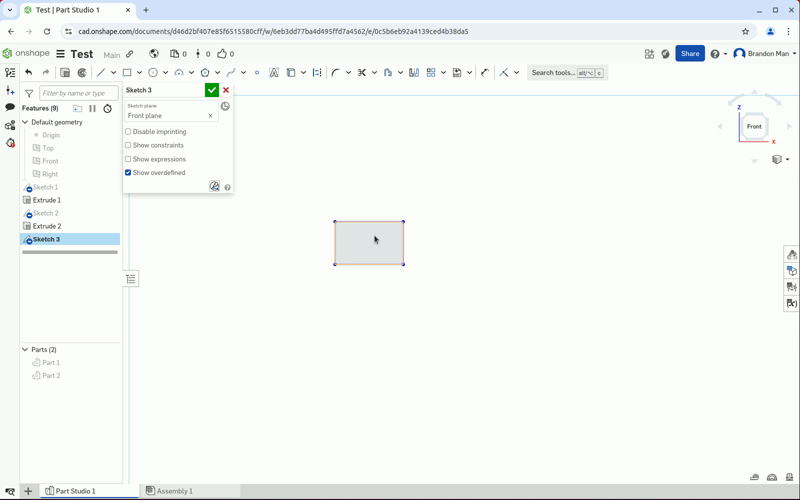
scroll(6)
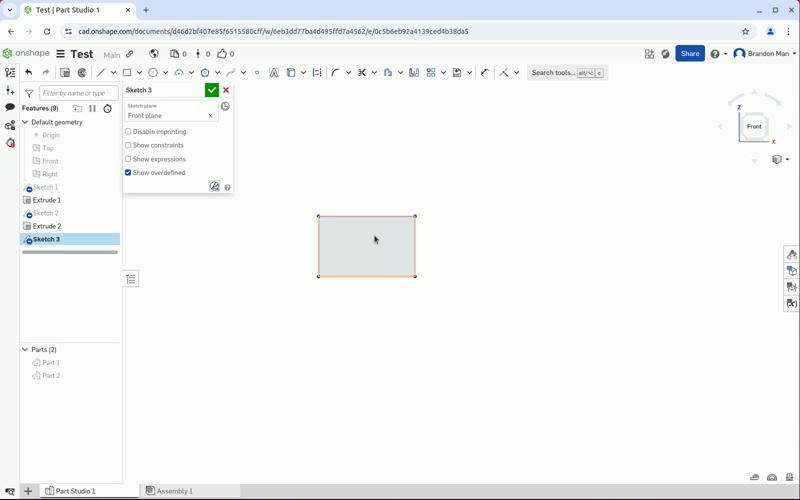
scroll(6)
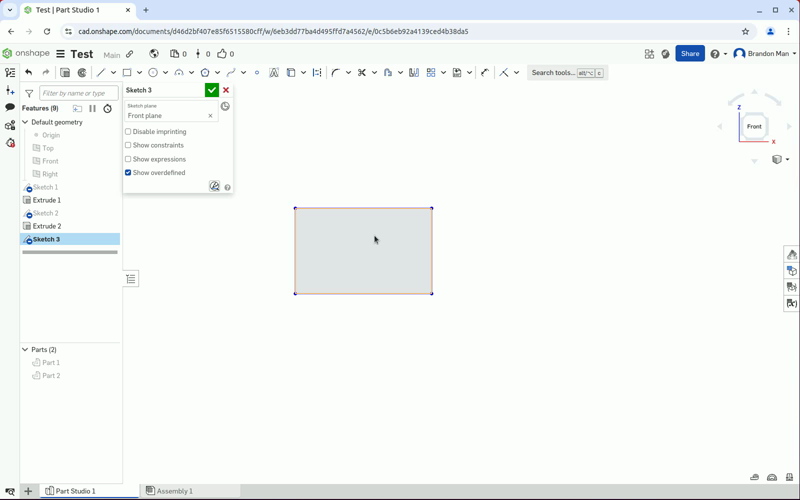
scroll(6)
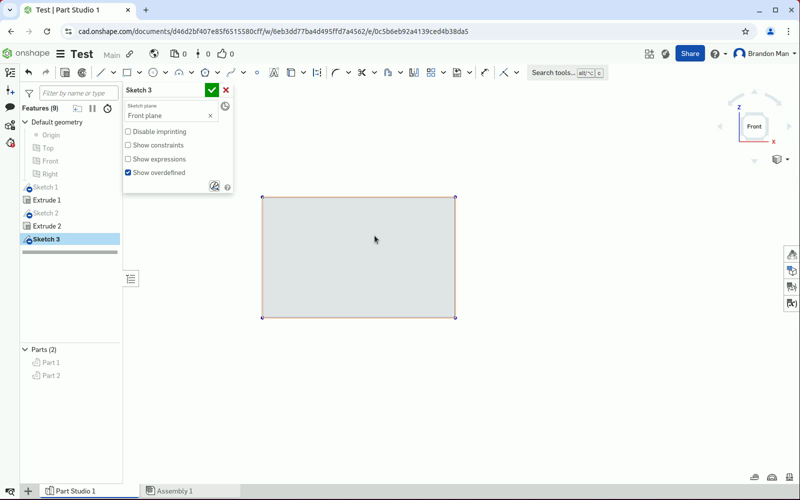
scroll(6)
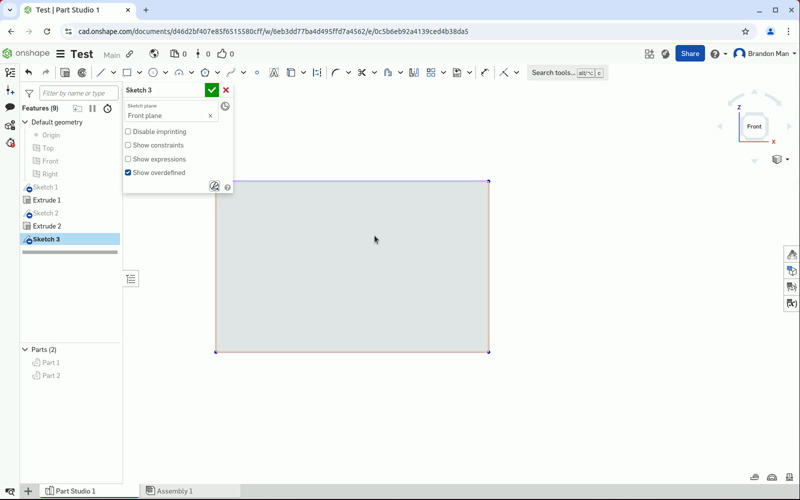
scroll(6)
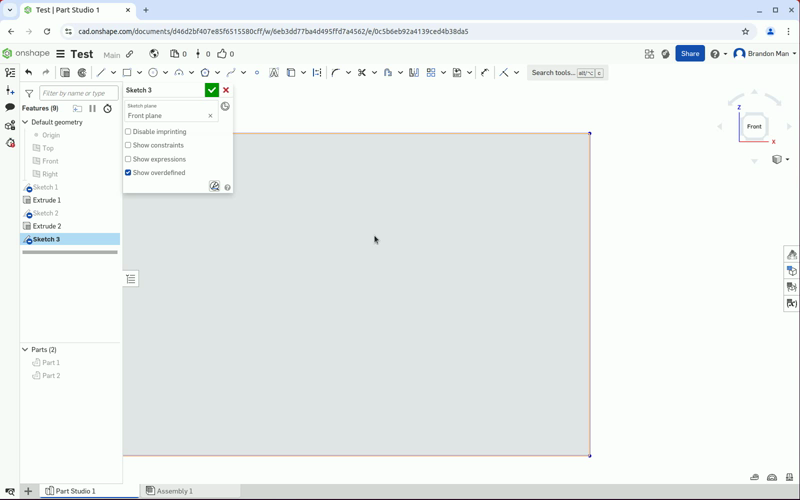
click(374, 235)
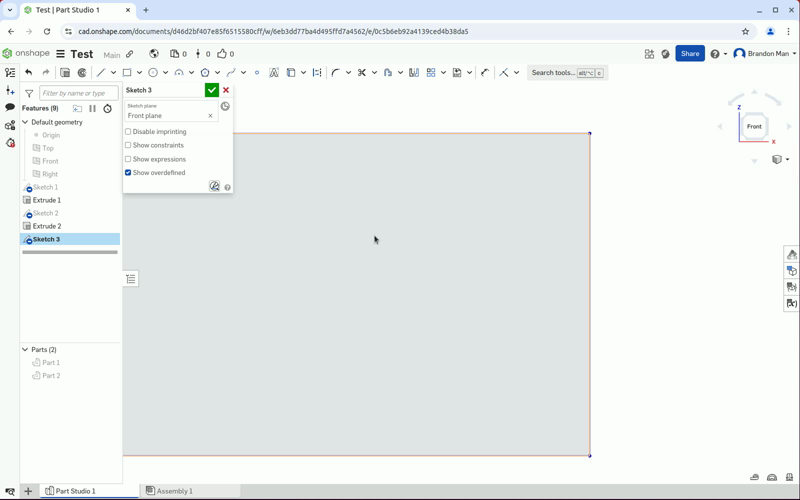
scroll(-6)
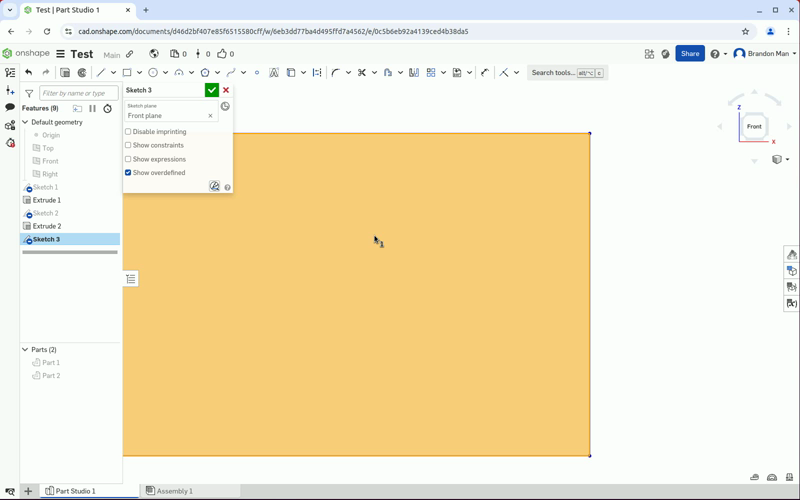
scroll(-6)
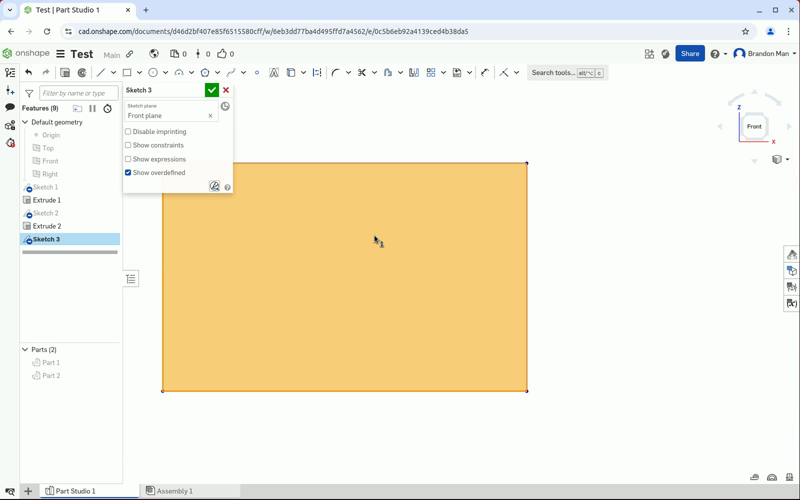
scroll(-6)
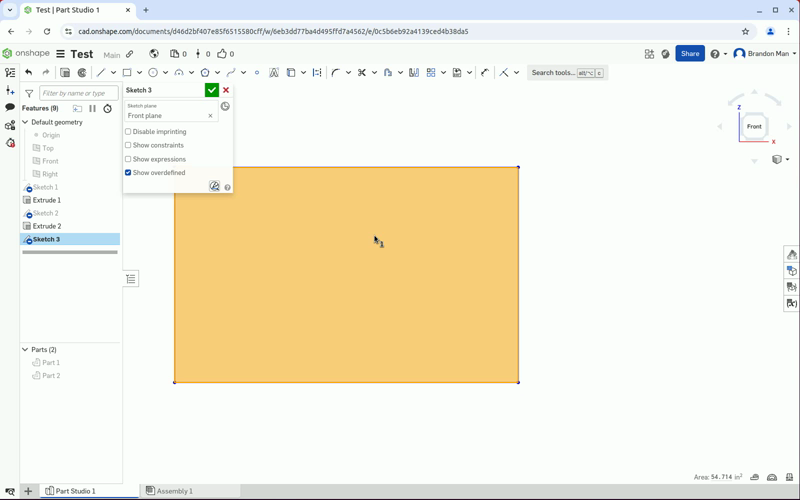
scroll(-6)
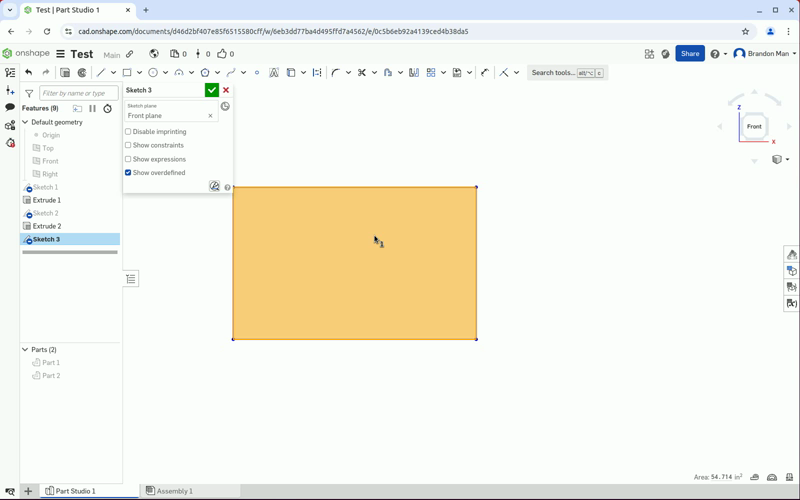
scroll(-6)
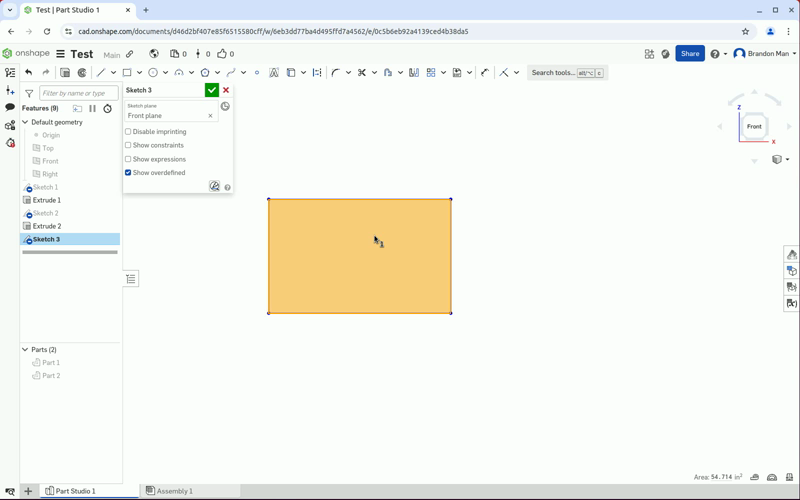
scroll(-6)
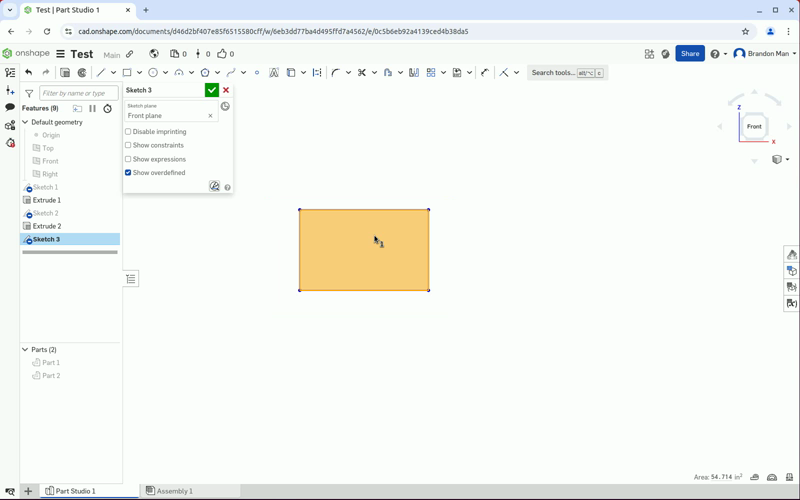
scroll(-6)
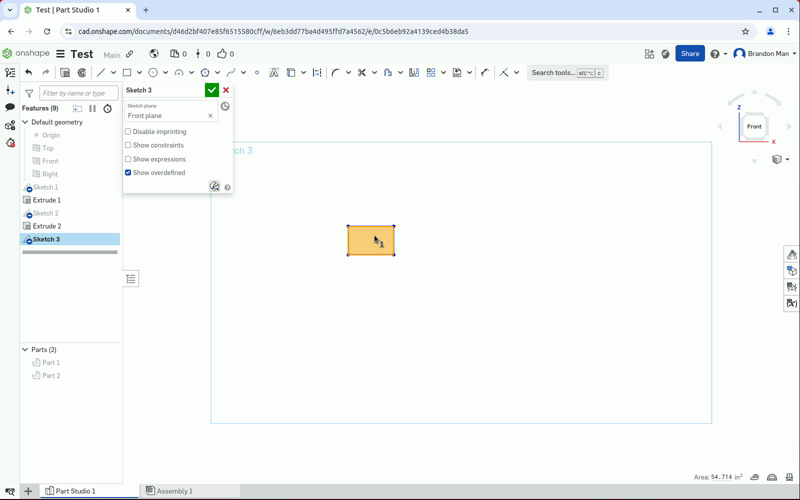
mouse_move(73, 352)
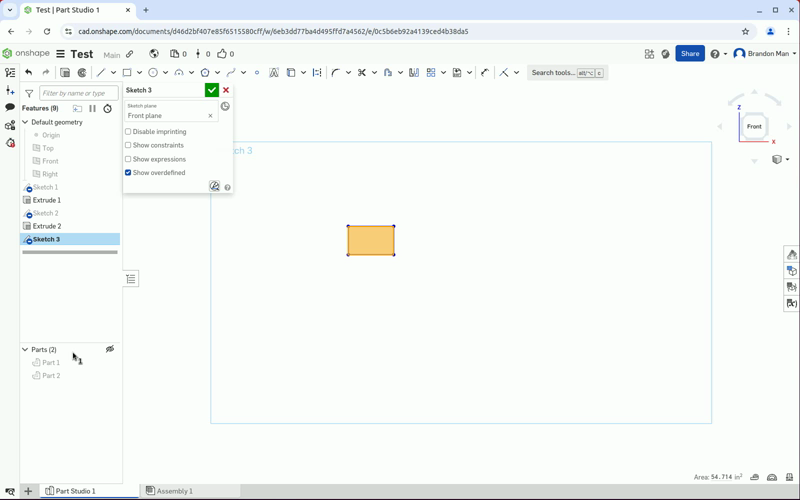
key(shift+y)
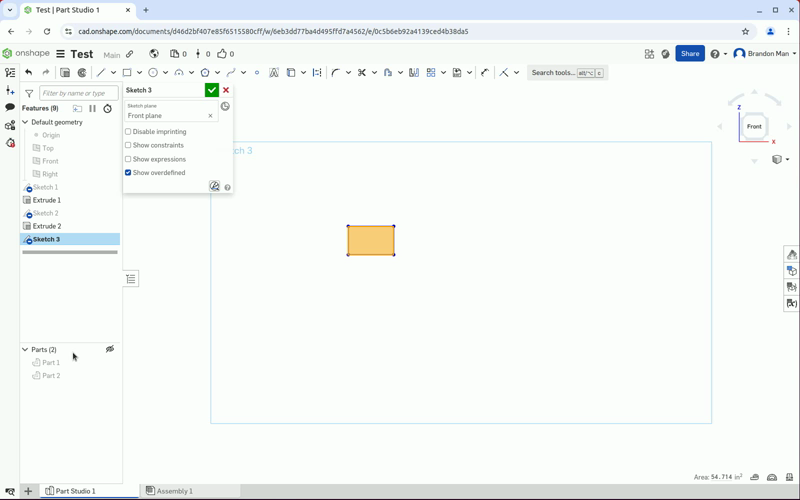
key(shift+e)
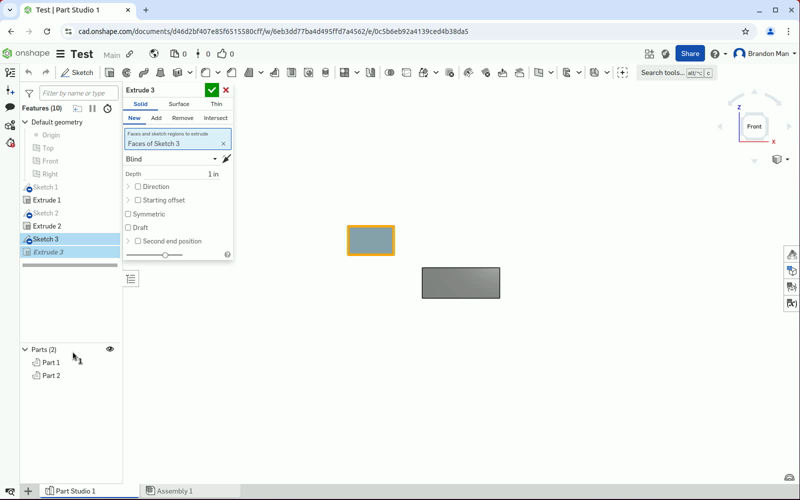
mouse_move(143, 106)
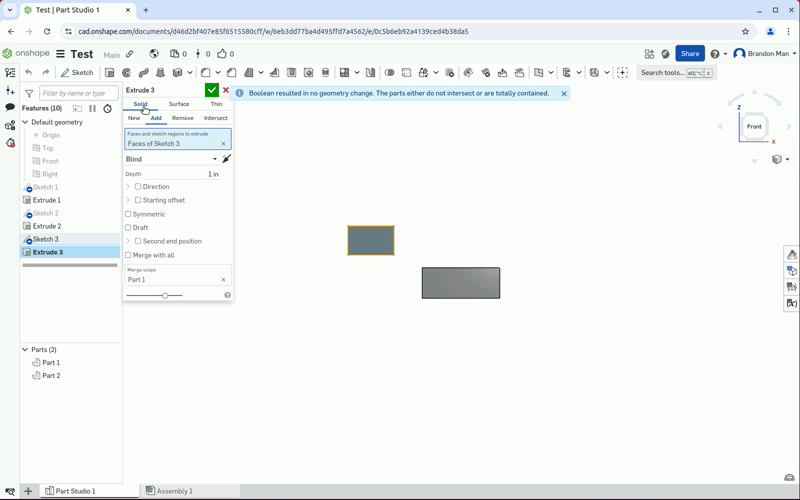
click(143, 106)
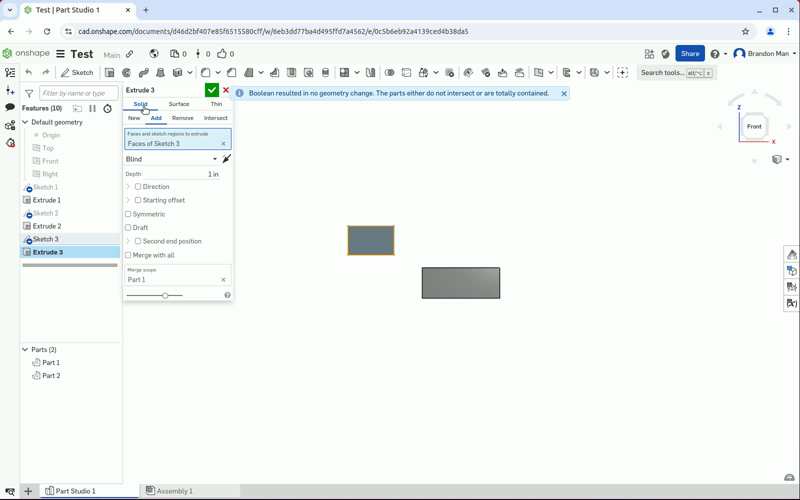
mouse_move(137, 120)
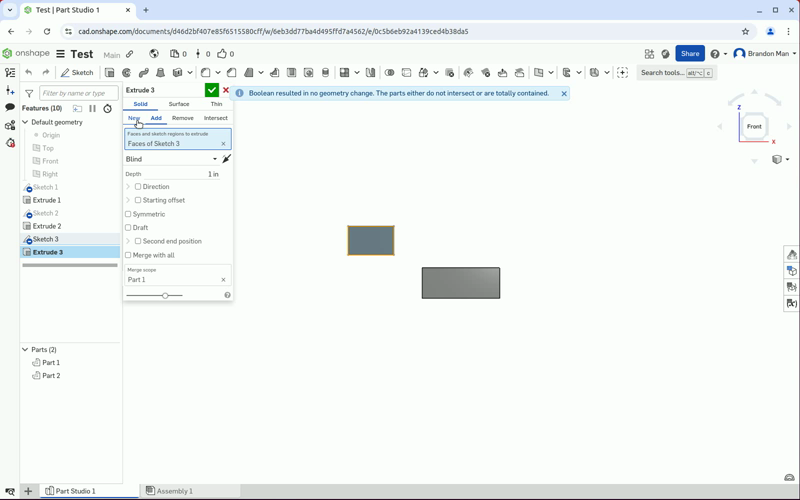
click(137, 120)
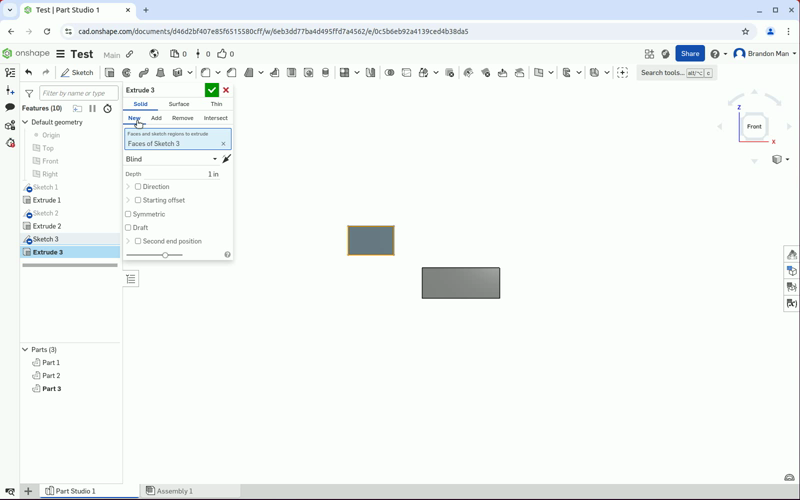
key(tab, 4)
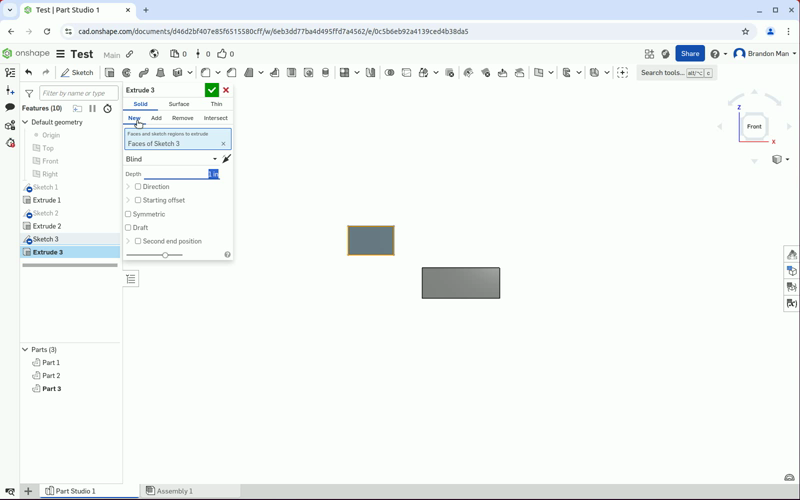
text(4.092)
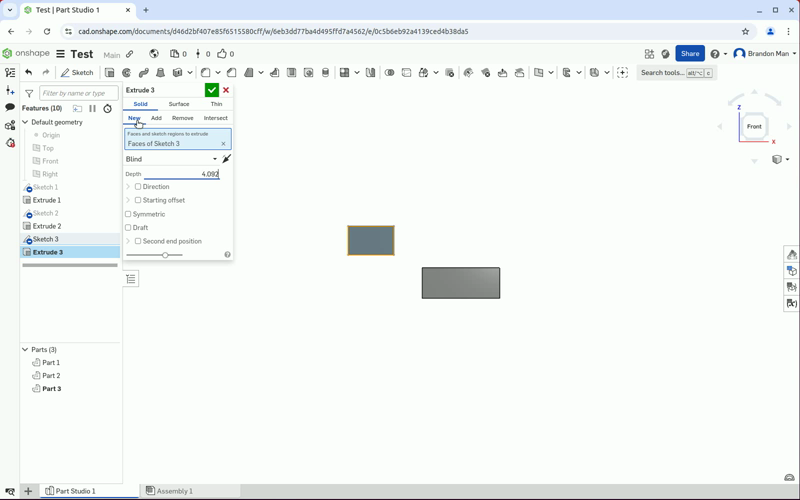
key(enter)
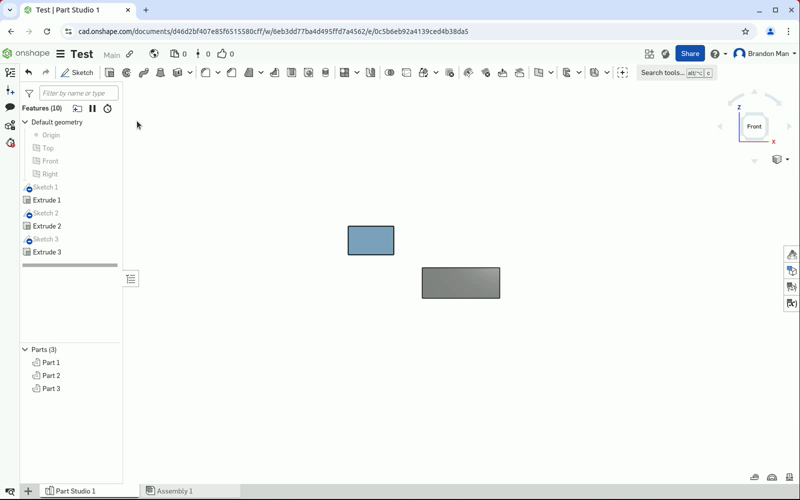
key(shift+h)
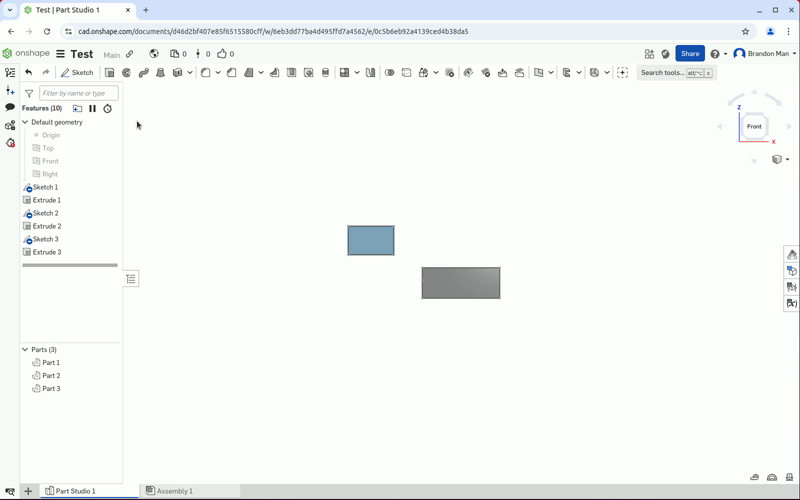
key(shift+h)
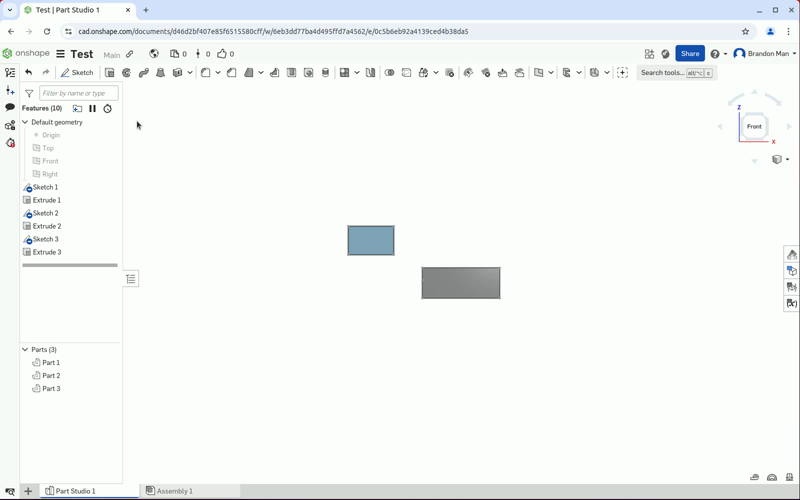
key(shift+7)
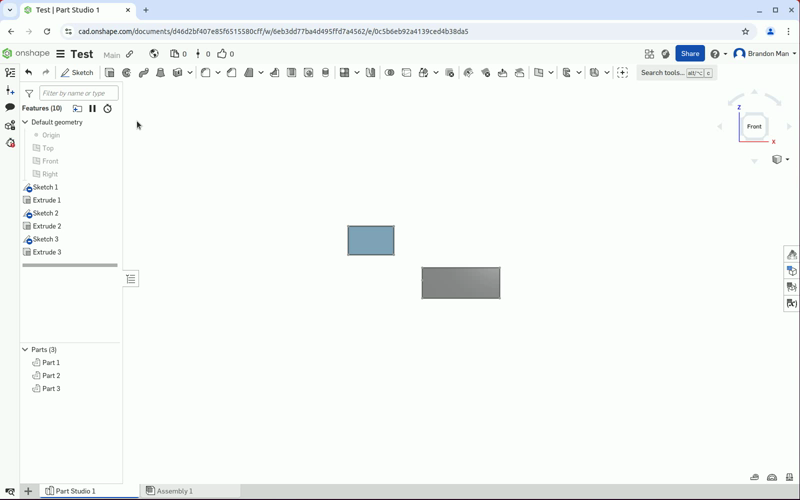
key(left, 2)
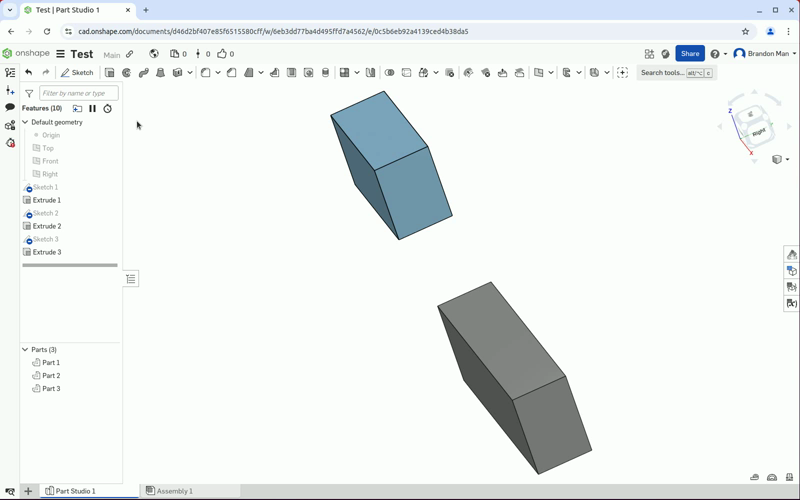
key(down, 2)
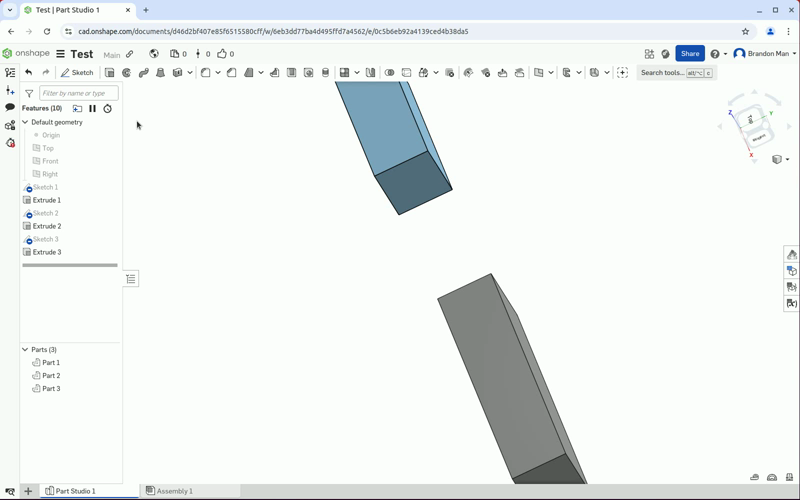
key(up, 2)
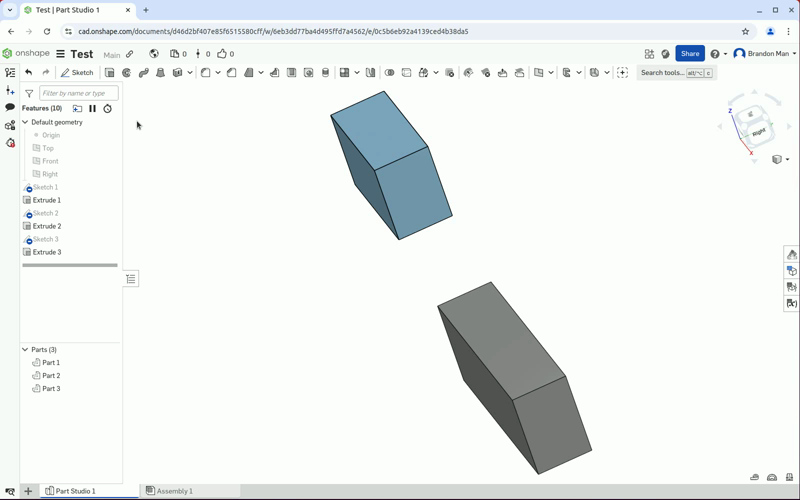
key(right, 2)
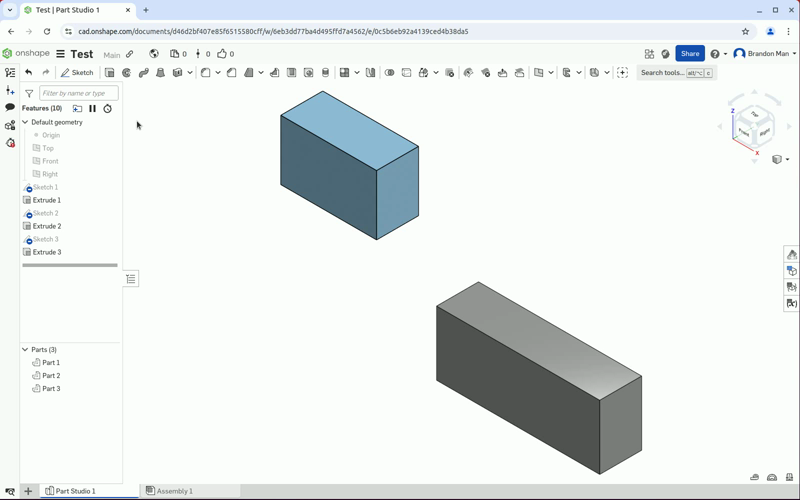
mouse_move(73, 189)
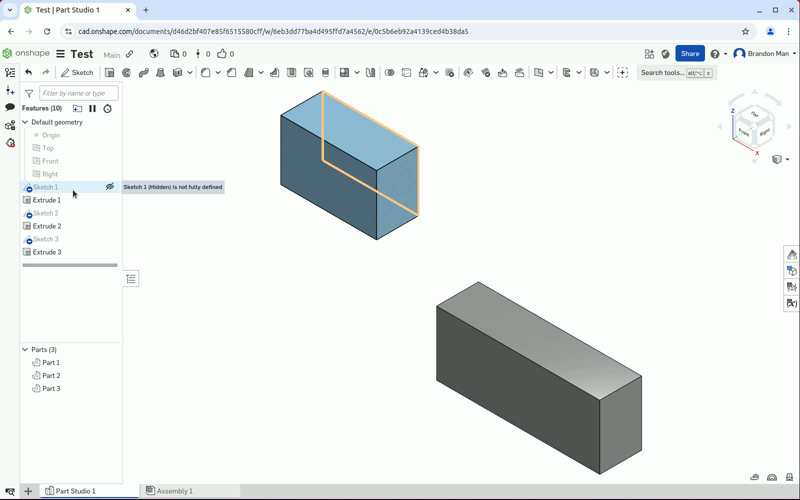
click(73, 189)